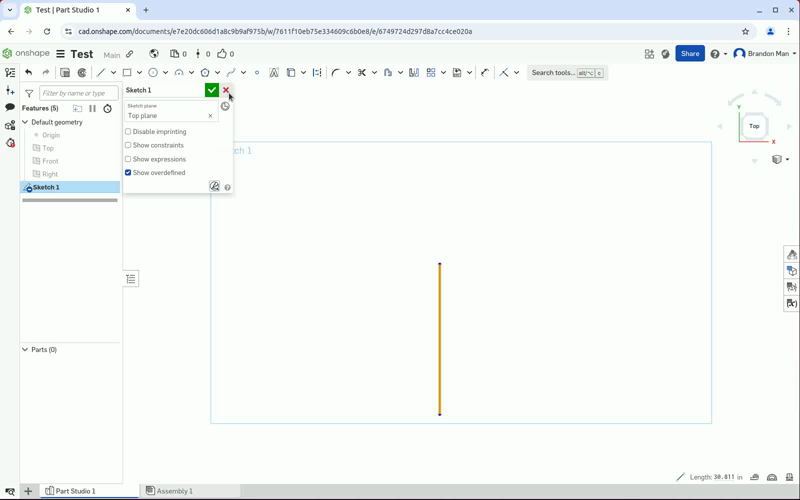
key(shift+h)
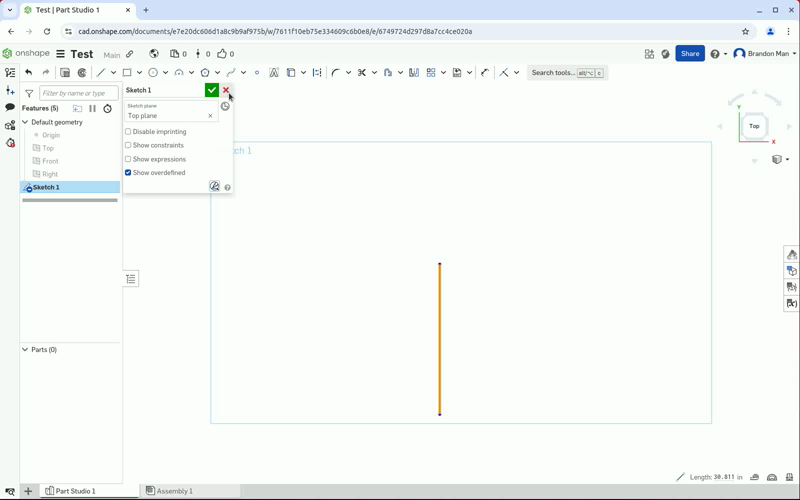
key(shift+s)
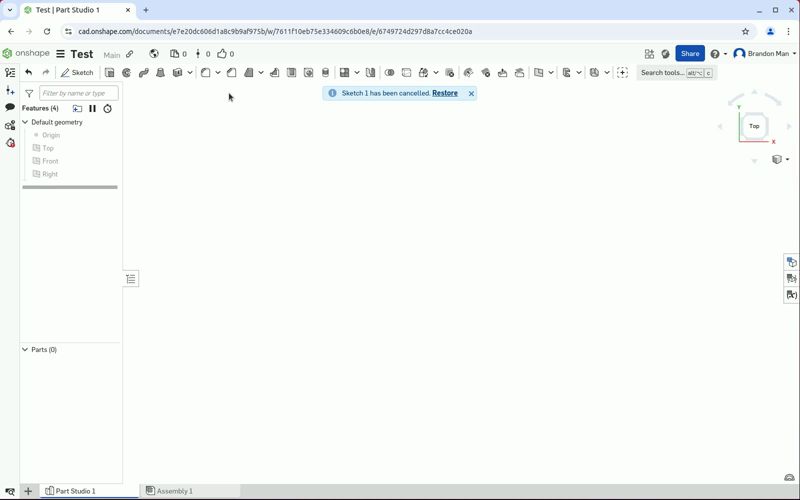
mouse_move(73, 150)
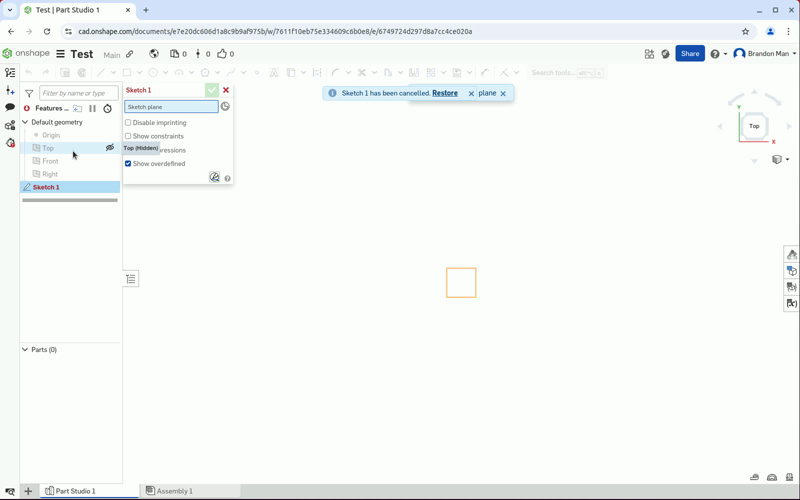
click(73, 150)
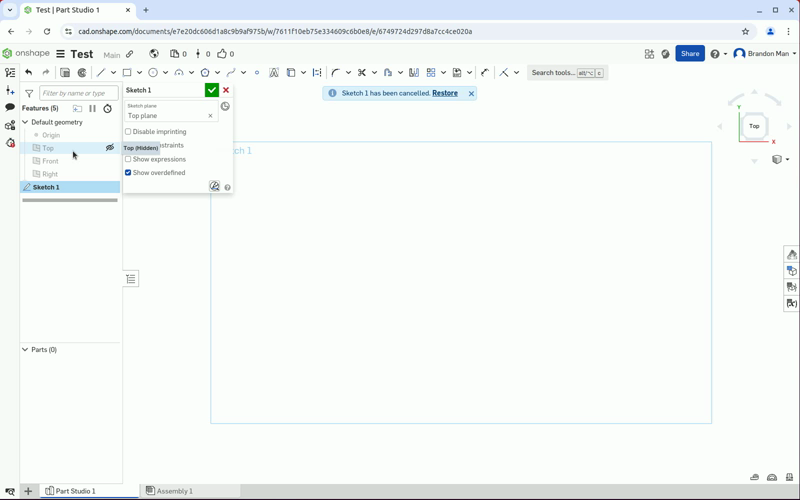
mouse_move(73, 352)
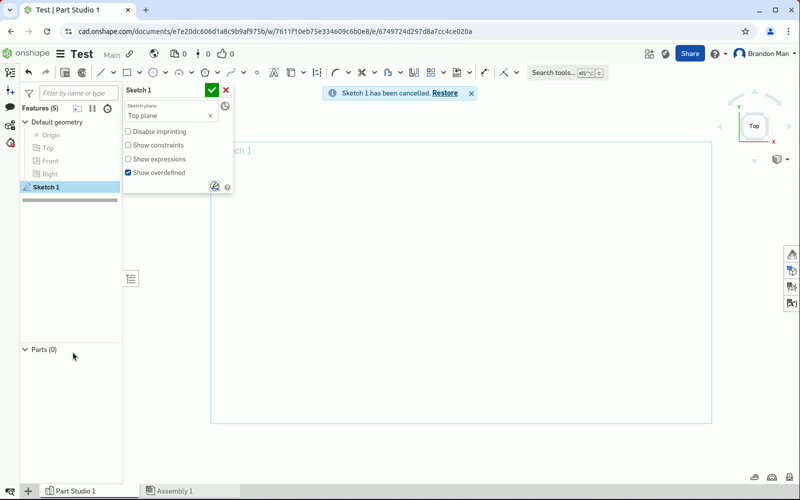
key(y)
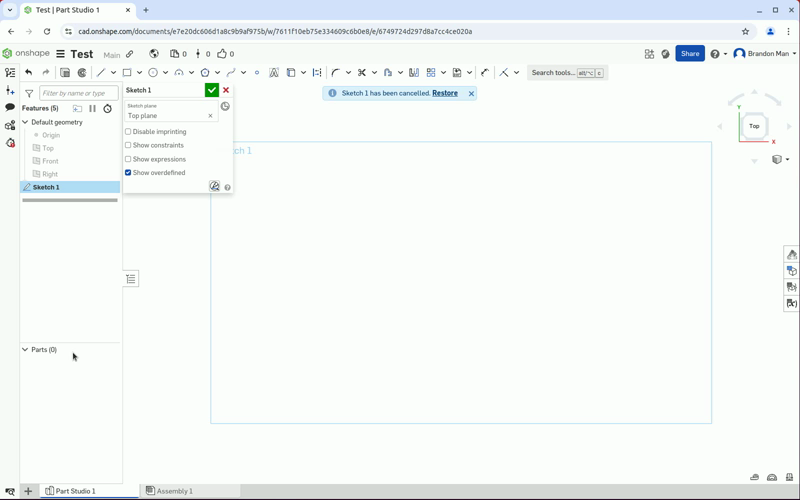
key(l)
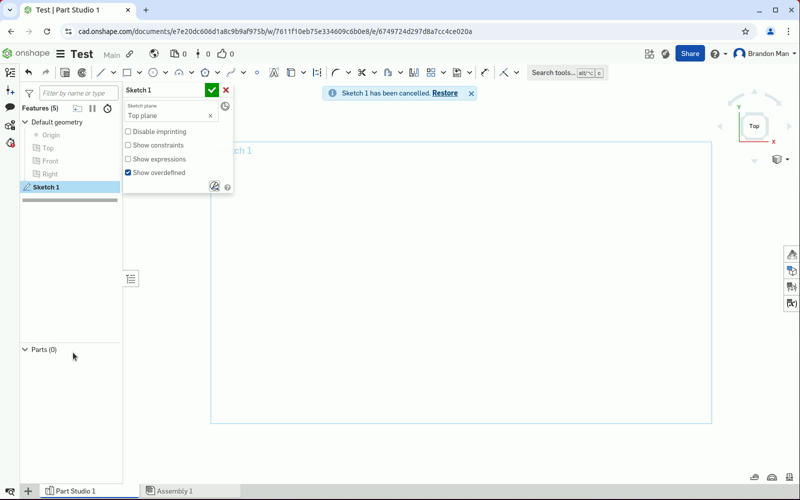
key_down(shift)
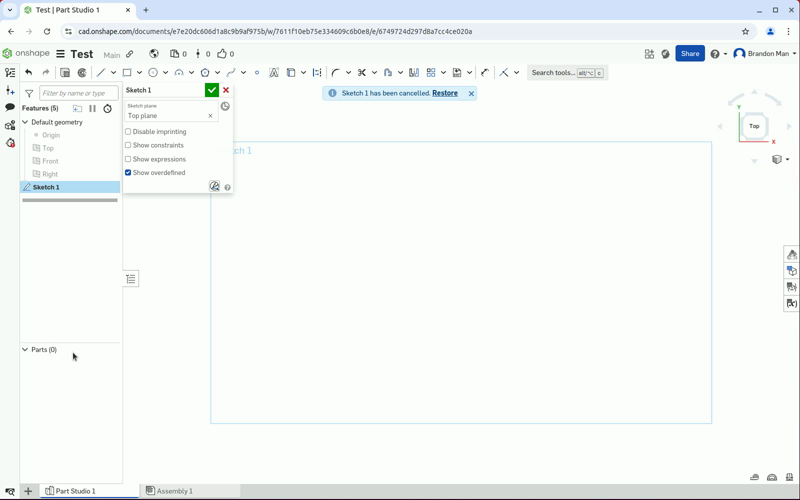
mouse_move(460, 282)
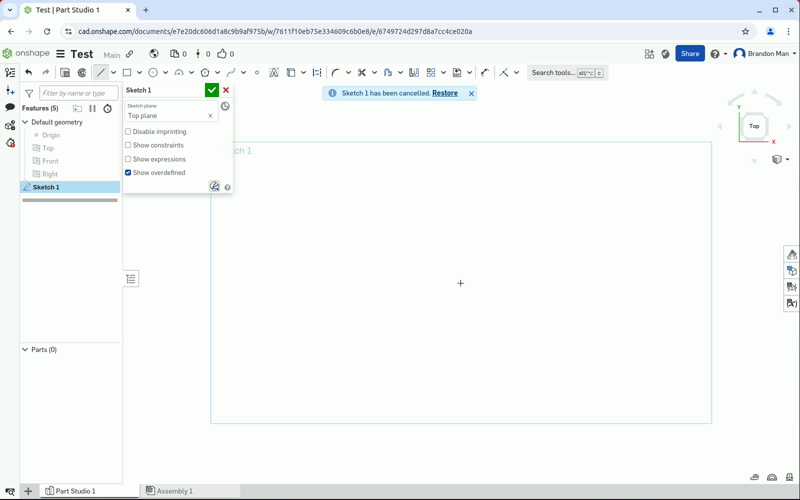
click(460, 282)
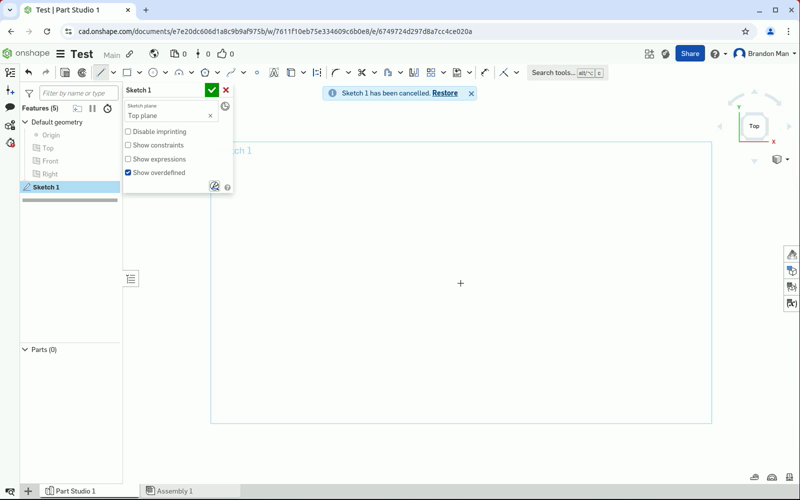
key_up(shift)
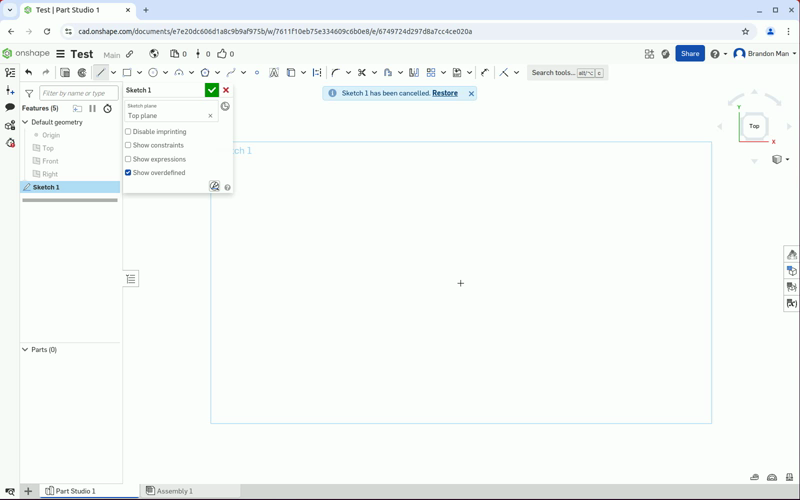
key_down(shift)
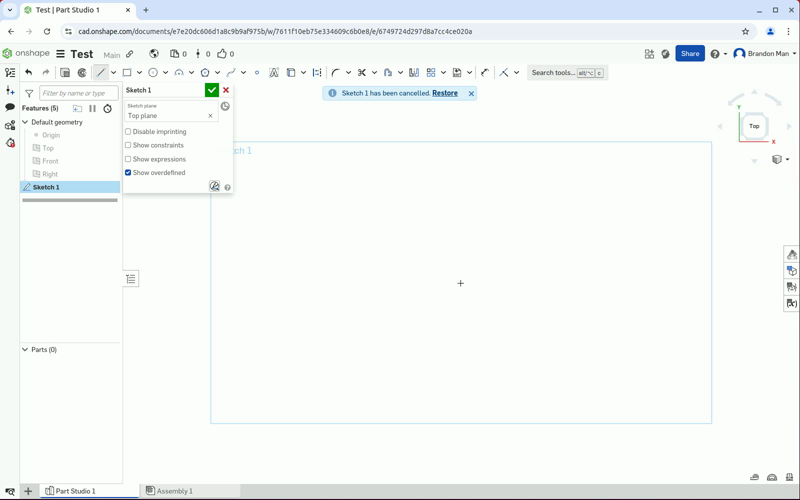
mouse_move(490, 282)
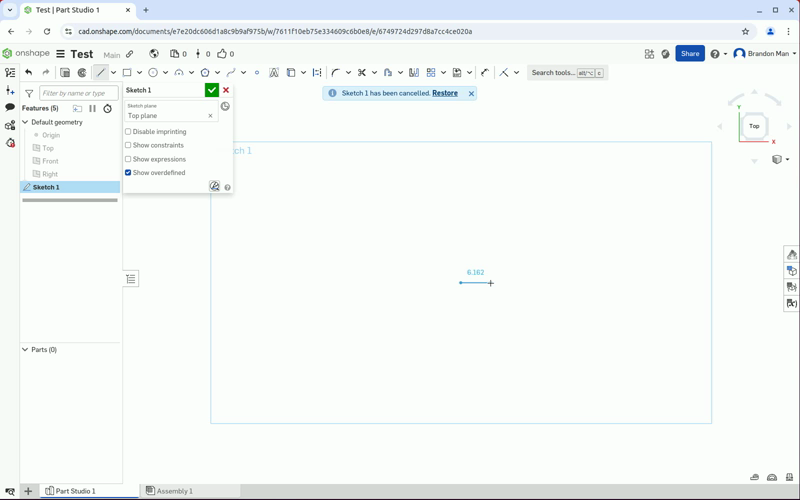
mouse_move(472, 282)
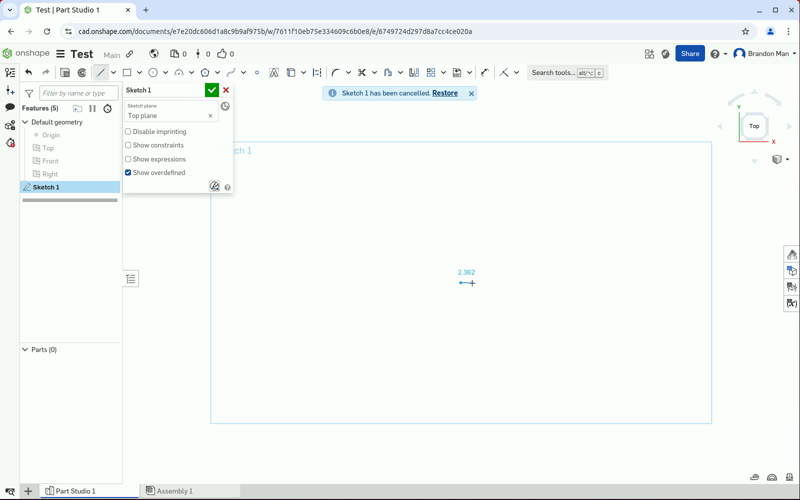
click(472, 282)
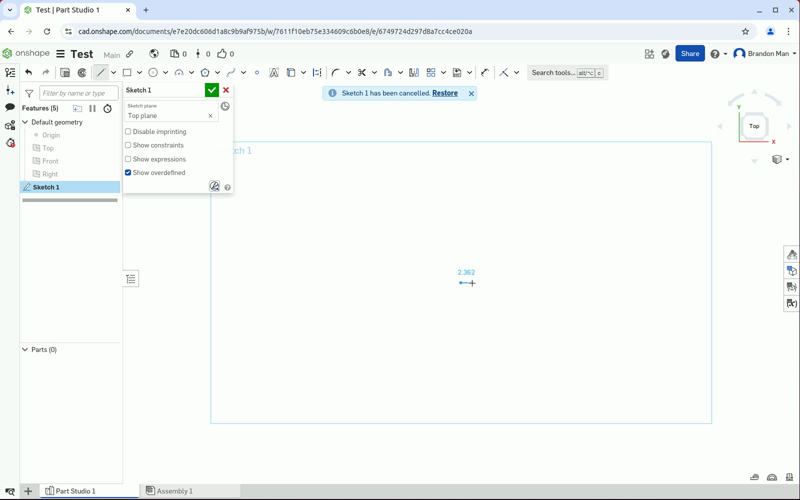
key_up(shift)
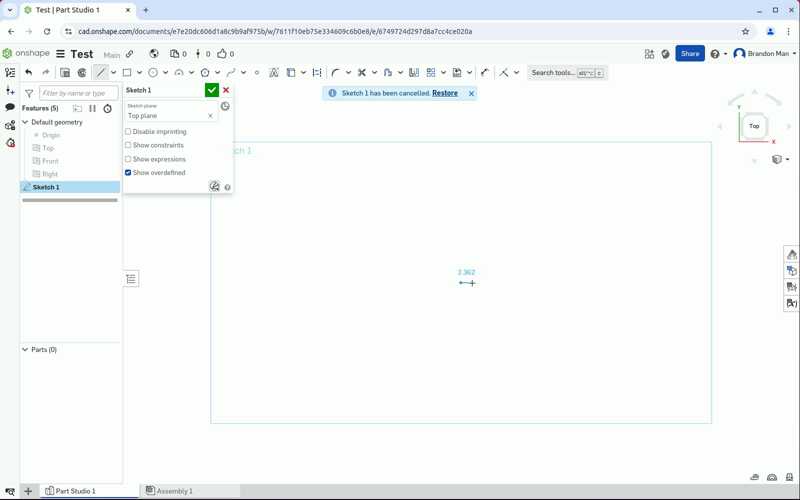
key_down(shift)
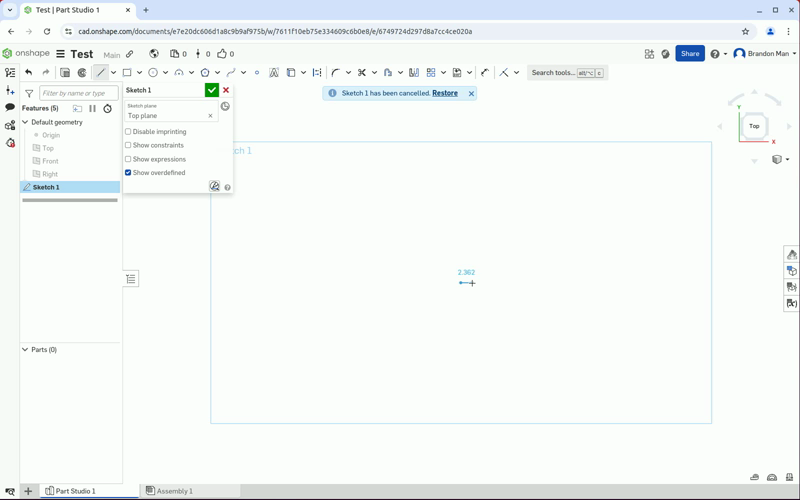
mouse_move(502, 282)
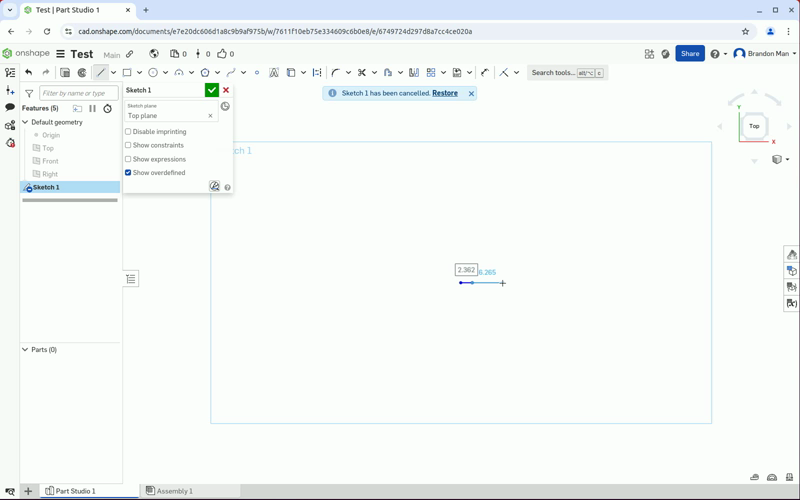
mouse_move(483, 282)
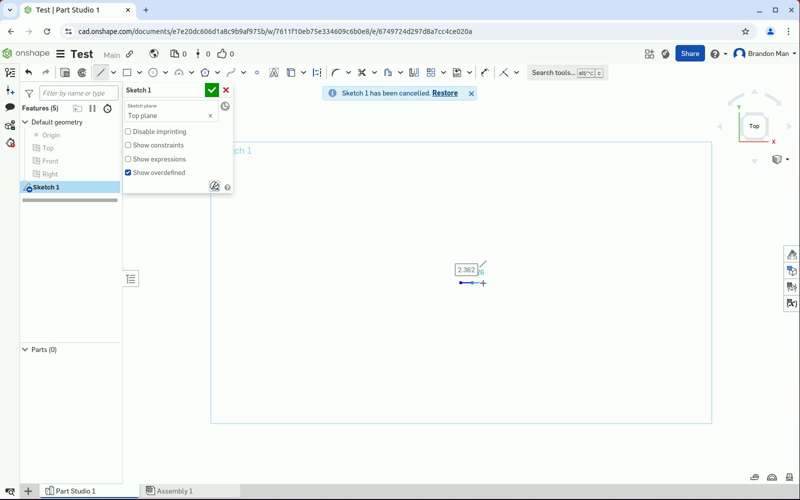
click(483, 282)
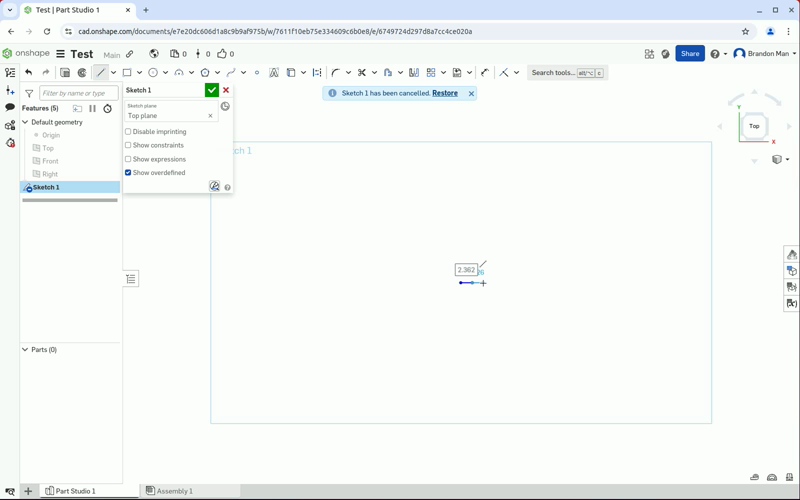
key_up(shift)
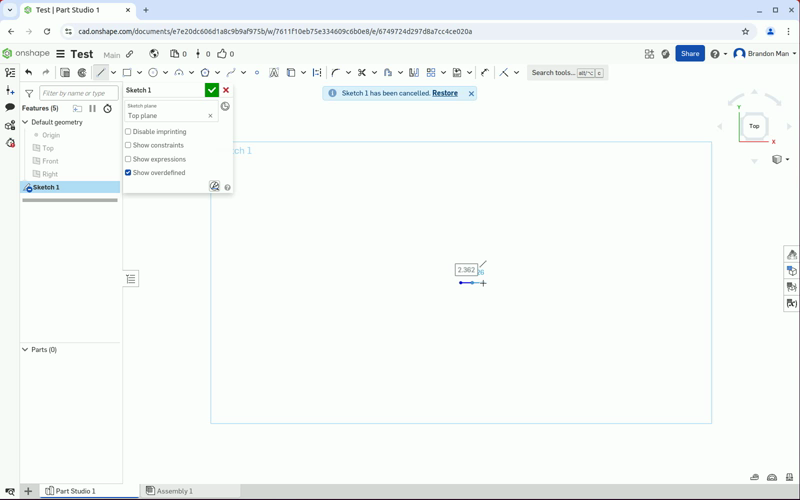
key_down(shift)
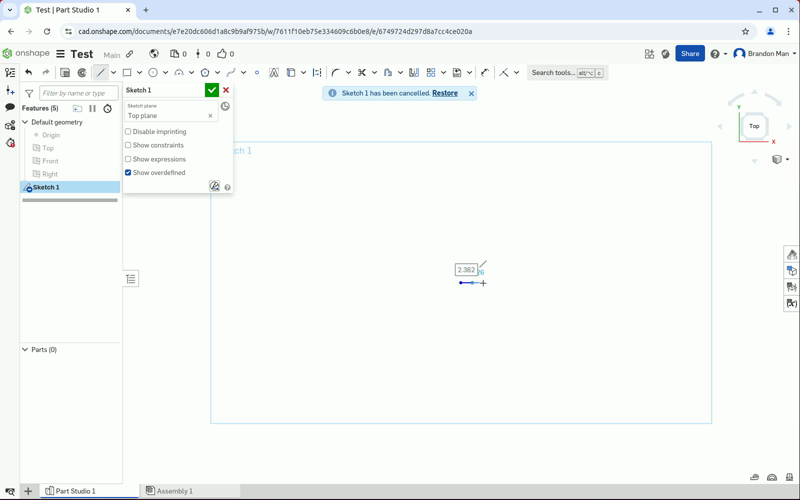
mouse_move(513, 282)
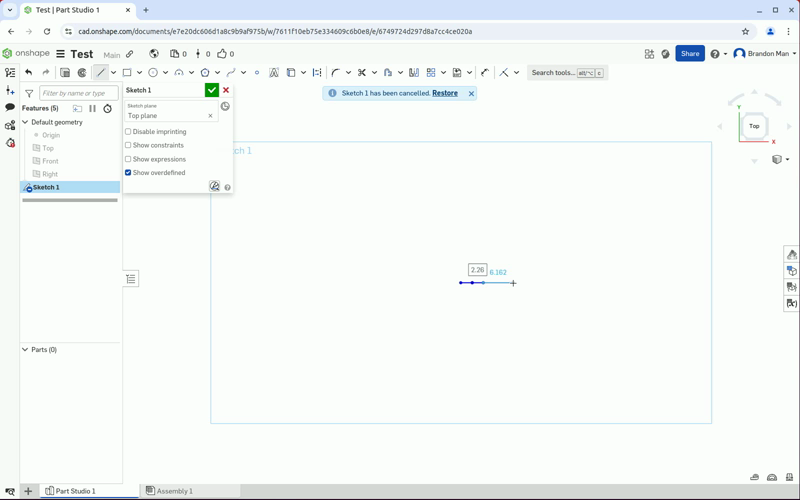
mouse_move(494, 282)
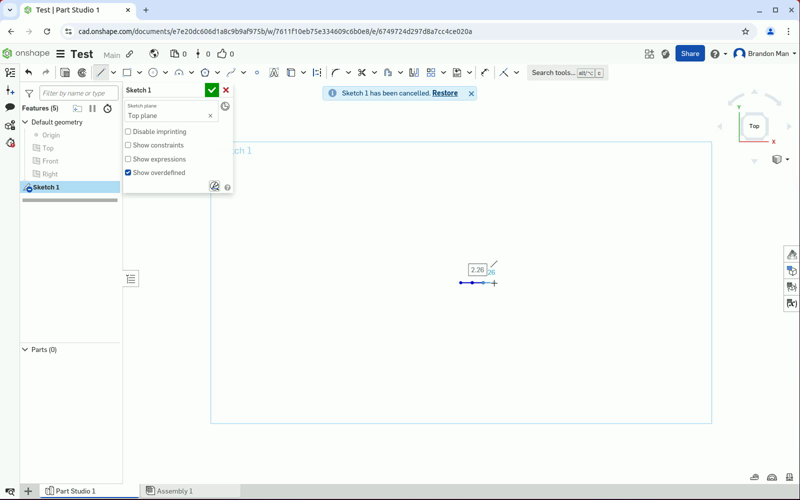
click(494, 282)
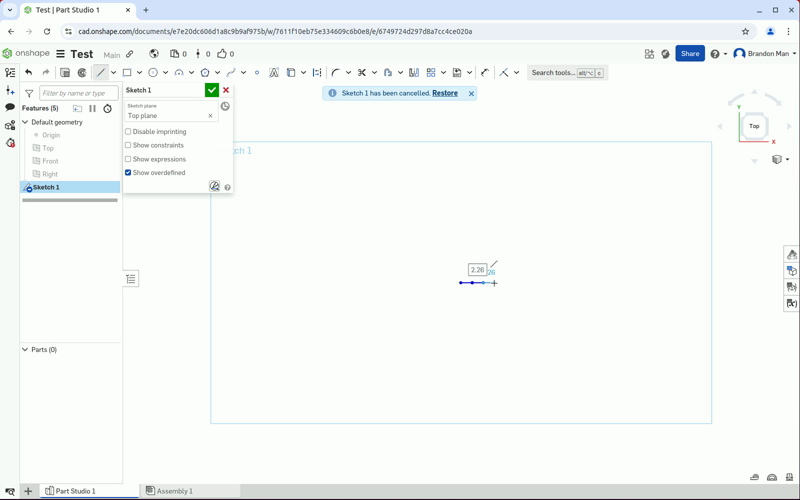
key_up(shift)
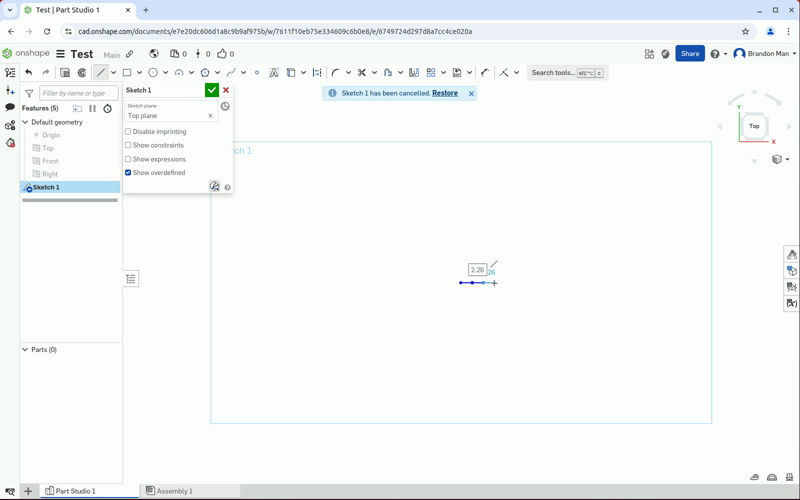
key_down(shift)
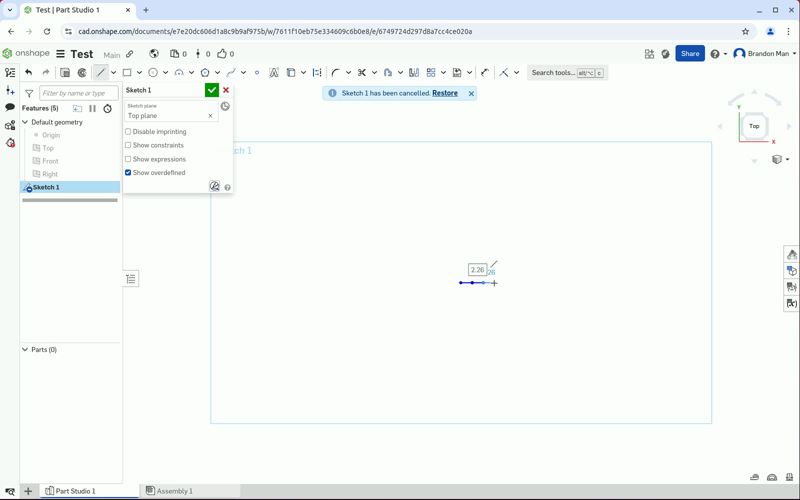
mouse_move(524, 282)
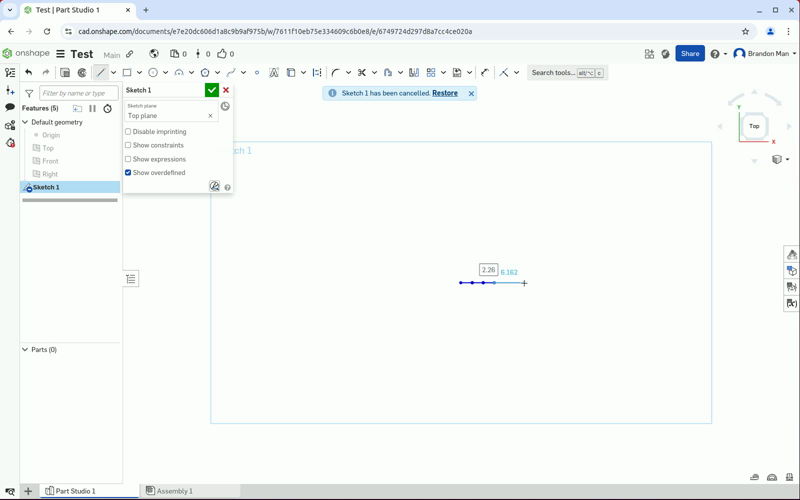
mouse_move(505, 282)
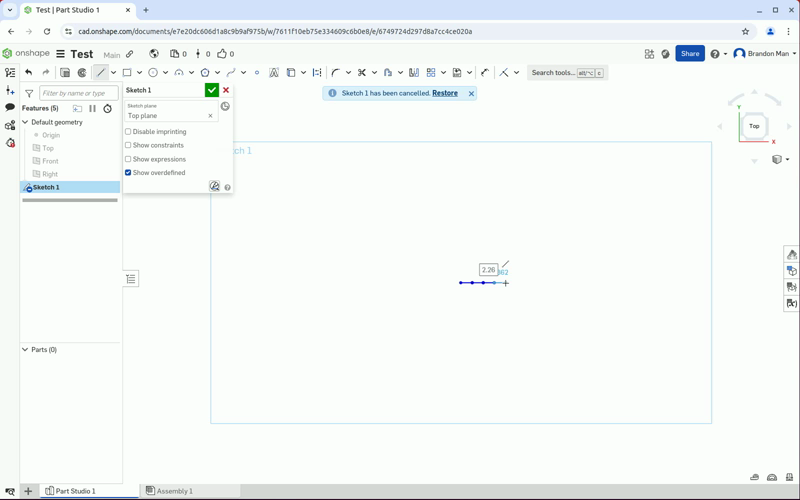
click(505, 282)
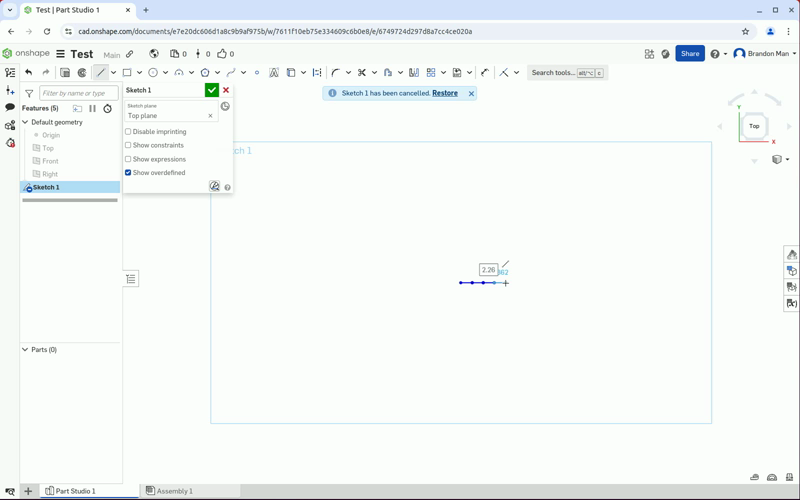
key_up(shift)
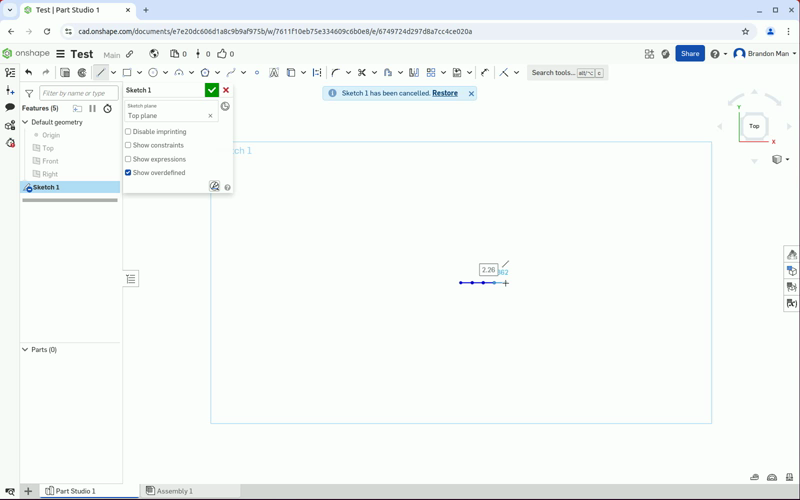
key_down(shift)
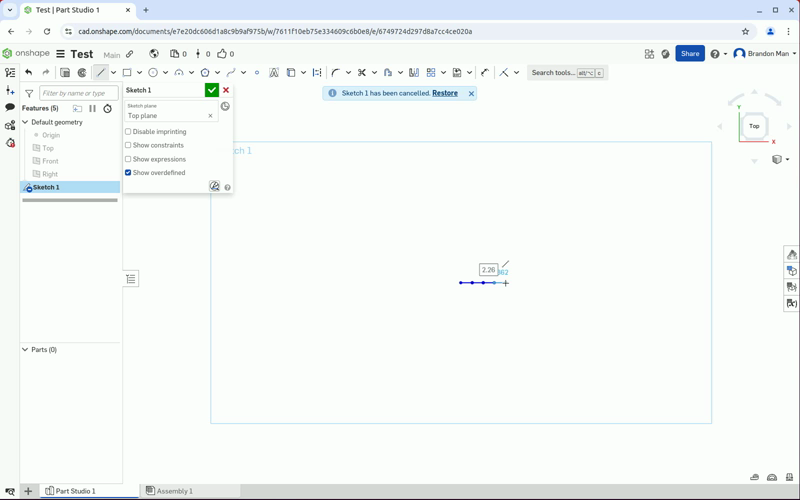
mouse_move(535, 282)
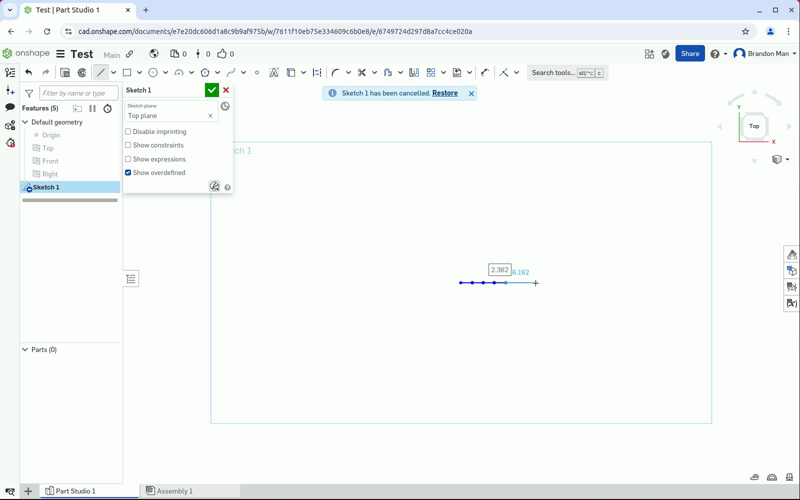
mouse_move(517, 282)
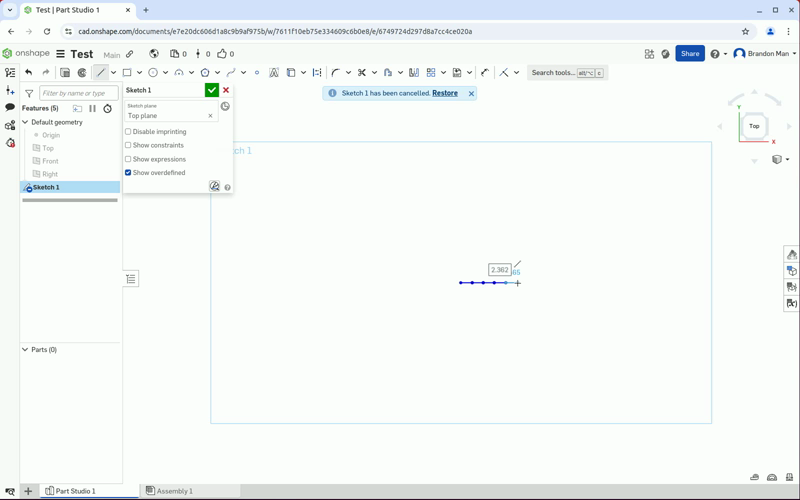
click(517, 282)
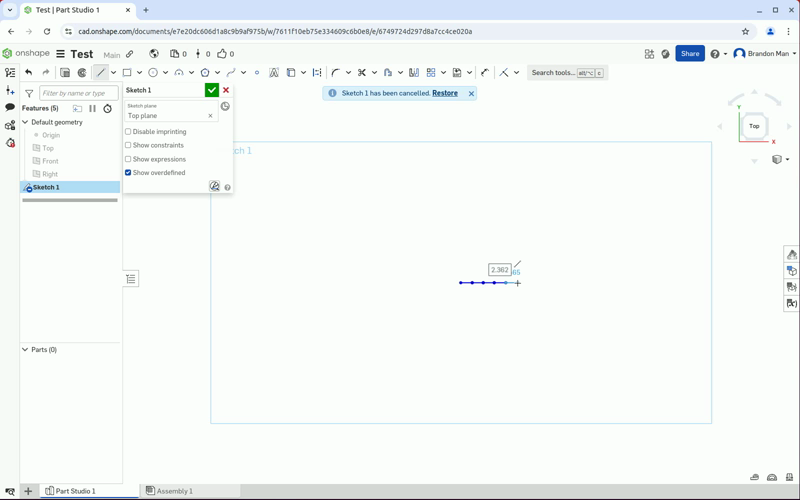
key_up(shift)
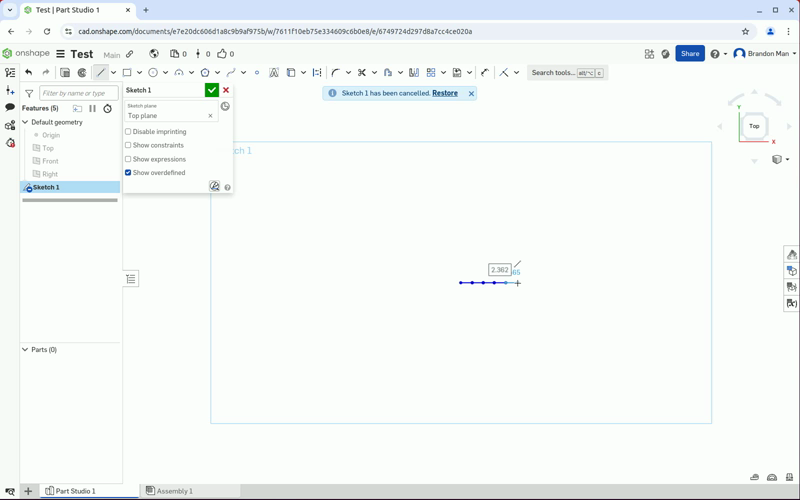
key_down(shift)
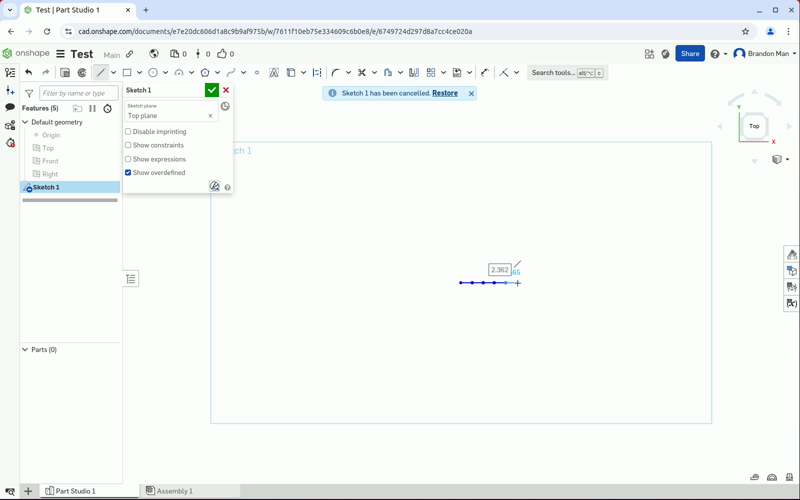
mouse_move(547, 282)
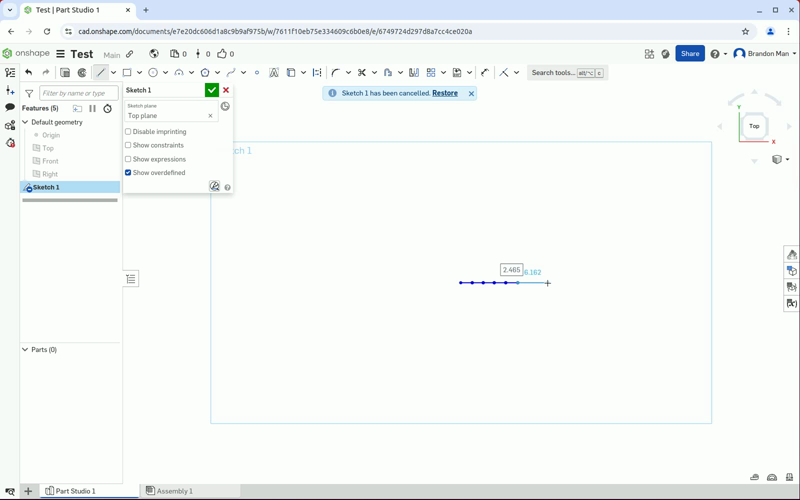
mouse_move(528, 282)
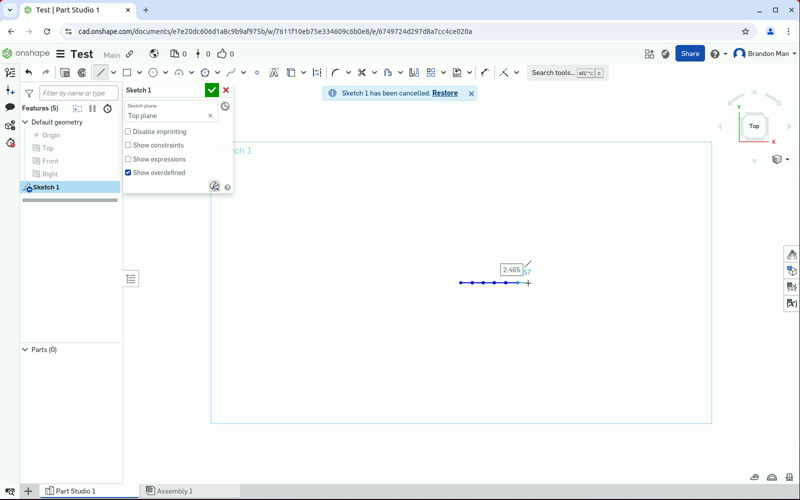
click(528, 282)
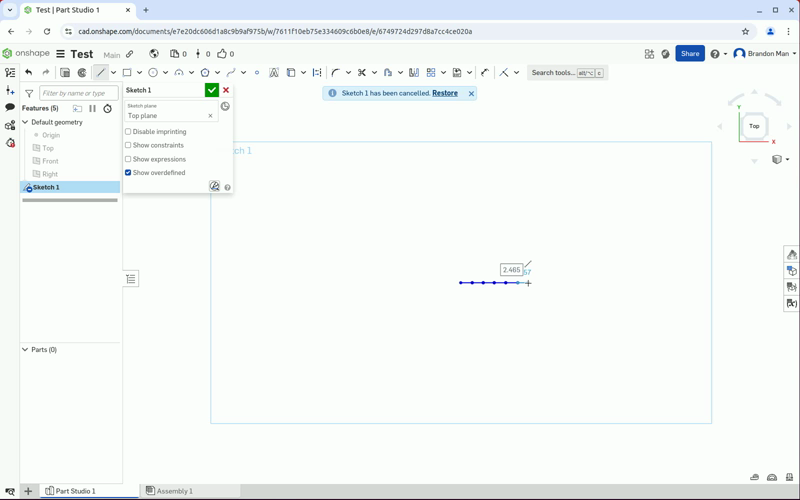
key_up(shift)
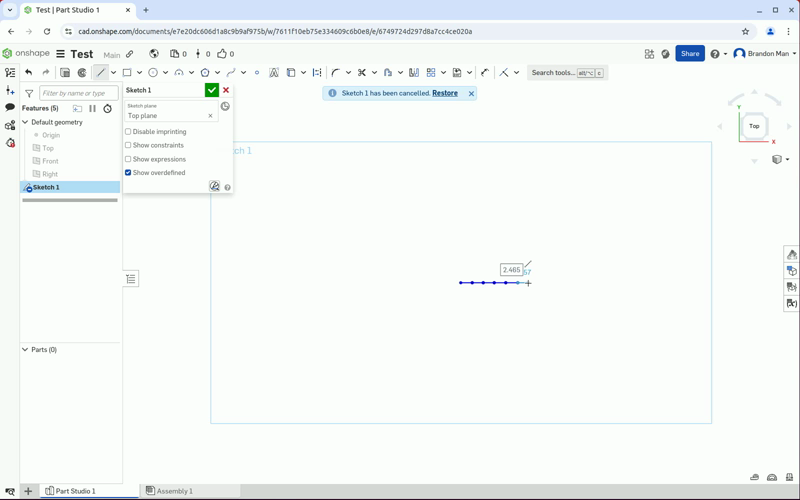
key_down(shift)
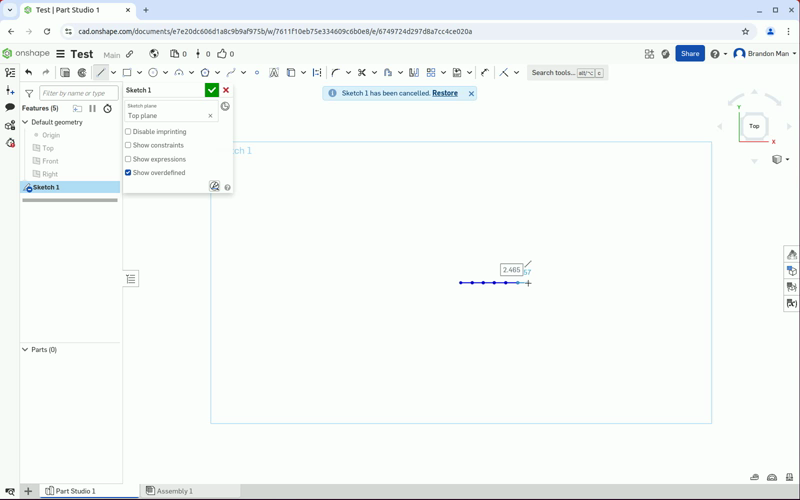
mouse_move(558, 282)
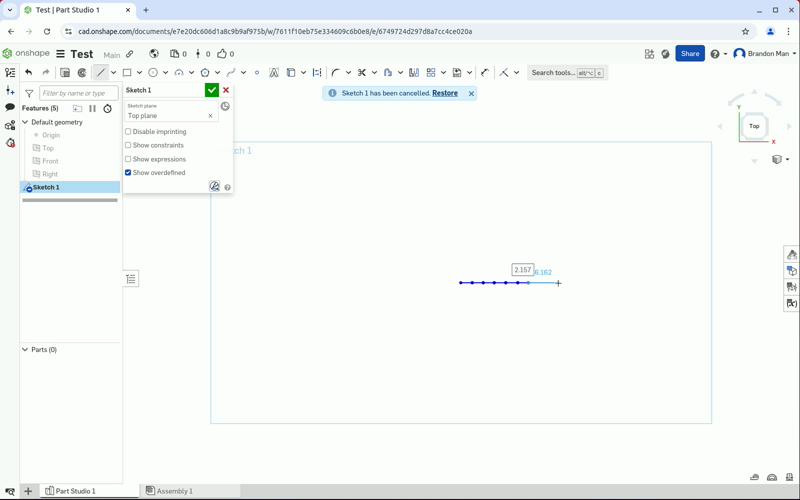
mouse_move(538, 282)
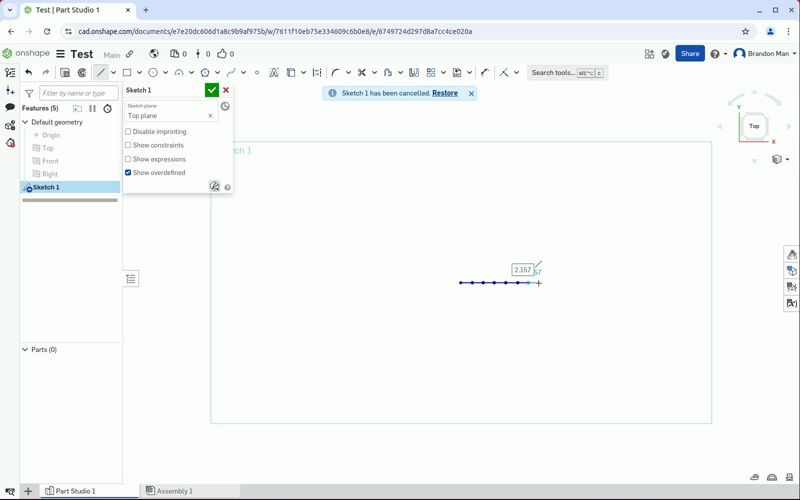
click(538, 282)
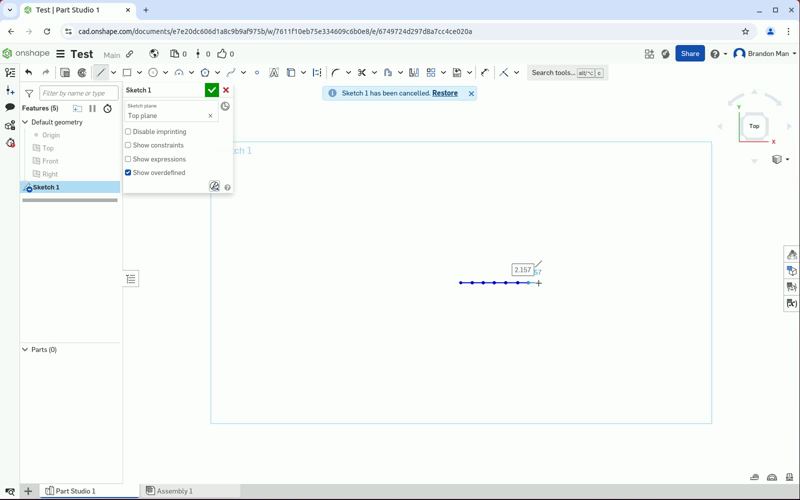
key_up(shift)
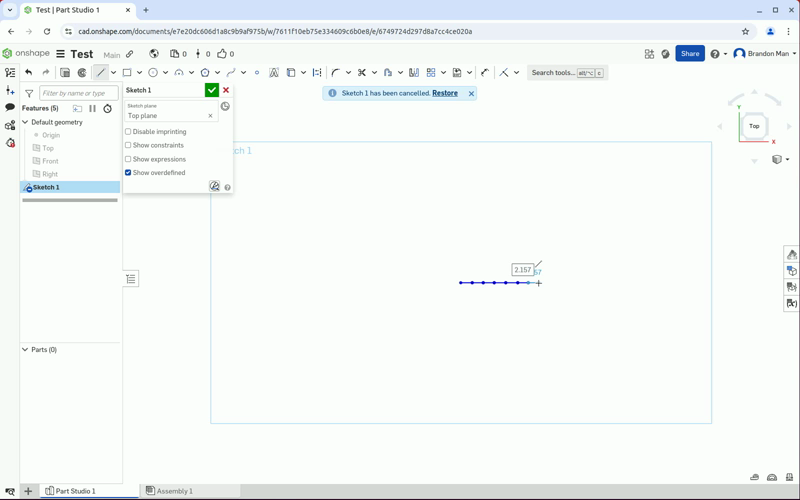
key_down(shift)
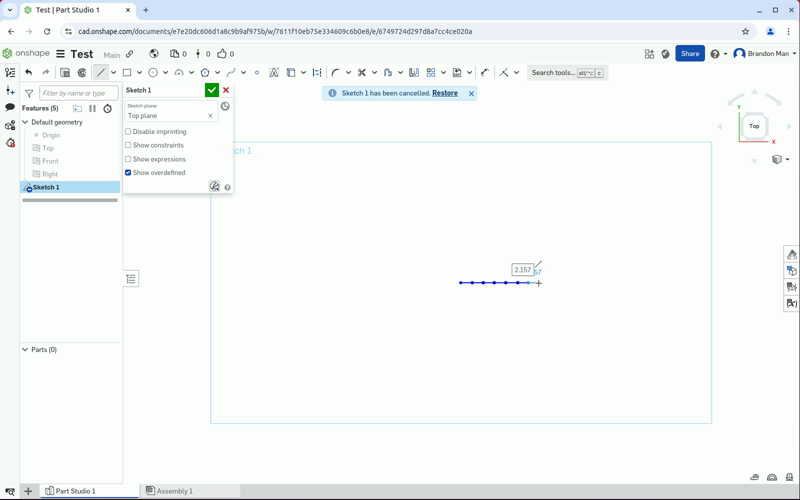
mouse_move(568, 282)
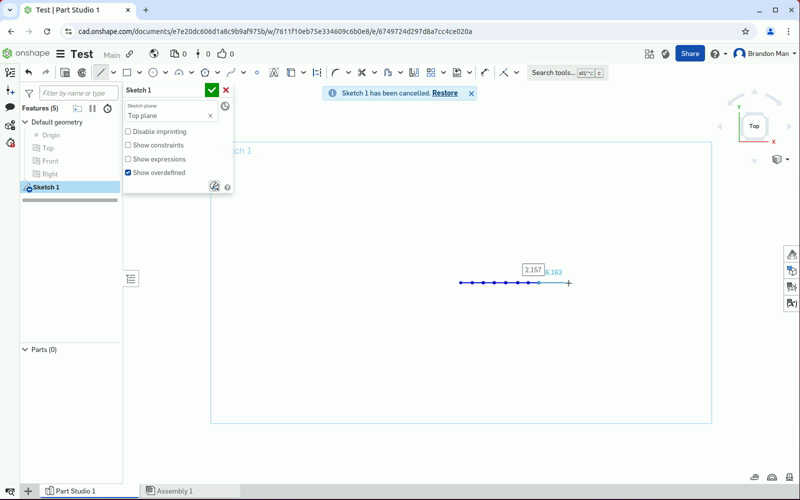
mouse_move(550, 282)
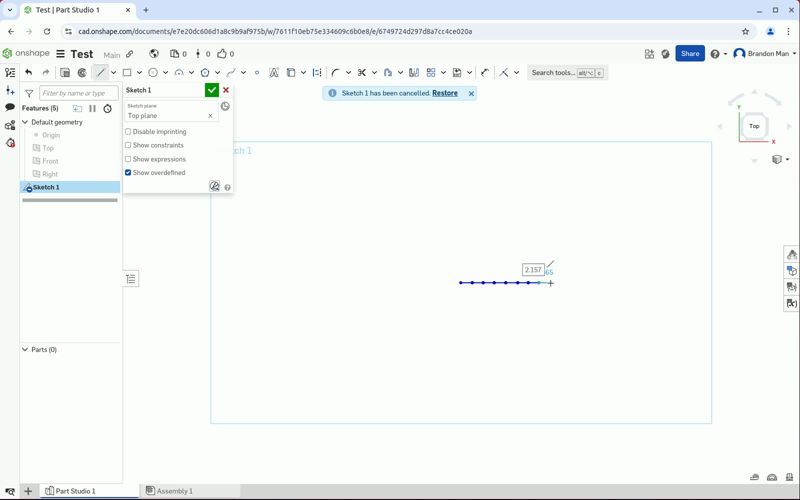
click(550, 282)
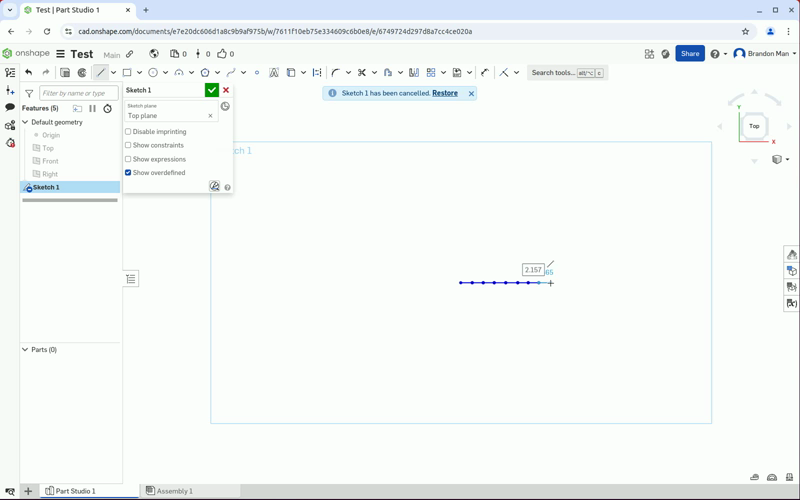
key_up(shift)
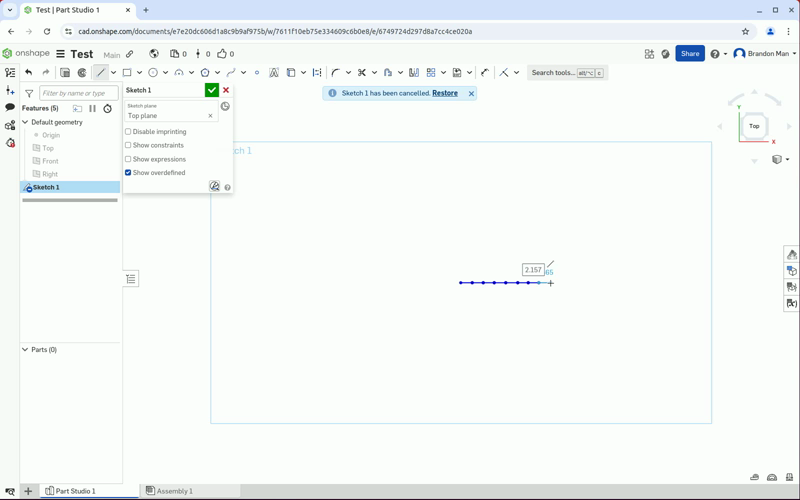
key_down(shift)
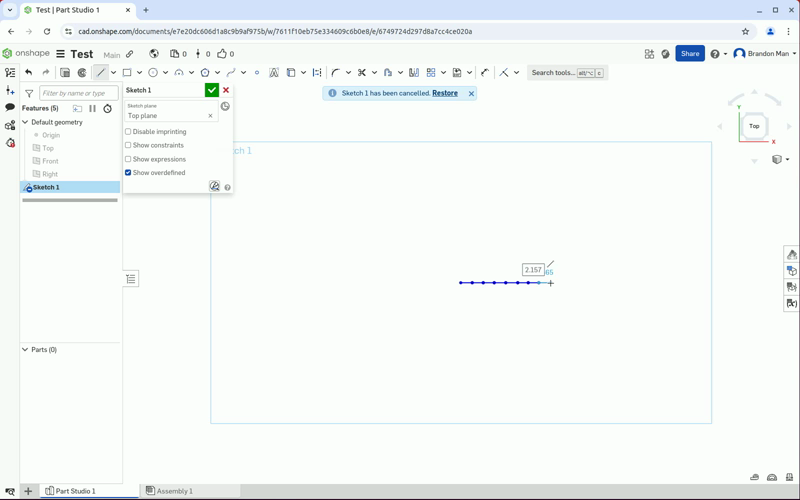
mouse_move(580, 282)
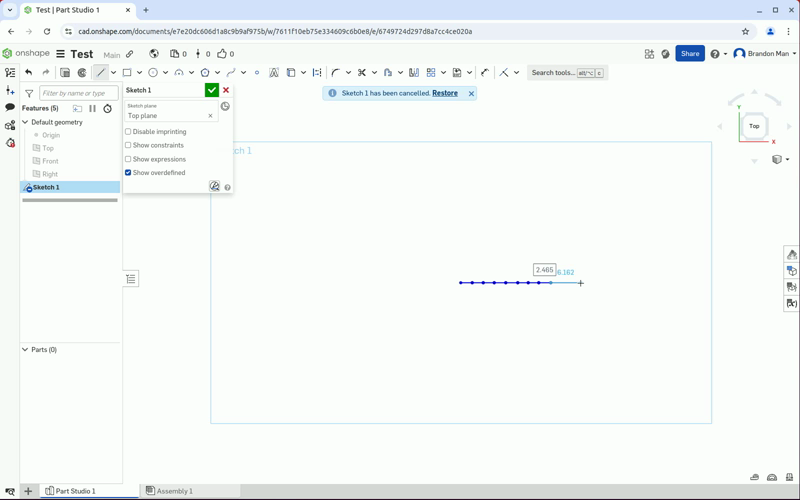
mouse_move(562, 282)
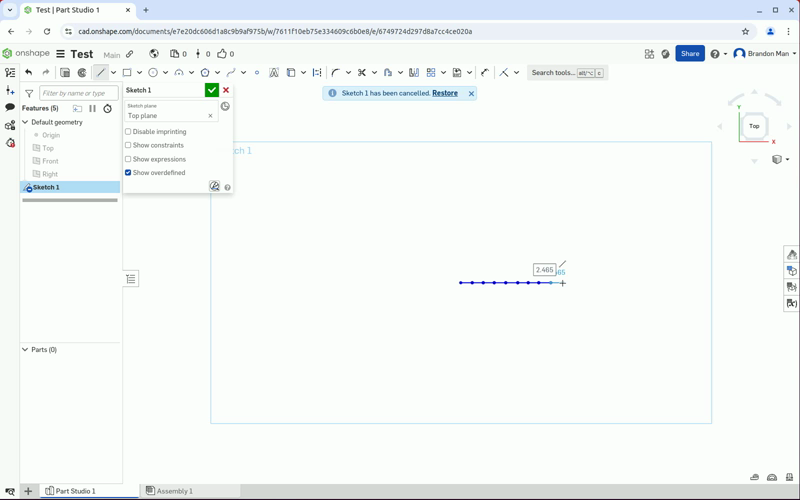
click(562, 282)
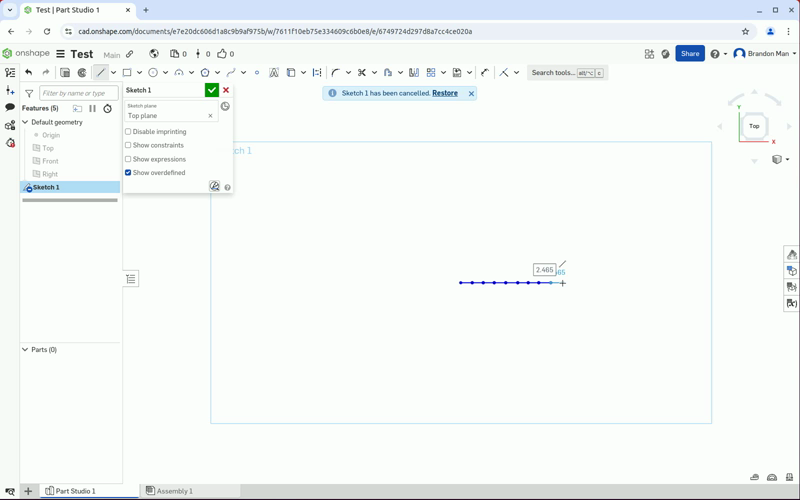
key_up(shift)
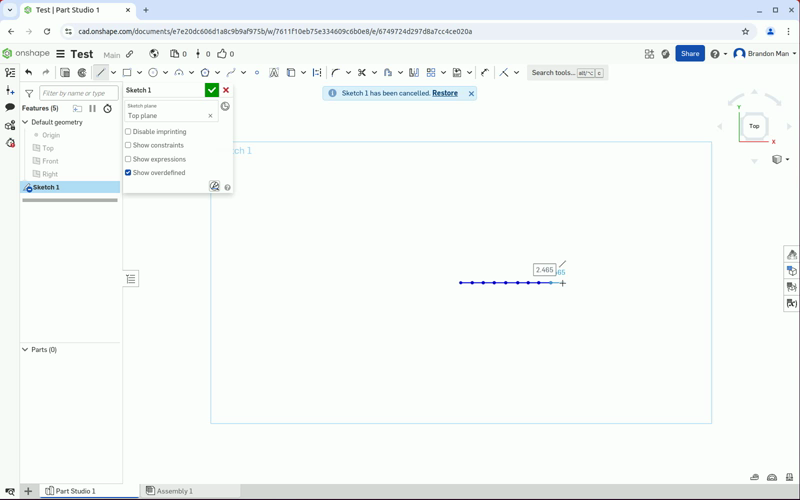
key_down(shift)
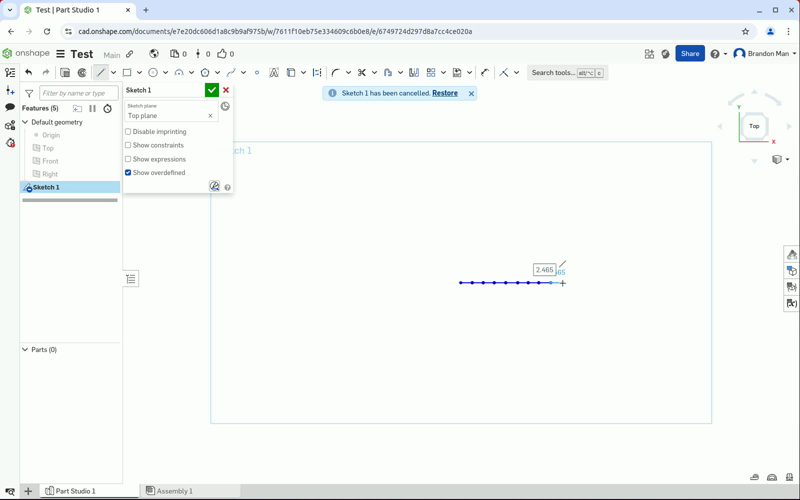
mouse_move(589, 282)
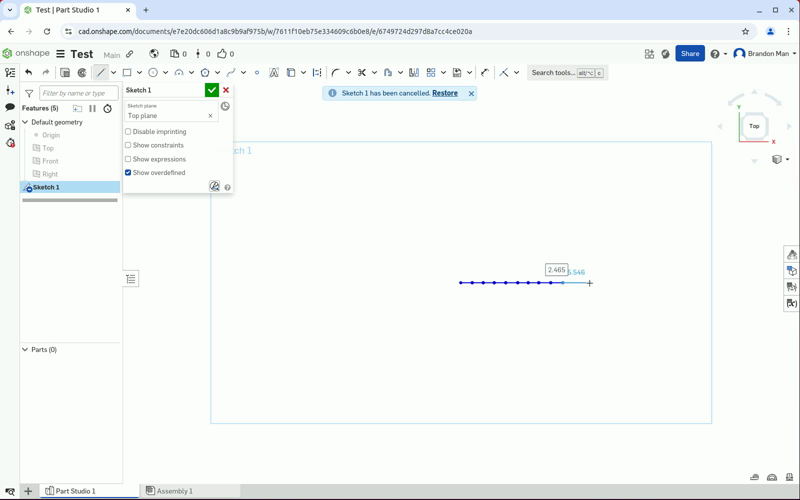
mouse_move(573, 282)
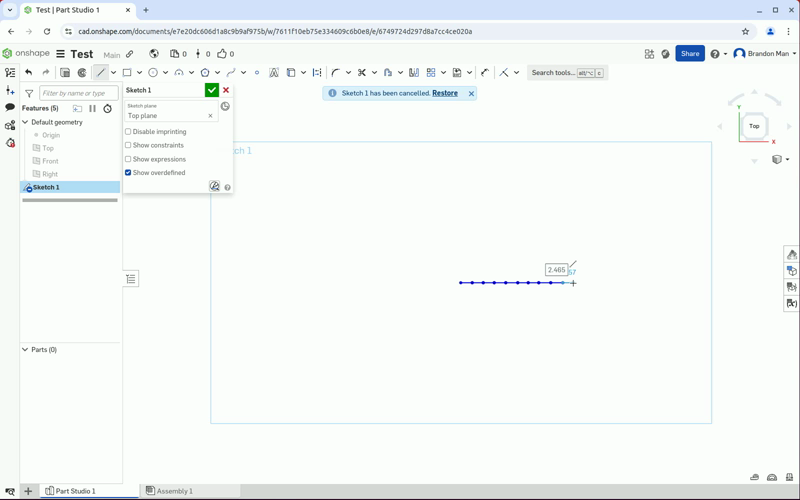
click(573, 282)
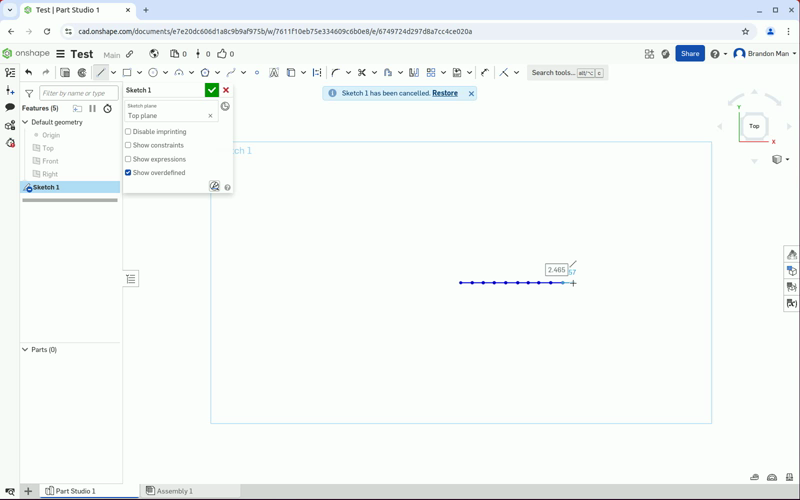
key_up(shift)
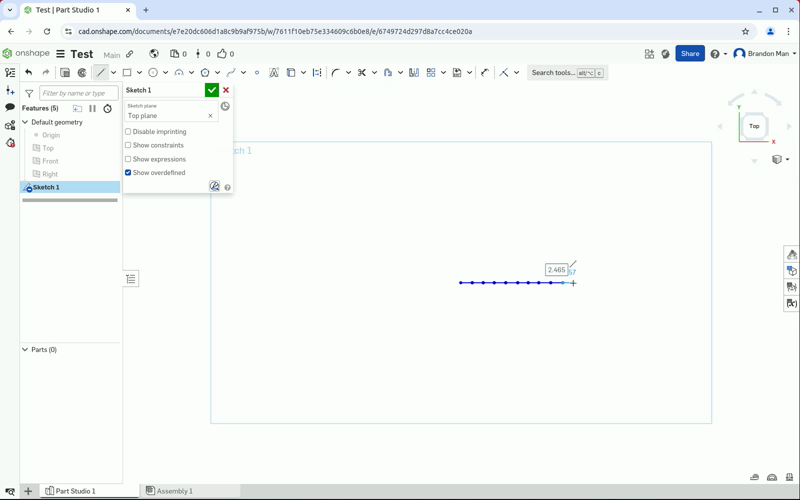
key_down(shift)
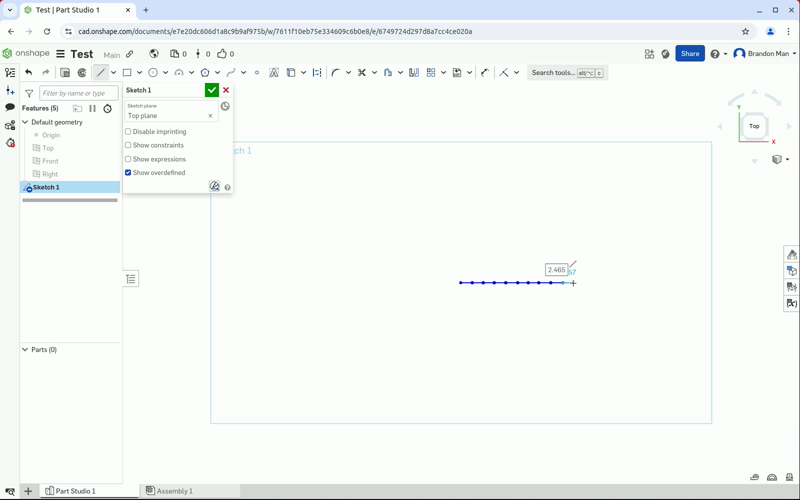
mouse_move(589, 282)
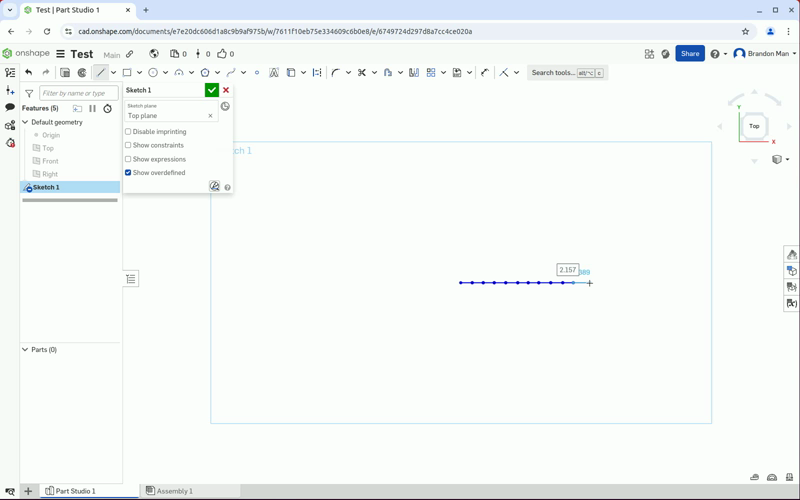
mouse_move(573, 271)
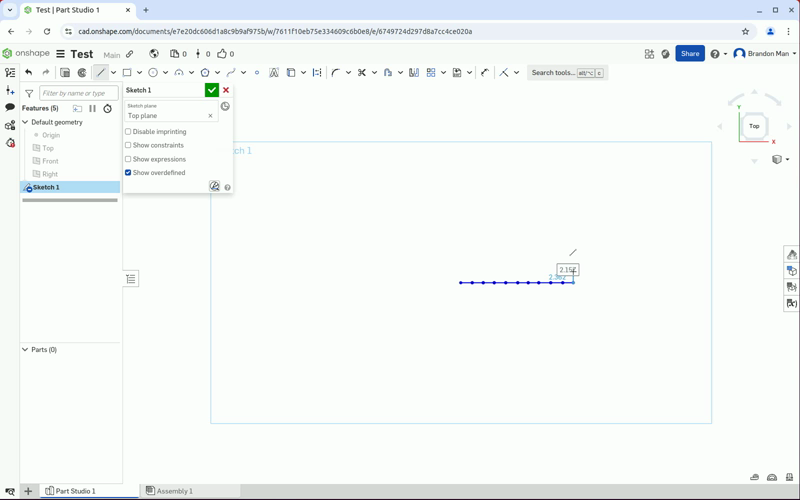
click(573, 271)
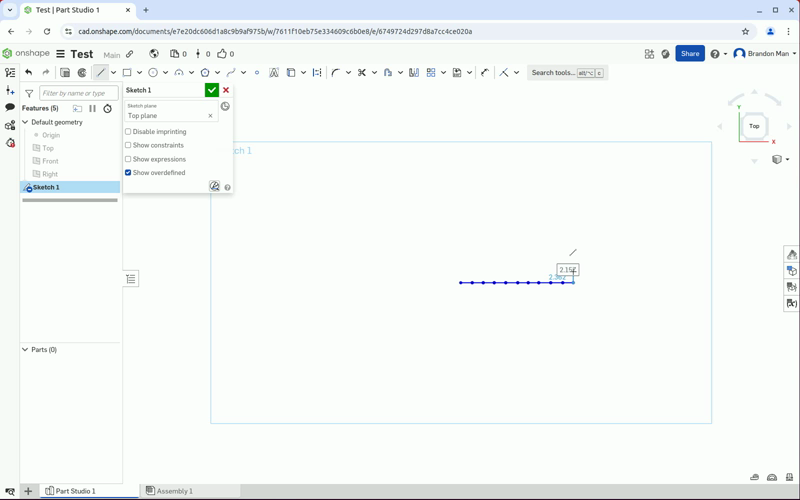
key_up(shift)
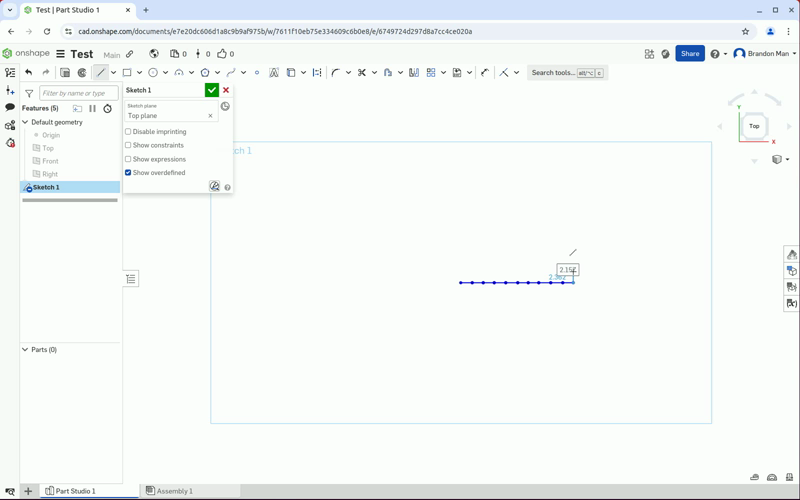
key_down(shift)
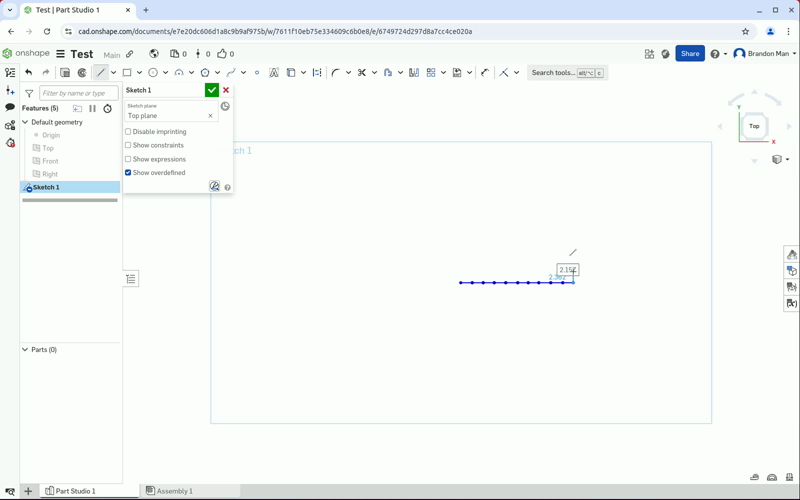
mouse_move(460, 271)
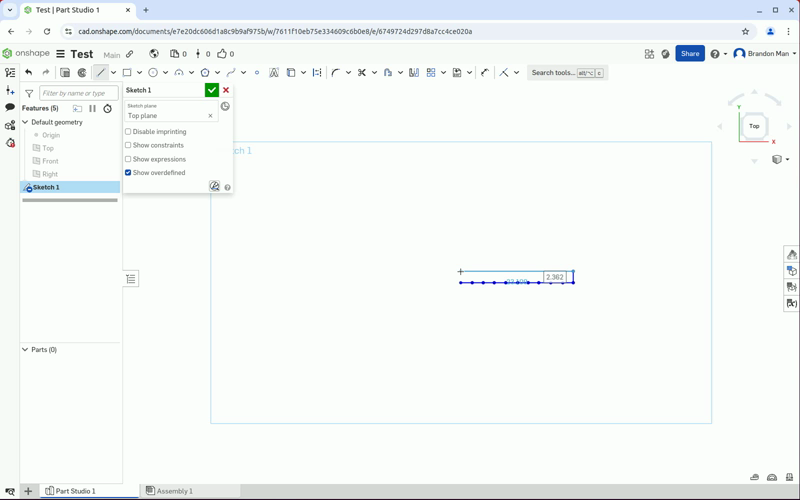
click(460, 271)
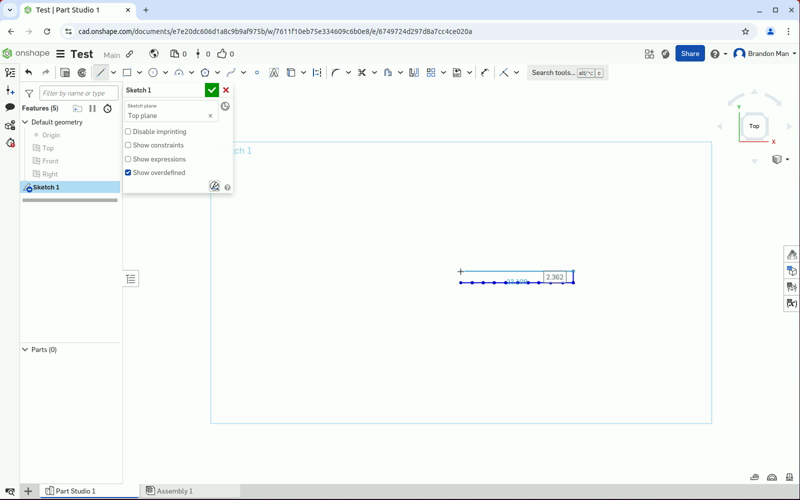
key_up(shift)
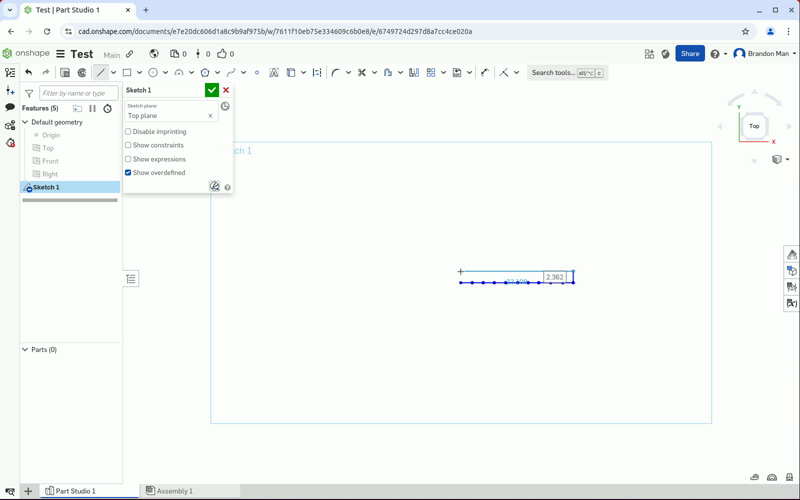
mouse_move(490, 271)
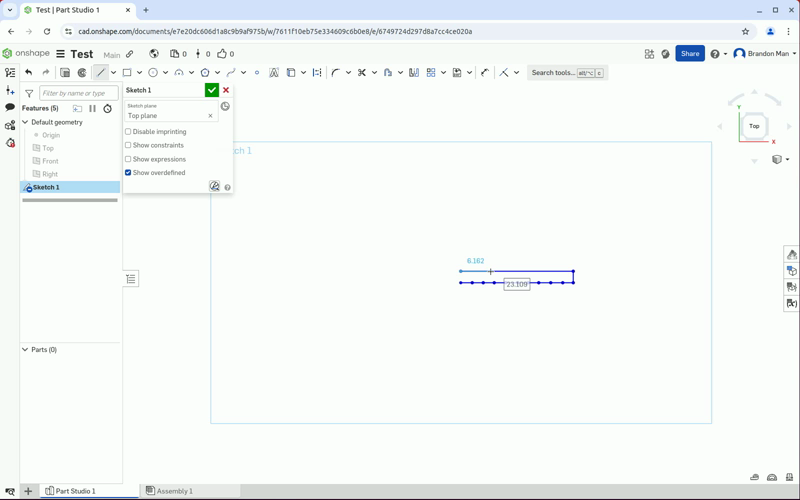
key_down(shift)
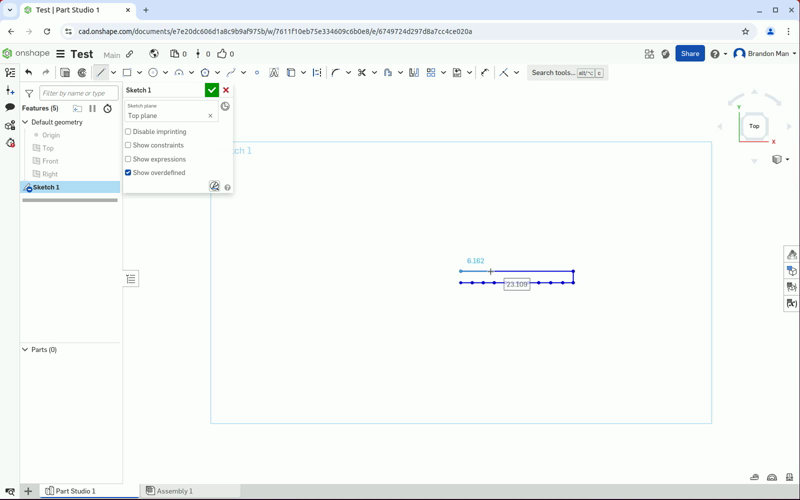
mouse_move(460, 282)
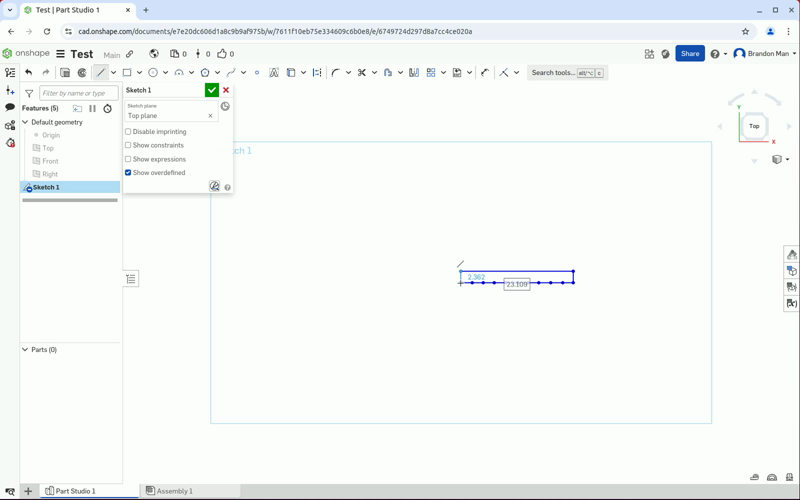
key_up(shift)
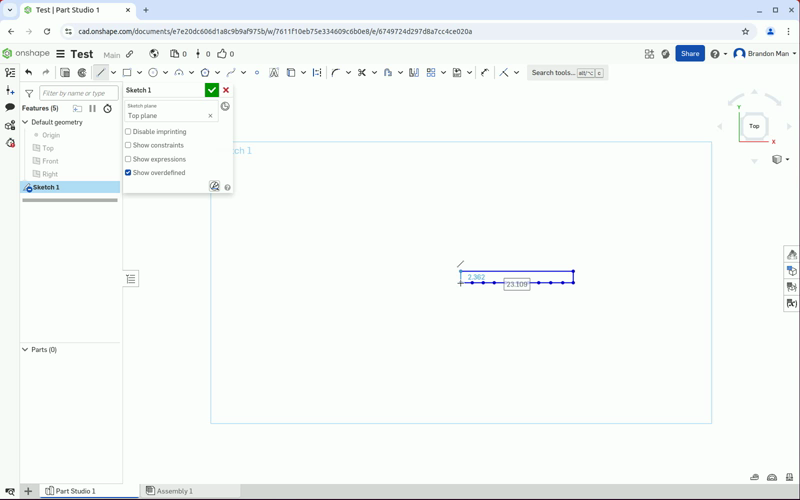
click(460, 282)
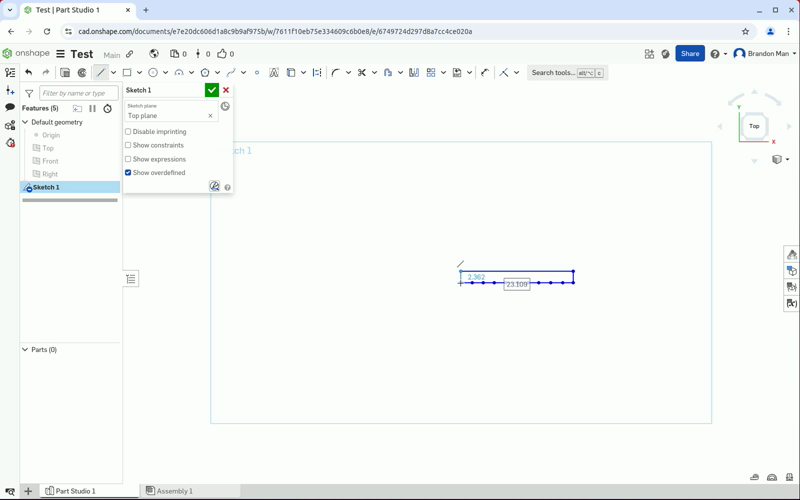
key(esc)
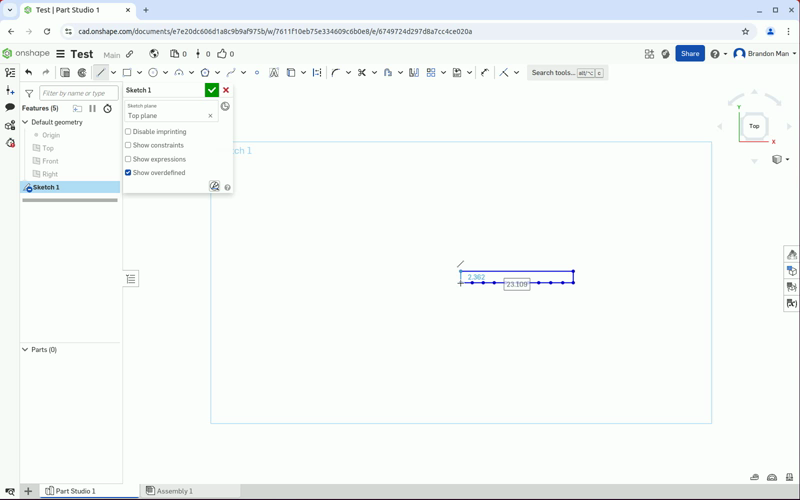
mouse_move(486, 274)
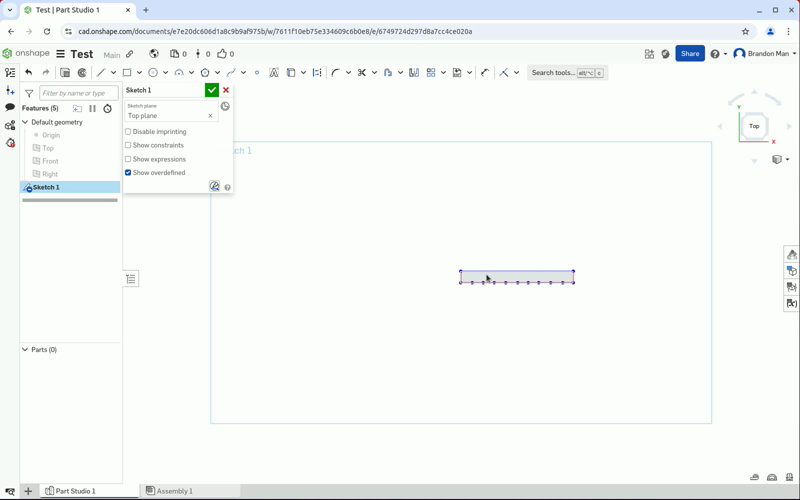
scroll(6)
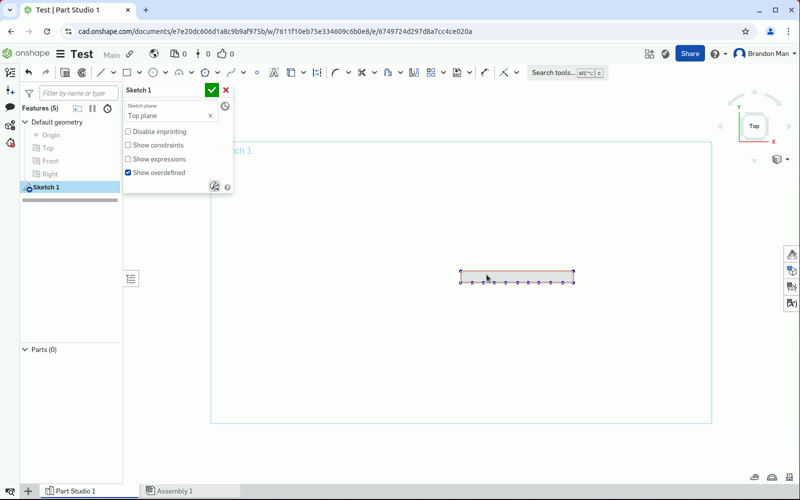
scroll(6)
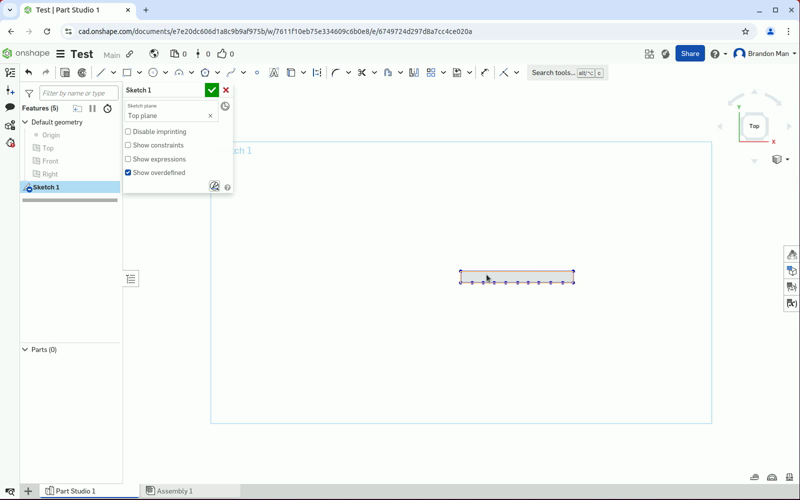
scroll(6)
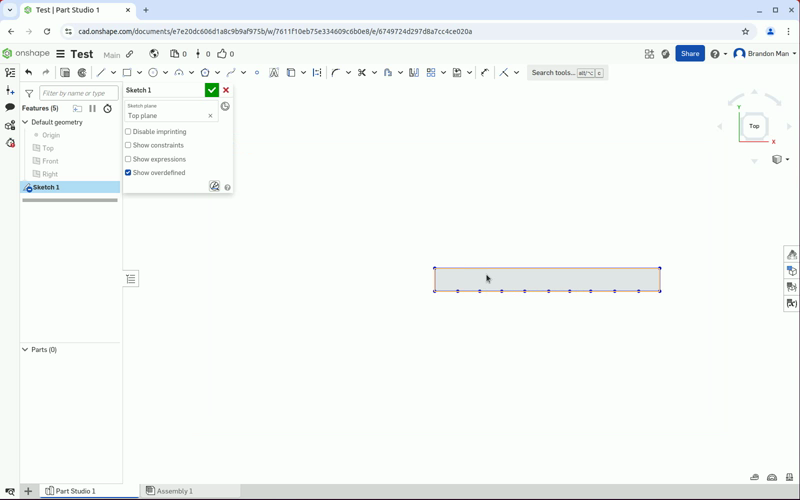
scroll(6)
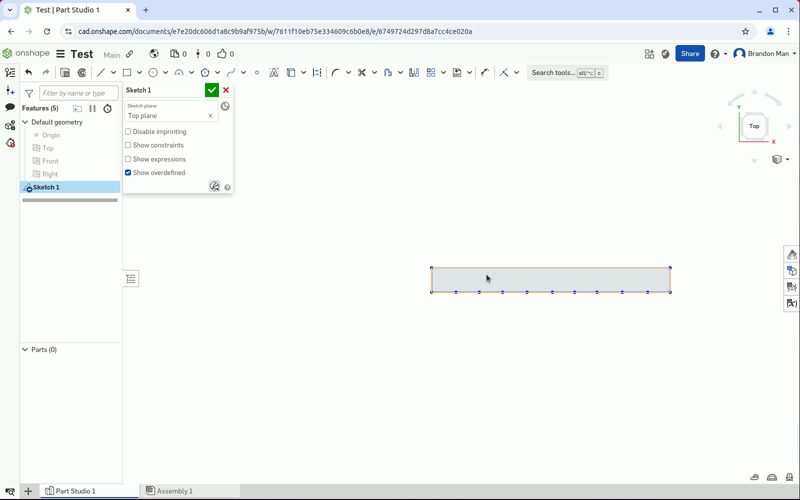
scroll(6)
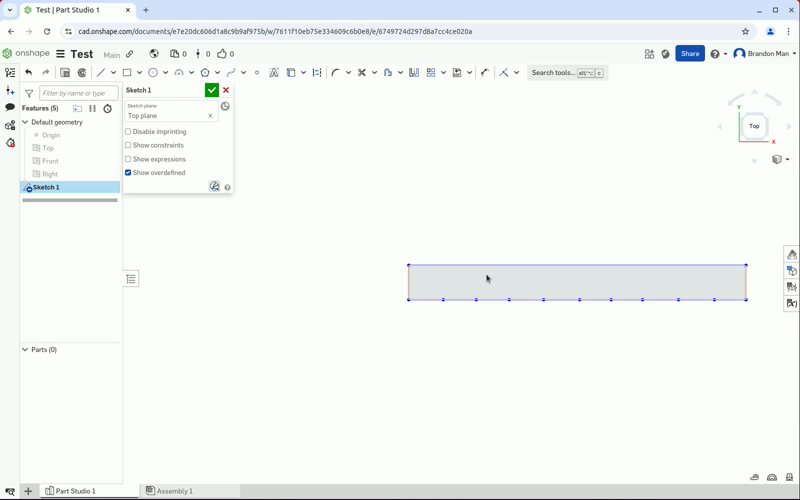
scroll(6)
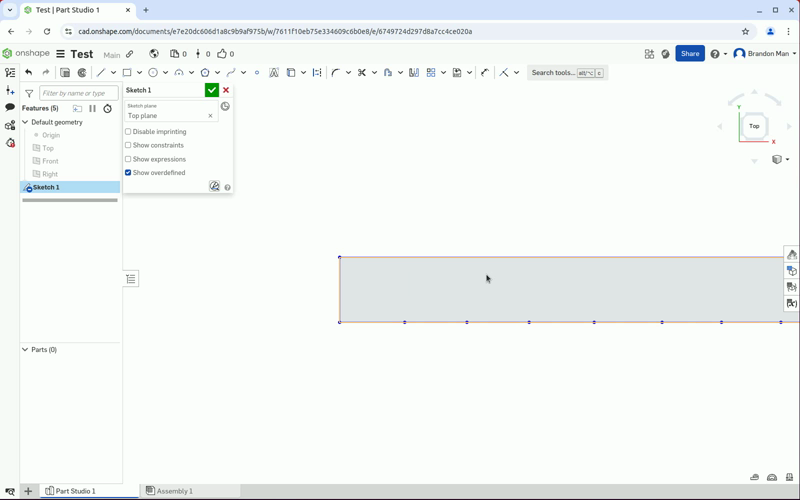
scroll(6)
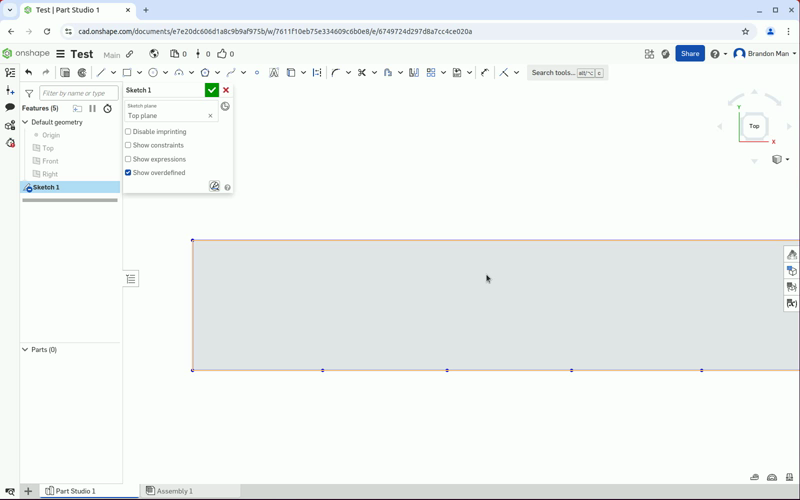
click(486, 274)
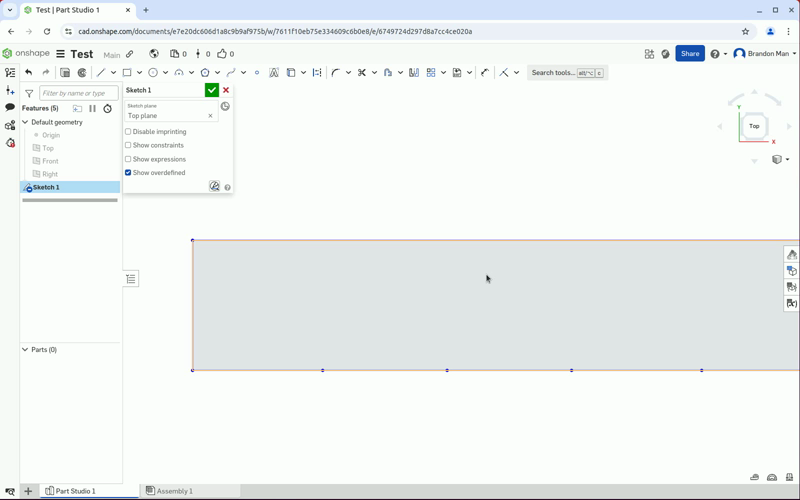
scroll(-6)
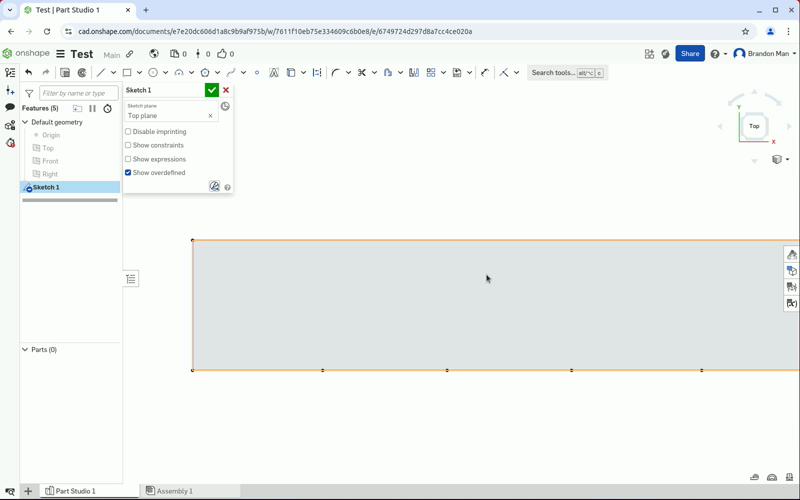
scroll(-6)
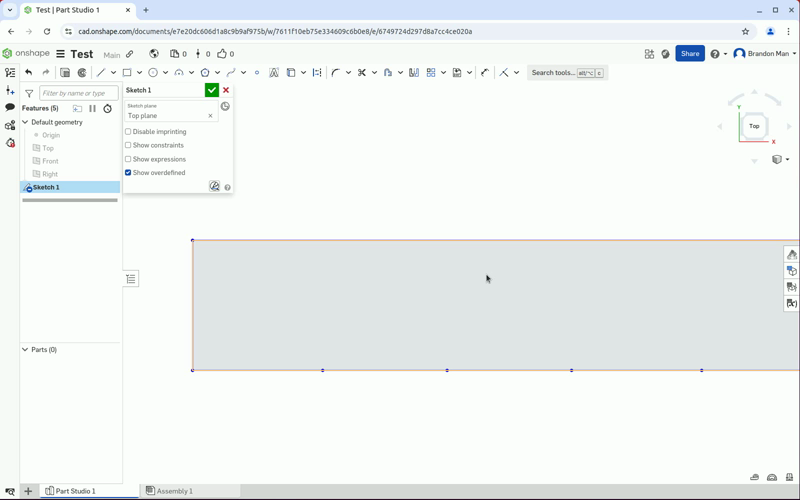
scroll(-6)
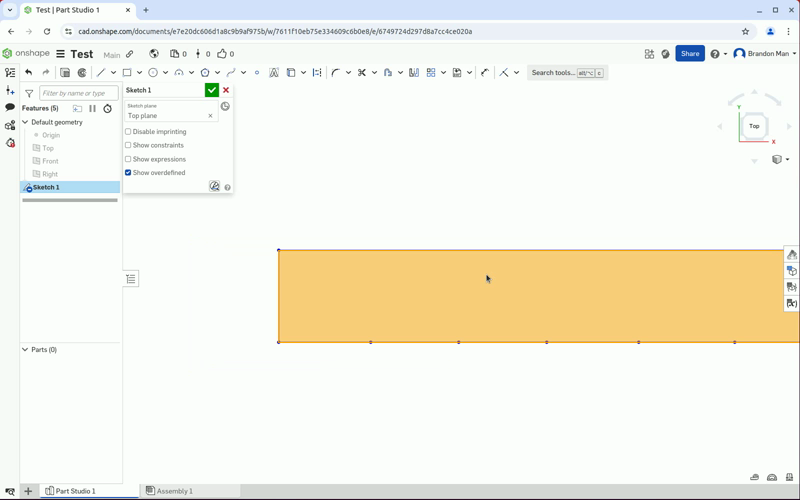
scroll(-6)
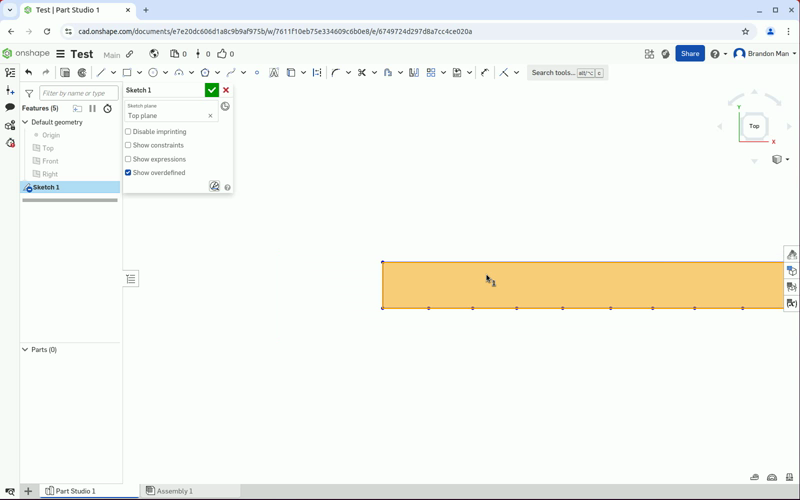
scroll(-6)
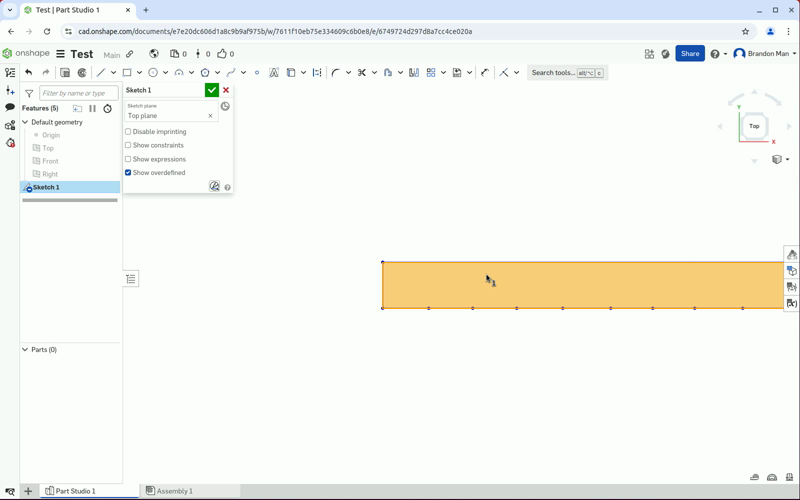
scroll(-6)
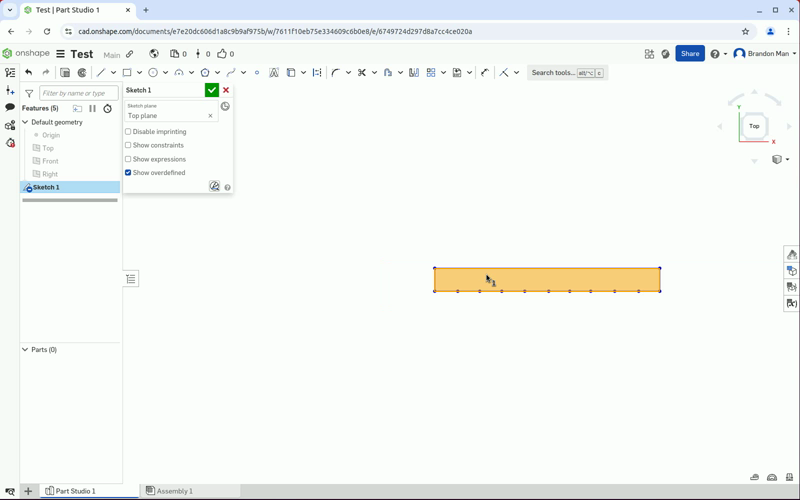
scroll(-6)
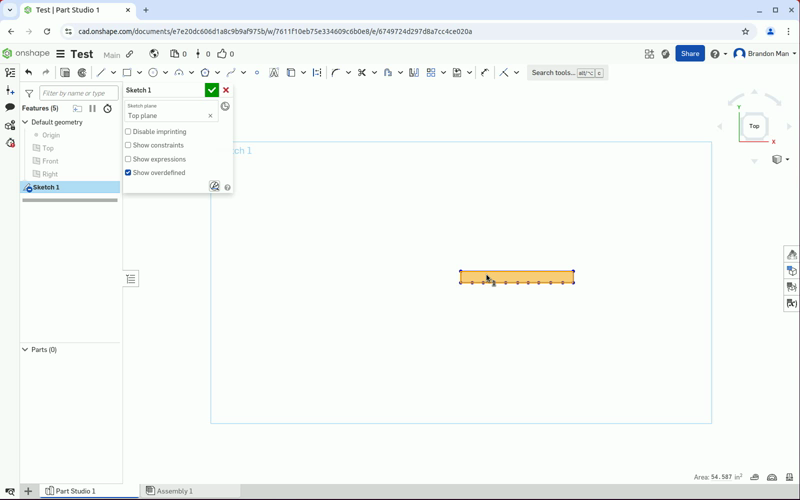
mouse_move(73, 352)
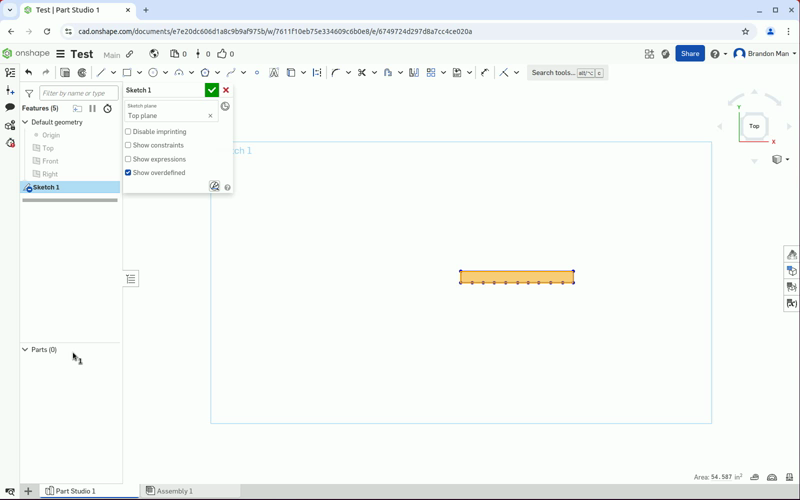
key(shift+y)
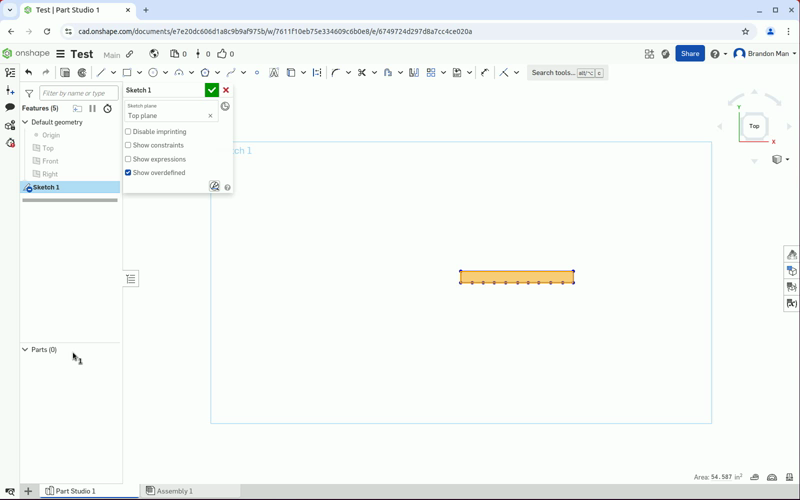
key(shift+e)
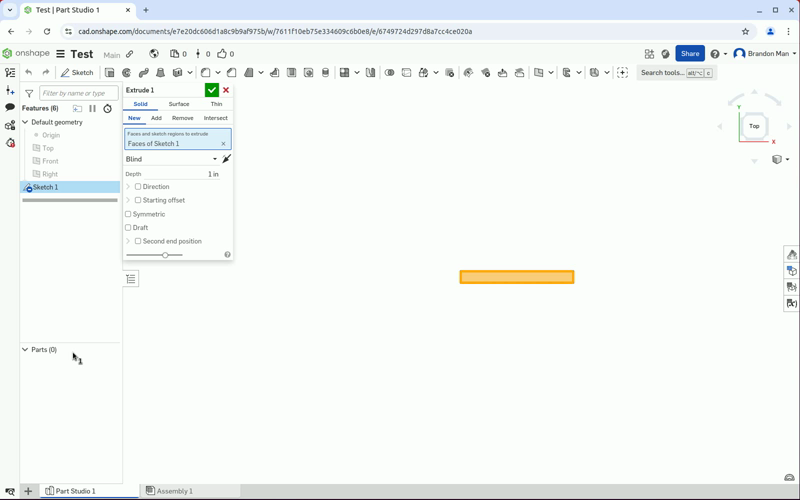
mouse_move(143, 106)
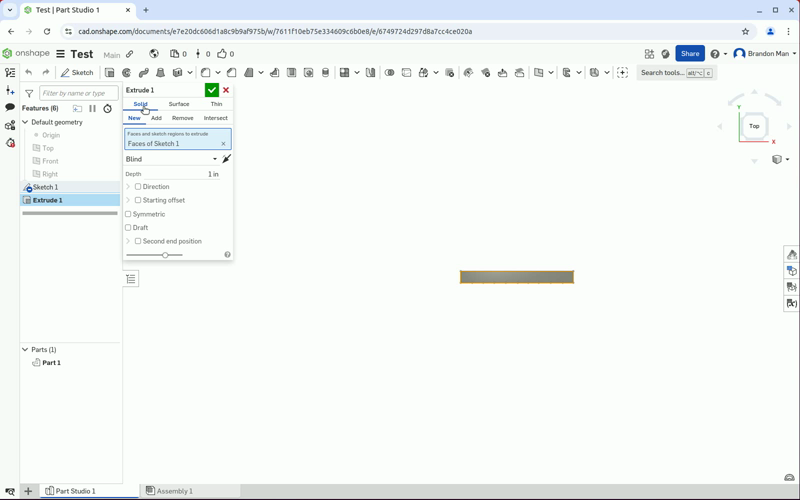
click(143, 106)
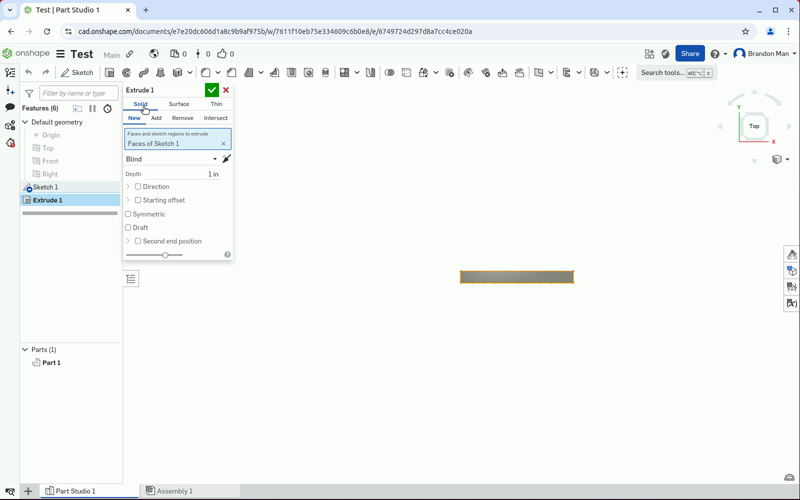
mouse_move(137, 120)
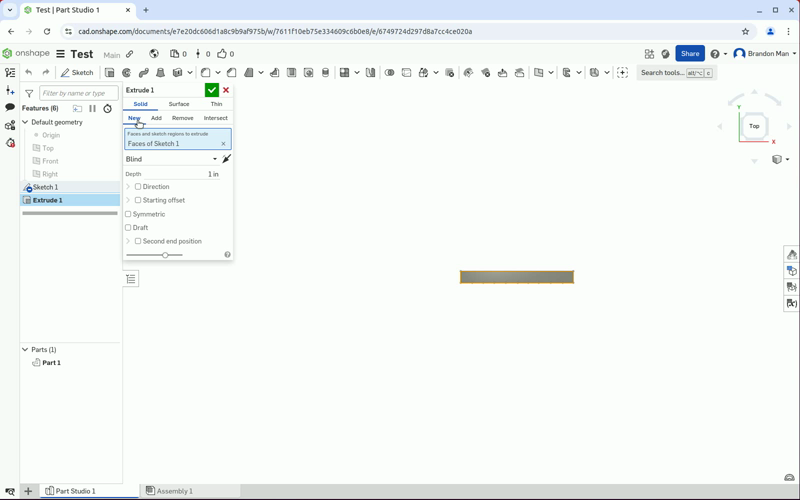
click(137, 120)
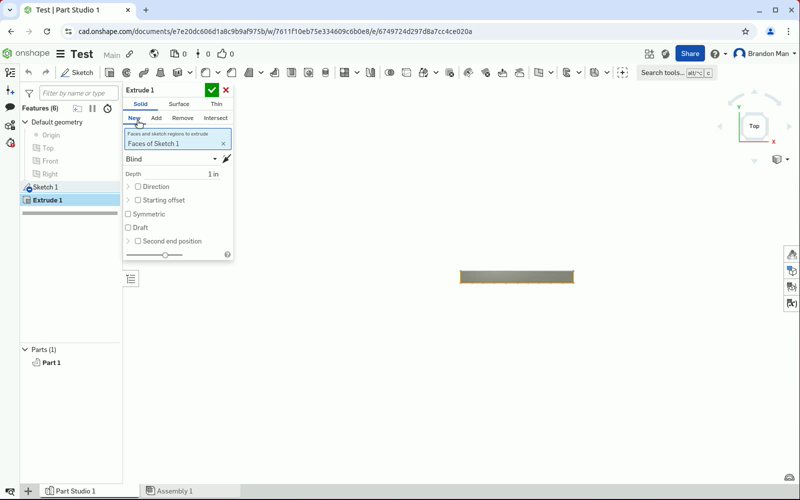
key(tab, 4)
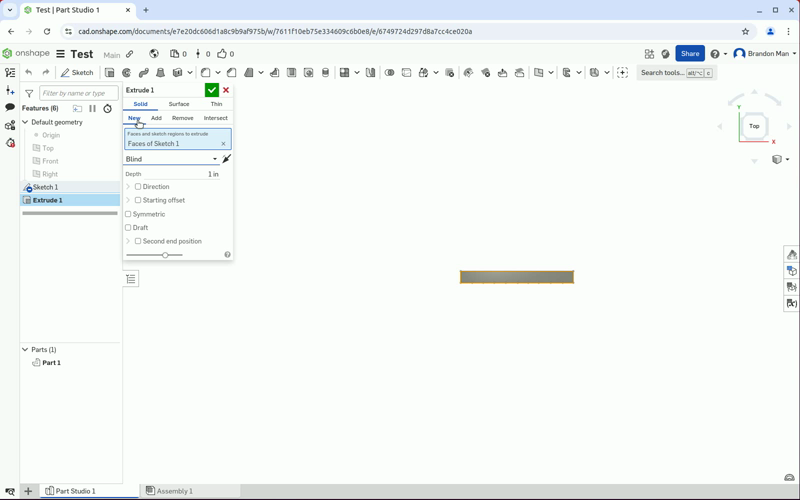
text(2.407)
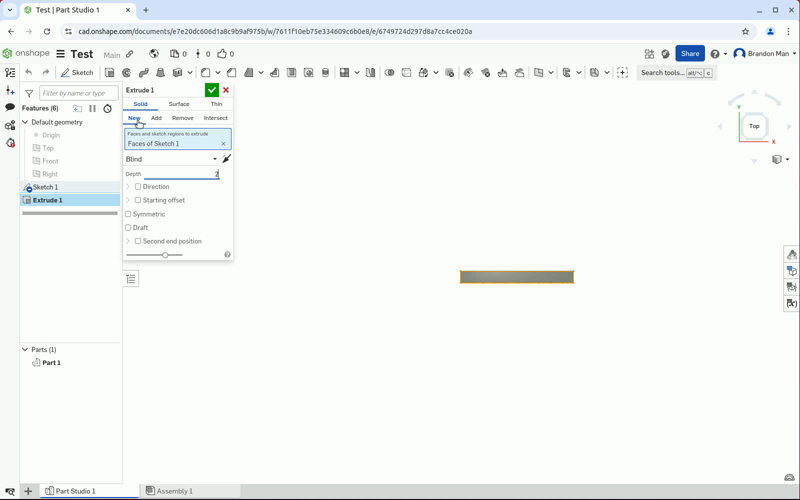
key(enter)
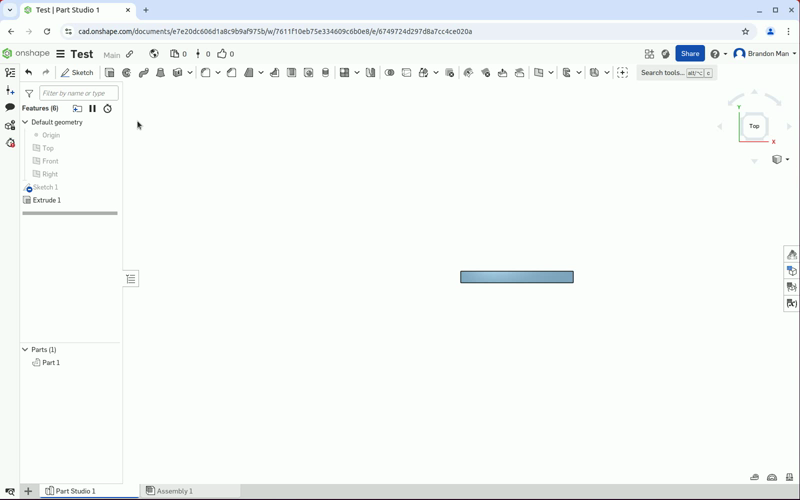
key(shift+h)
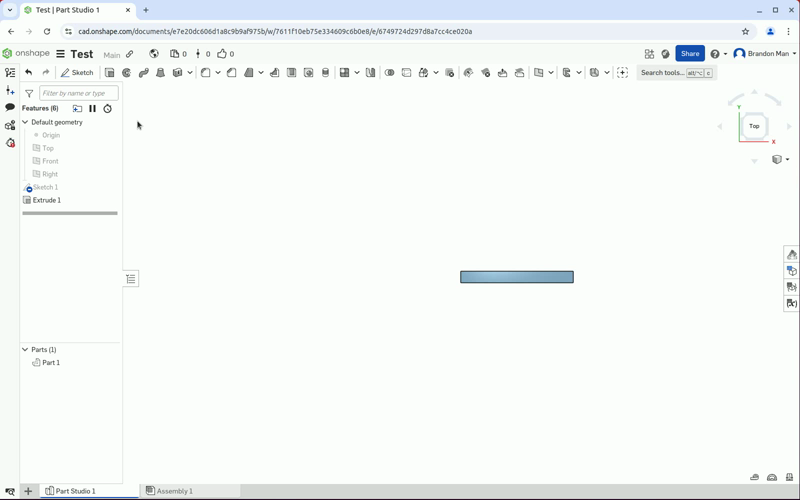
key(shift+h)
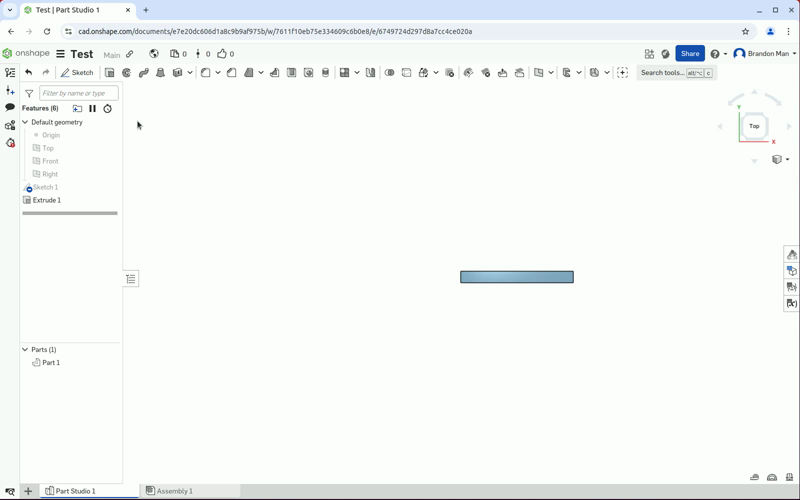
mouse_move(73, 189)
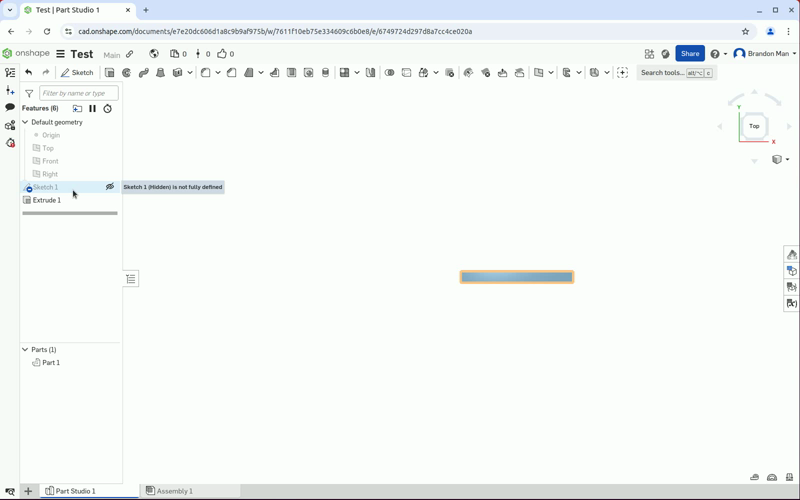
click(73, 189)
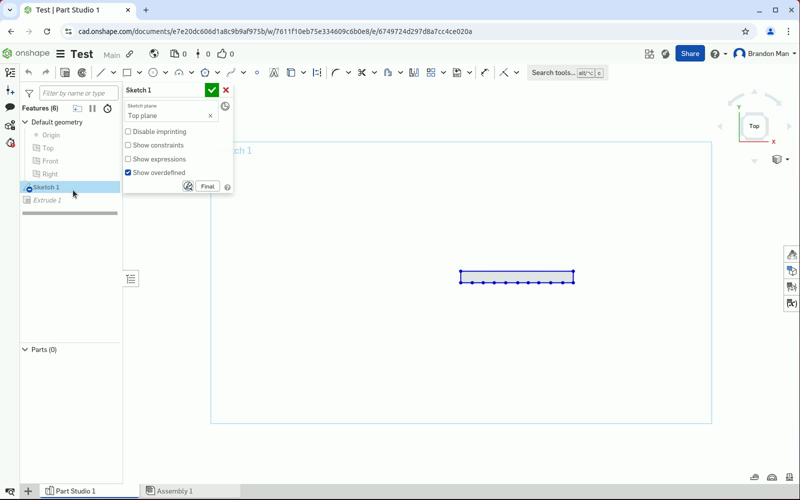
mouse_move(229, 92)
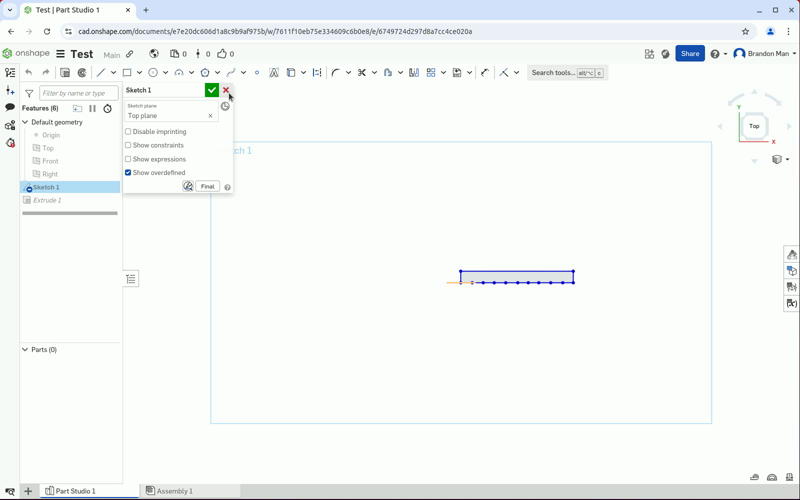
click(229, 92)
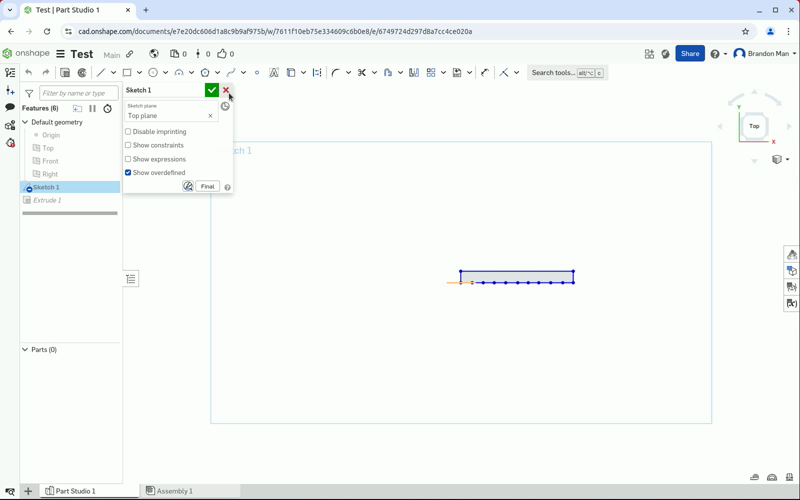
key(shift+s)
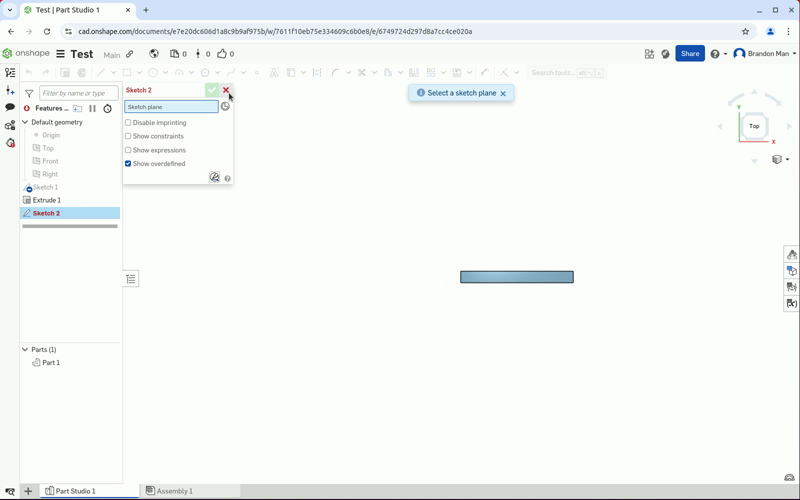
mouse_move(73, 150)
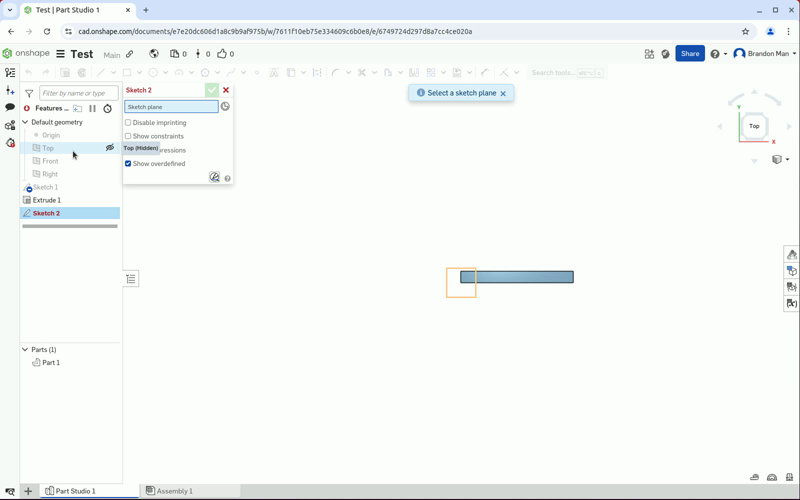
click(73, 150)
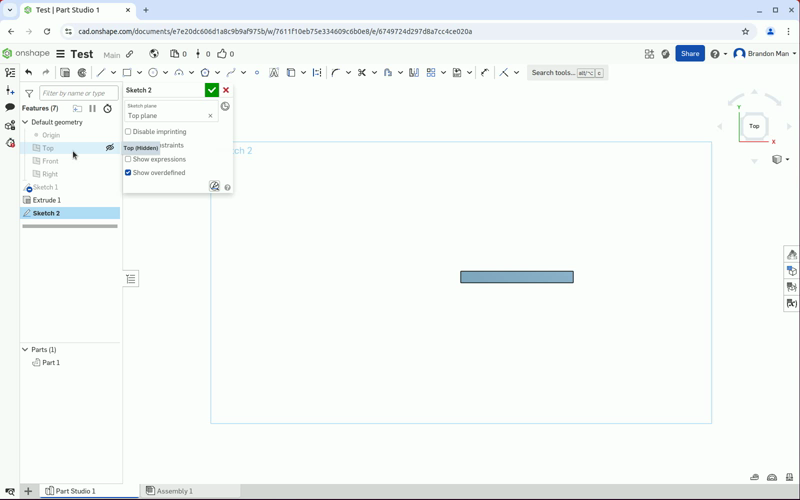
mouse_move(73, 352)
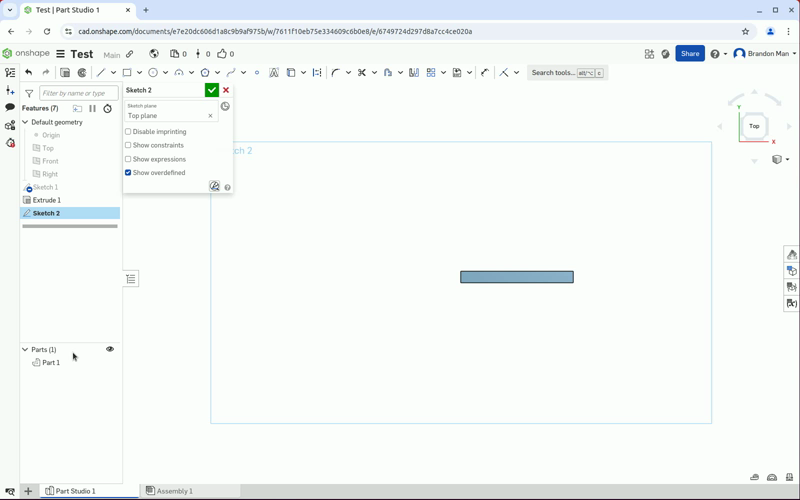
key(y)
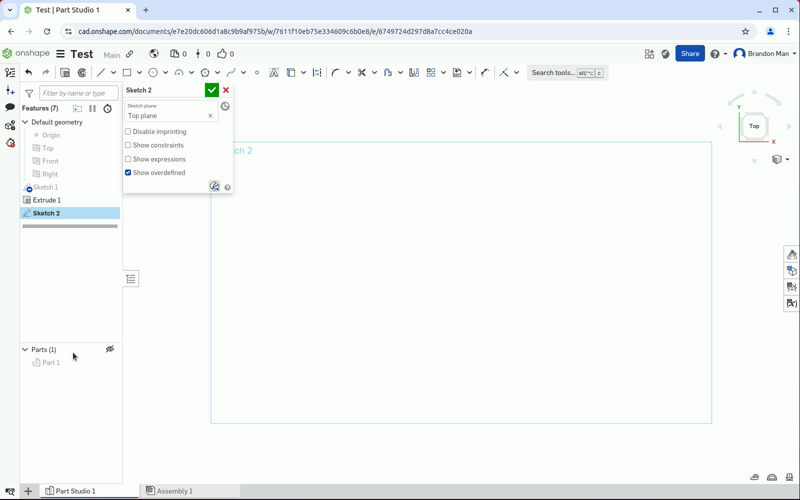
key(l)
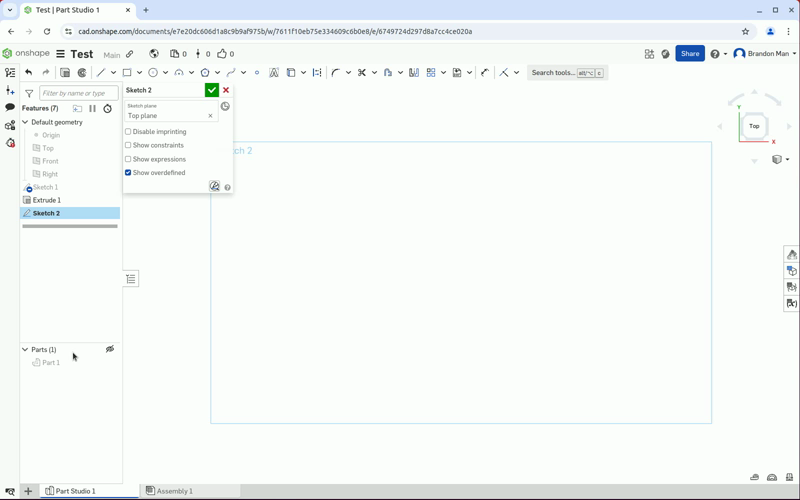
key_down(shift)
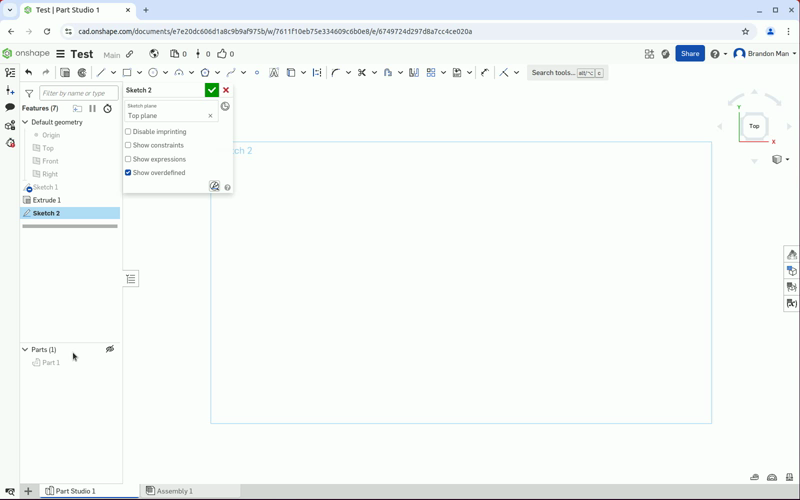
mouse_move(460, 260)
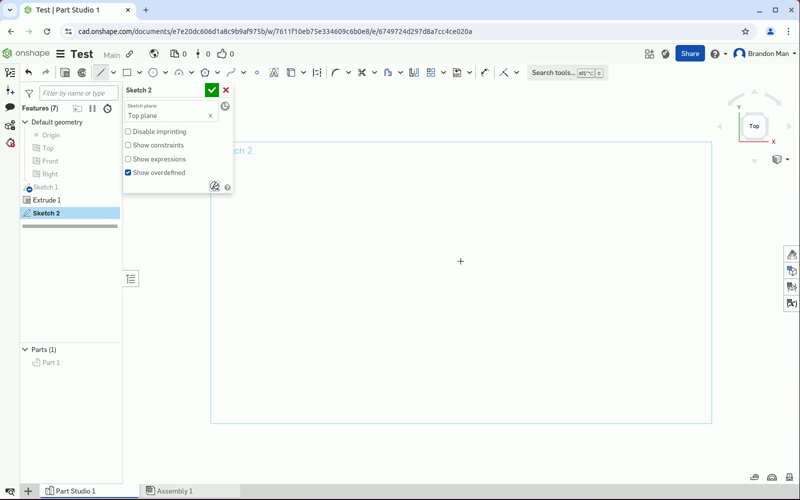
click(460, 260)
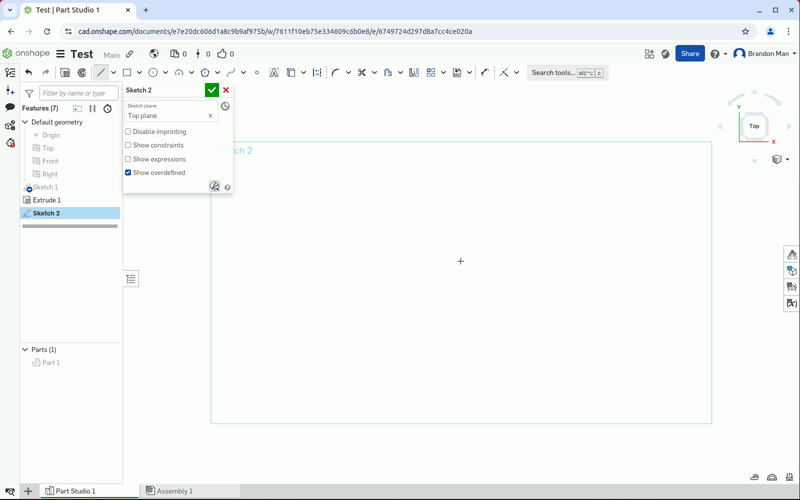
key_up(shift)
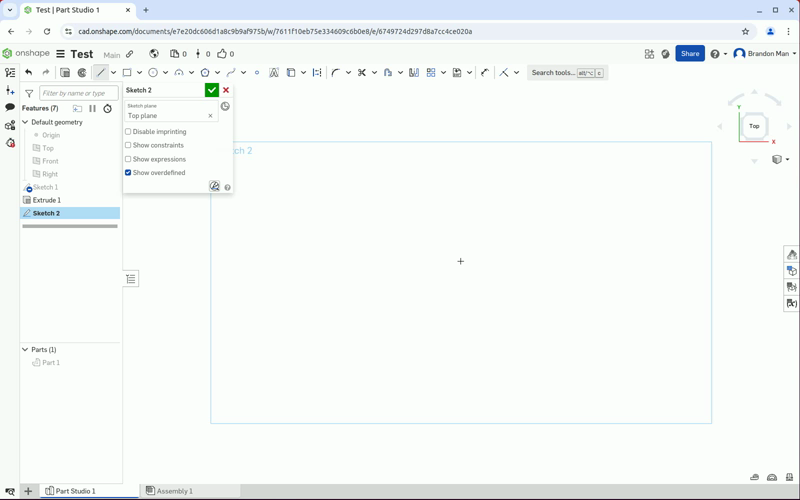
key_down(shift)
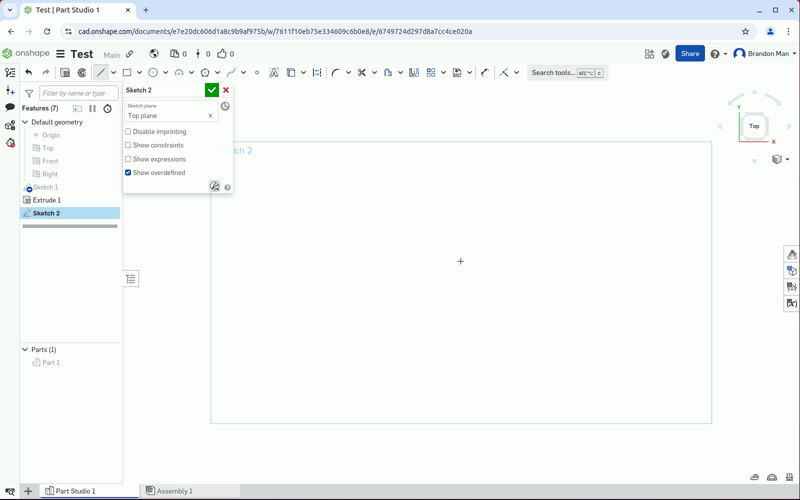
mouse_move(573, 260)
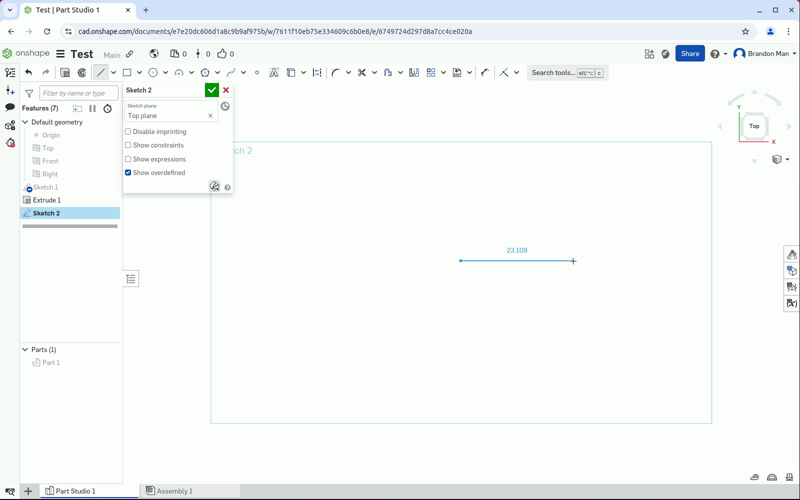
click(573, 260)
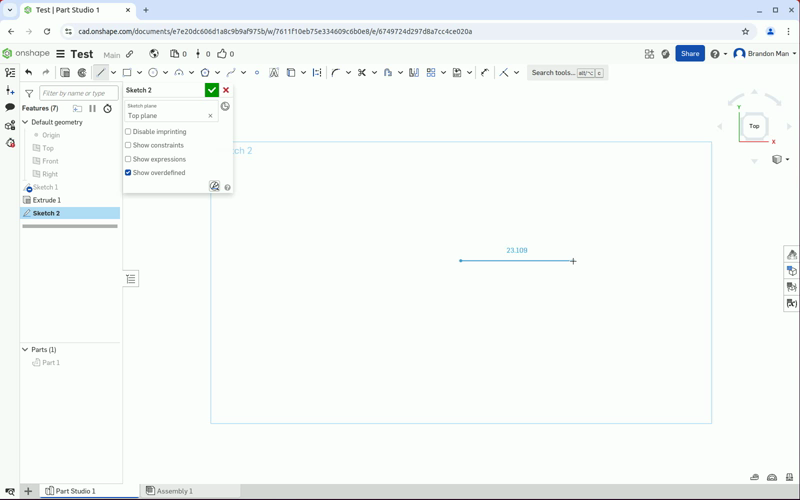
key_up(shift)
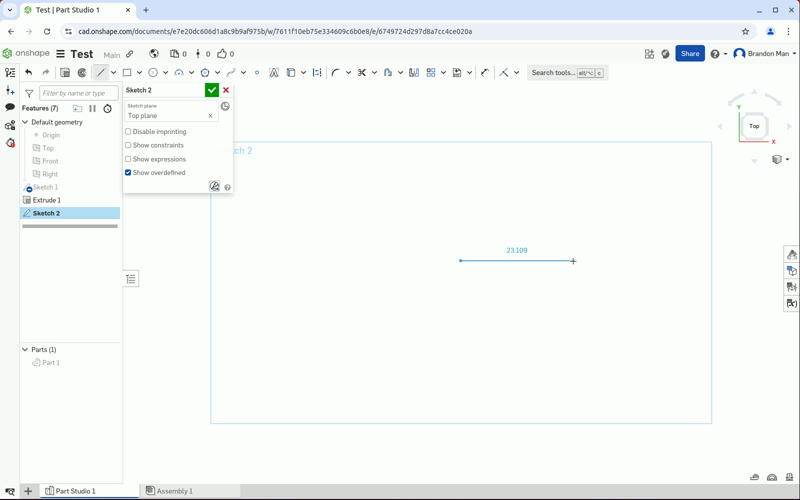
key_down(shift)
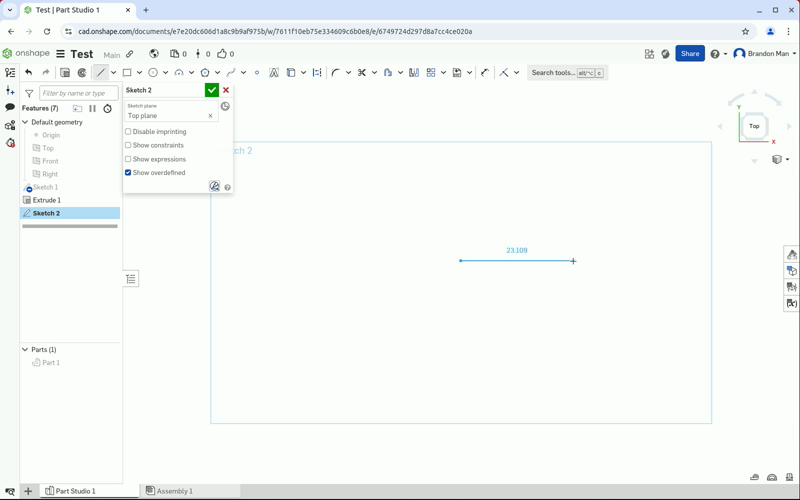
mouse_move(589, 260)
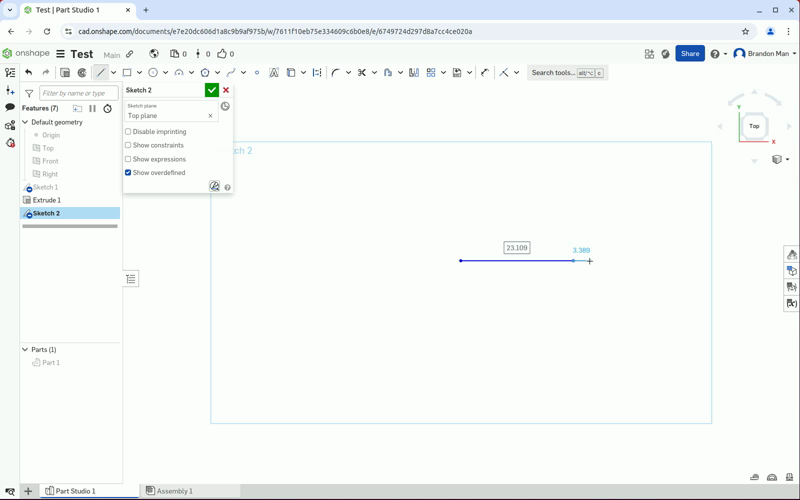
mouse_move(573, 249)
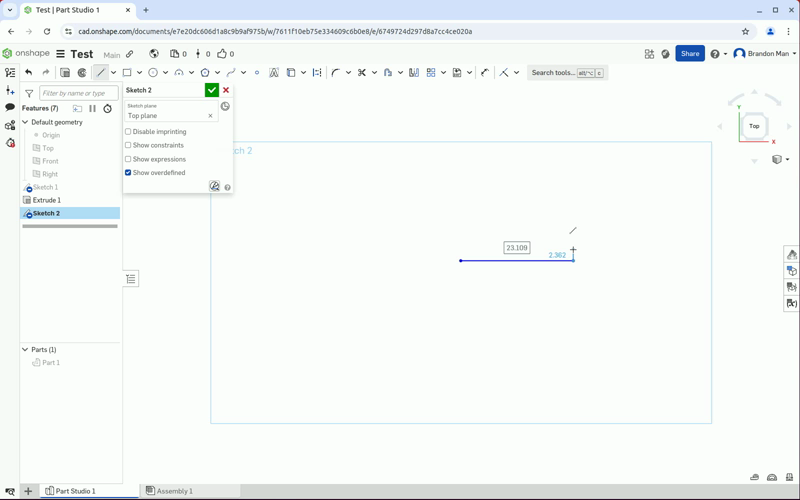
click(573, 249)
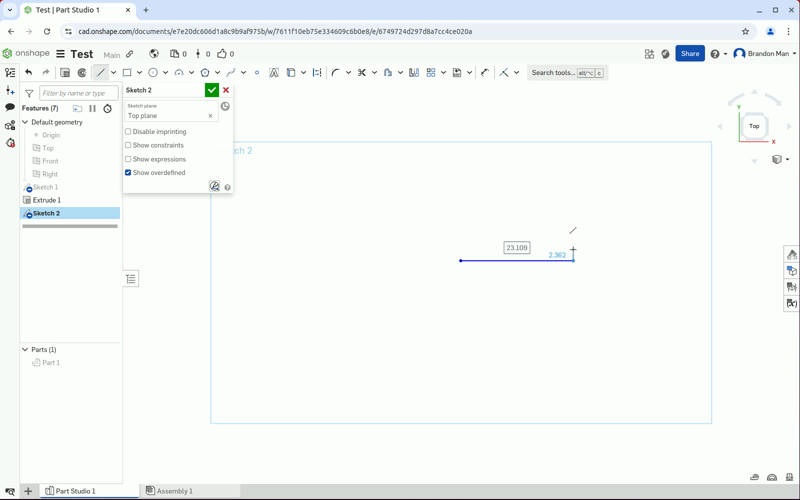
key_up(shift)
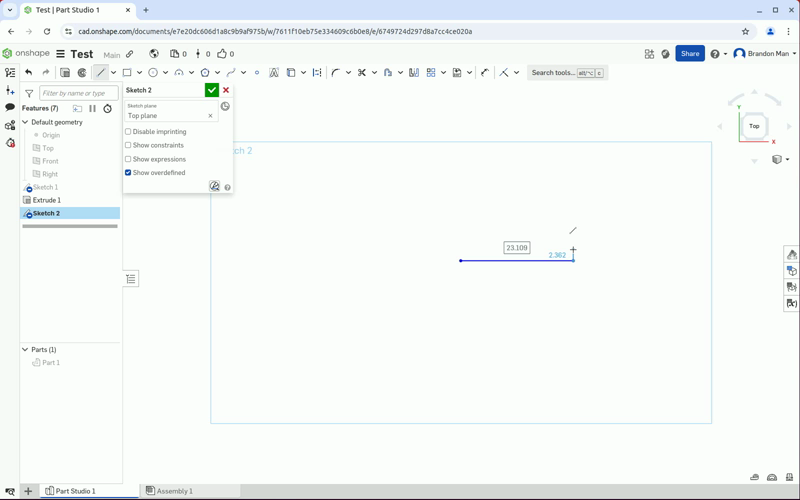
key_down(shift)
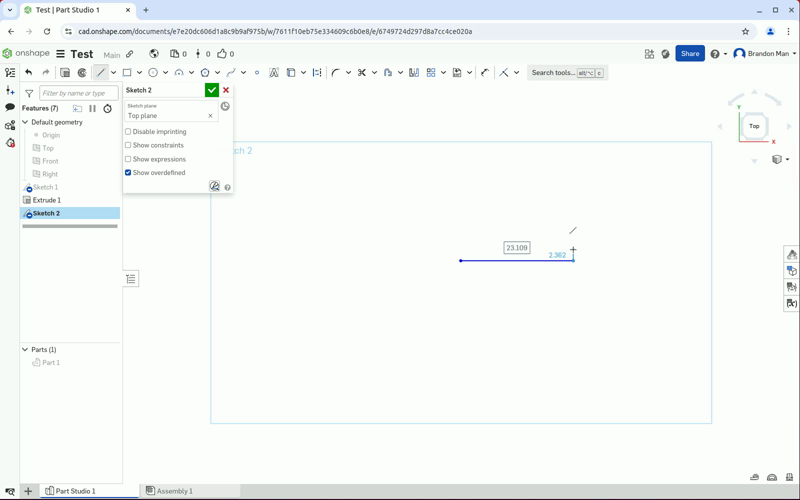
mouse_move(460, 249)
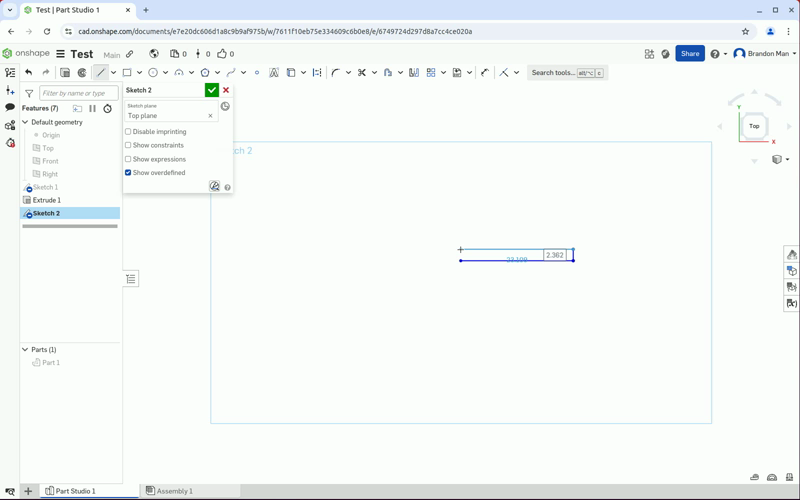
click(460, 249)
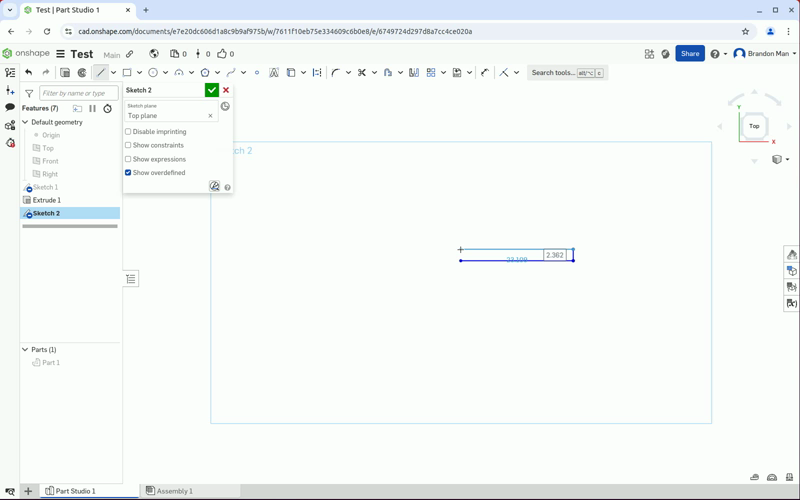
key_up(shift)
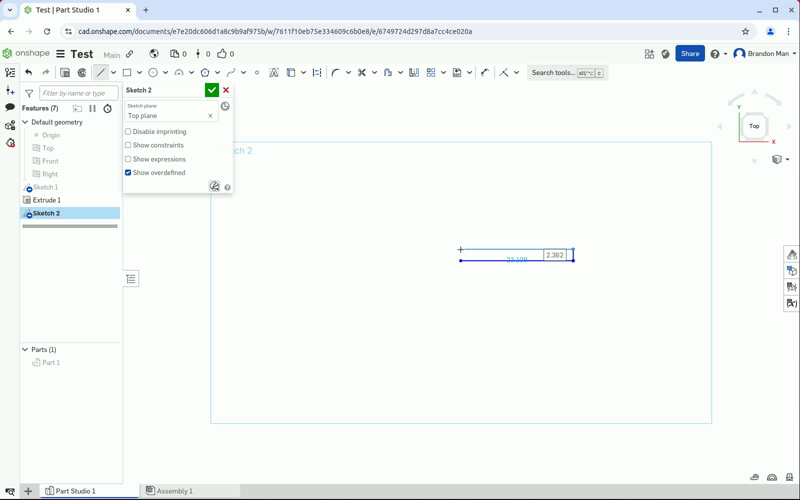
mouse_move(490, 249)
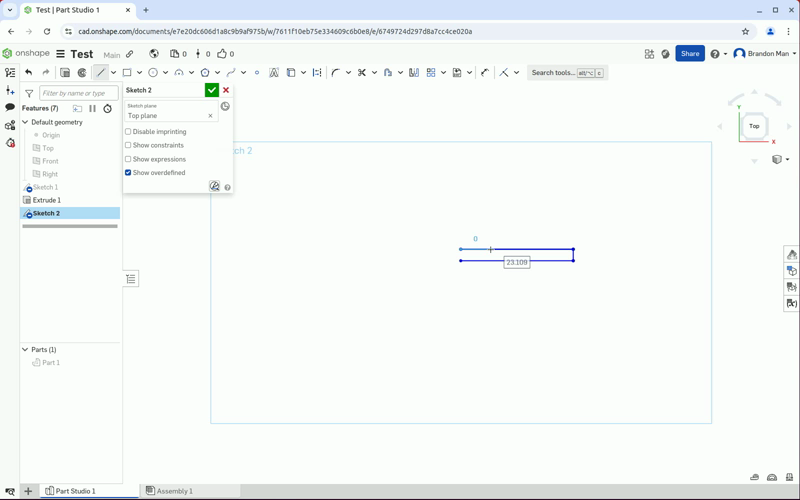
key_down(shift)
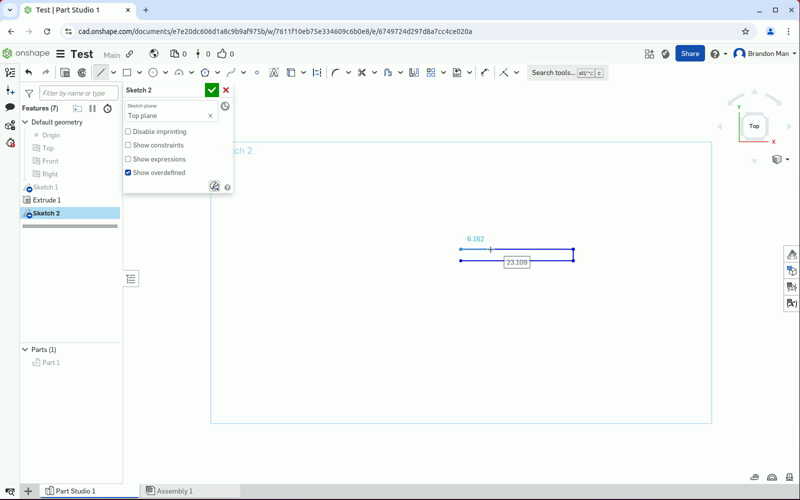
mouse_move(460, 260)
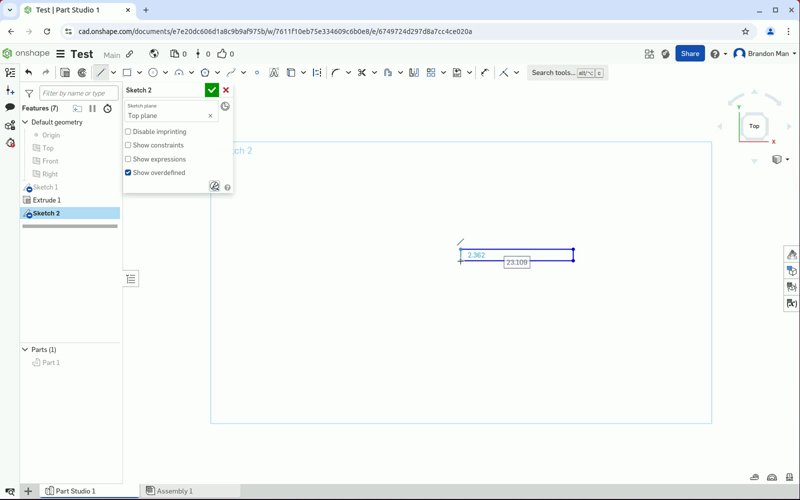
key_up(shift)
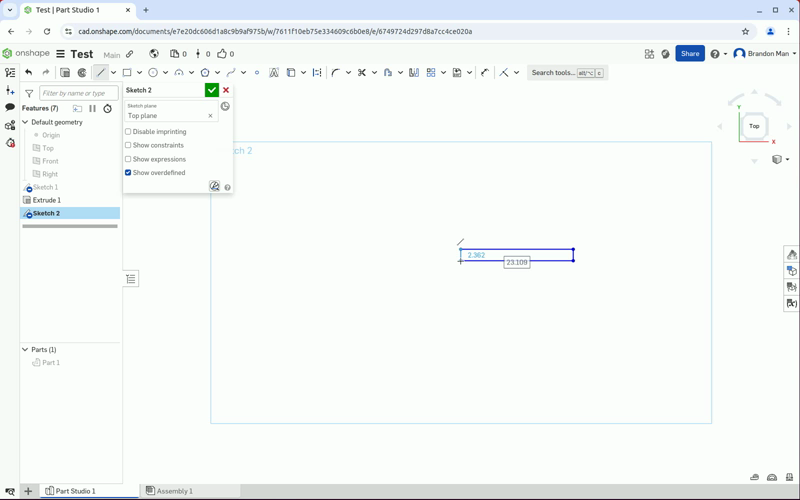
click(460, 260)
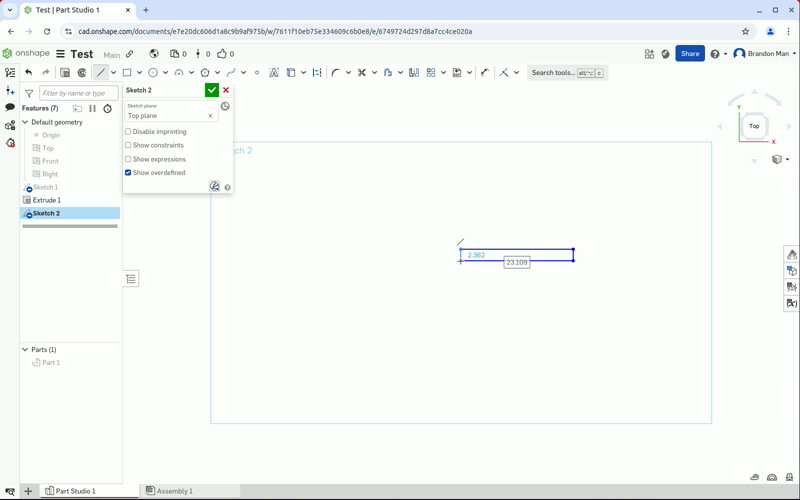
key(esc)
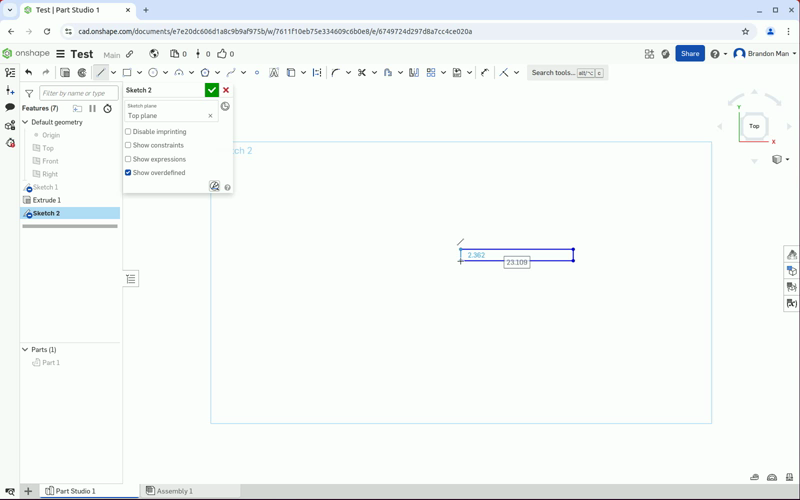
mouse_move(472, 258)
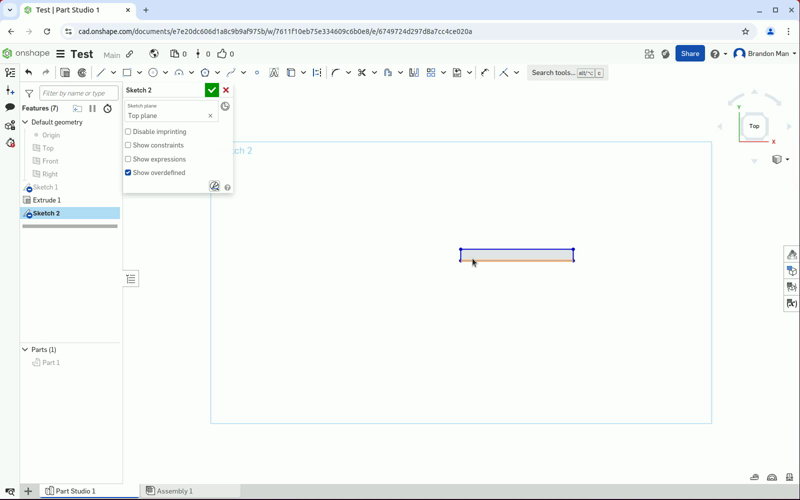
scroll(6)
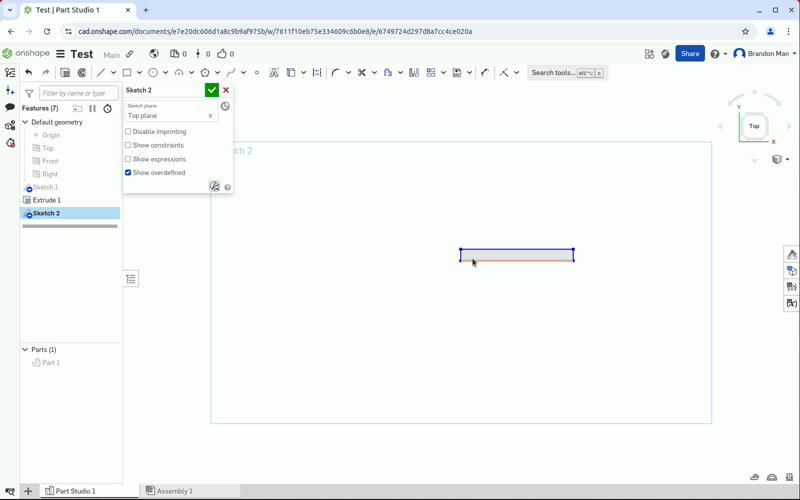
scroll(6)
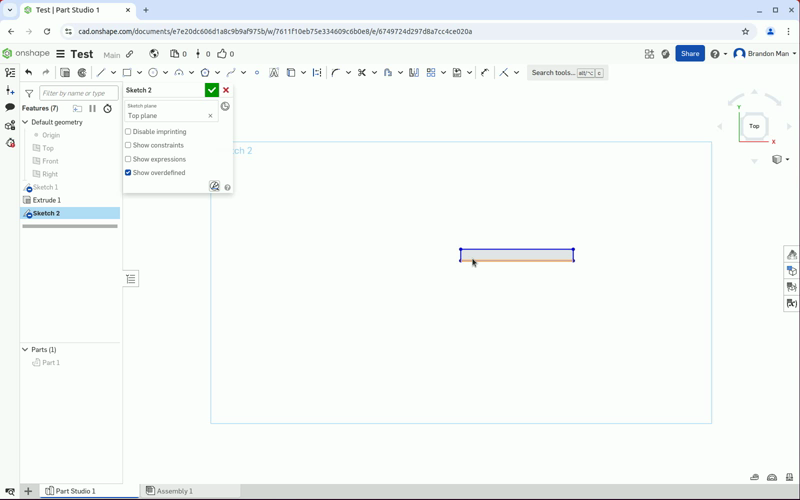
scroll(6)
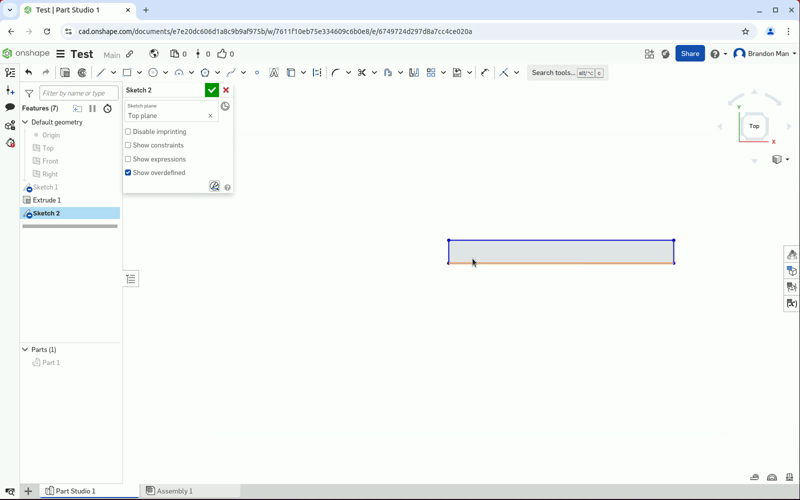
scroll(6)
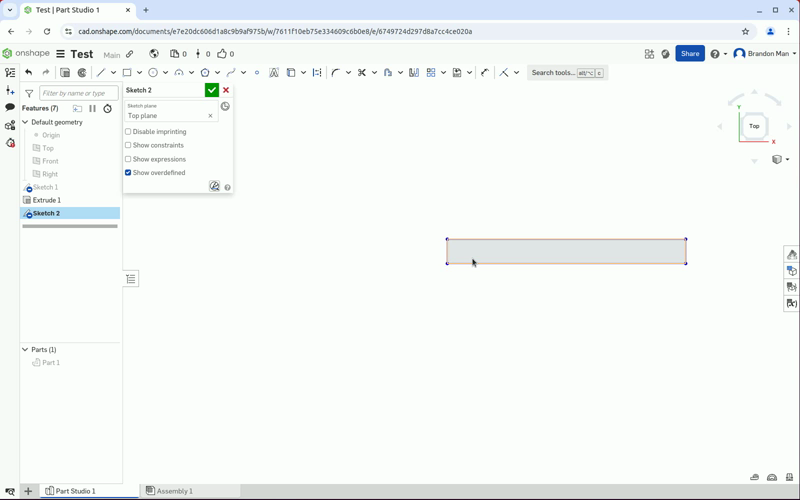
scroll(6)
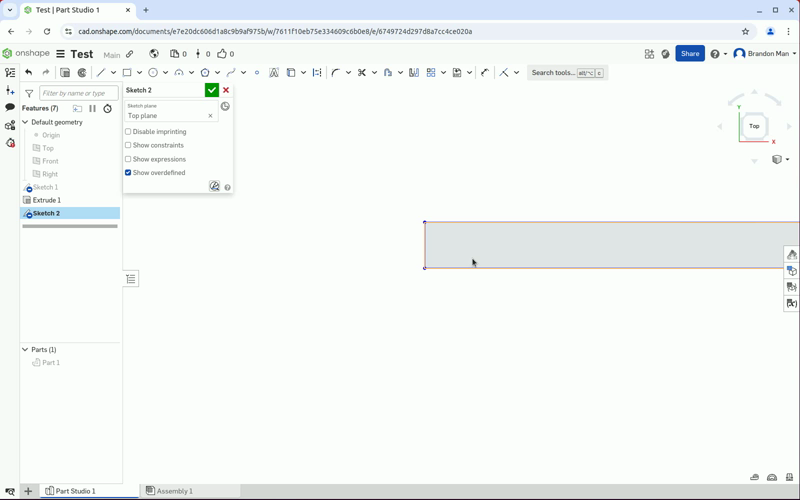
scroll(6)
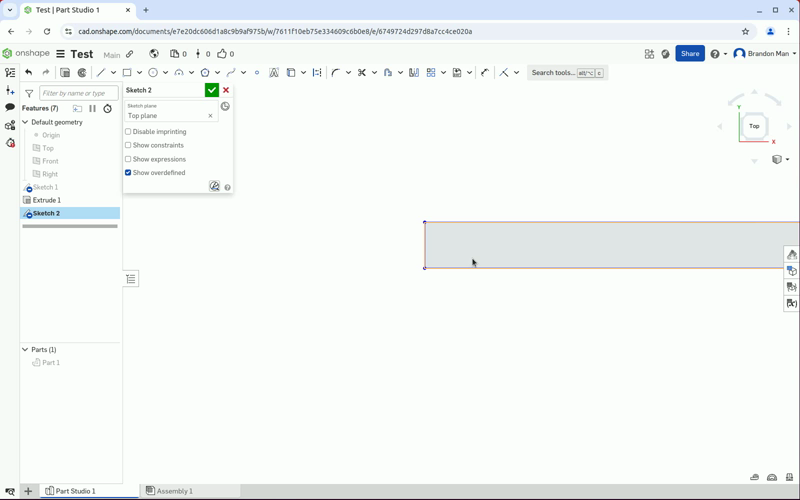
scroll(6)
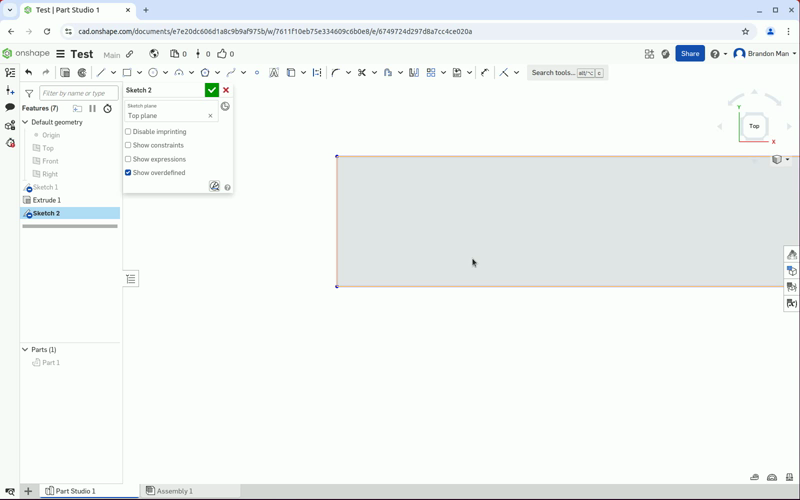
click(472, 258)
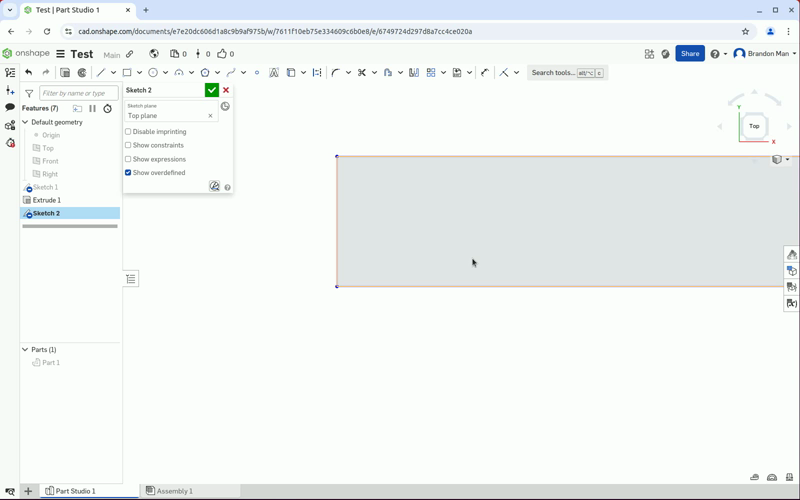
scroll(-6)
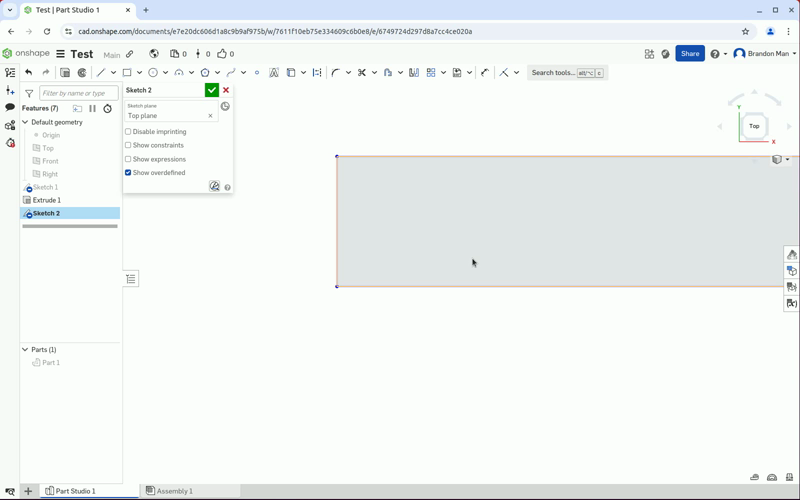
scroll(-6)
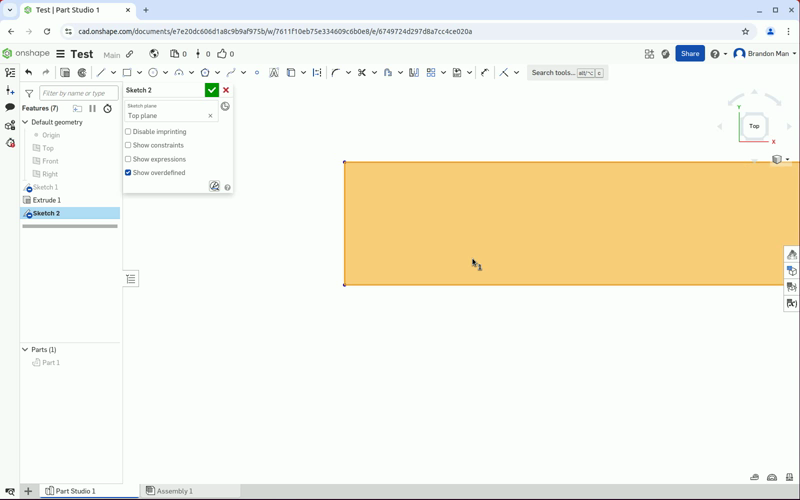
scroll(-6)
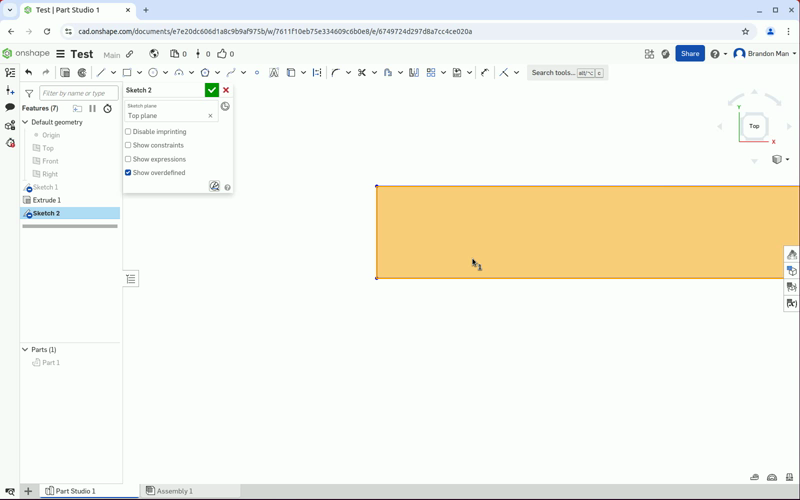
scroll(-6)
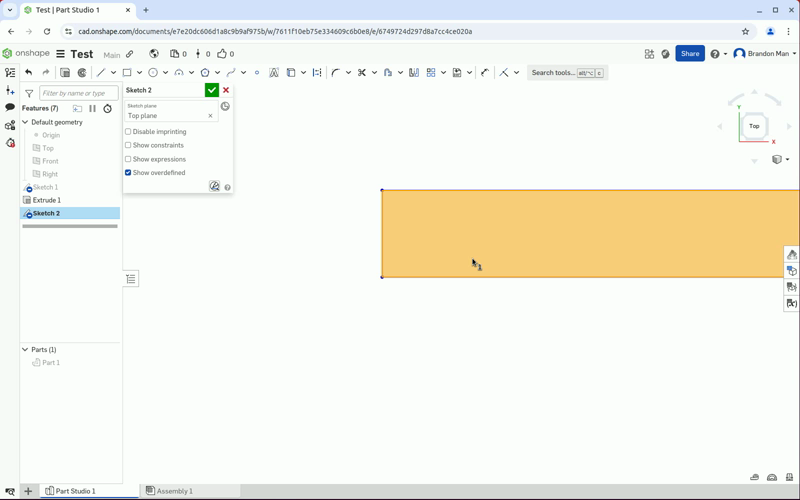
scroll(-6)
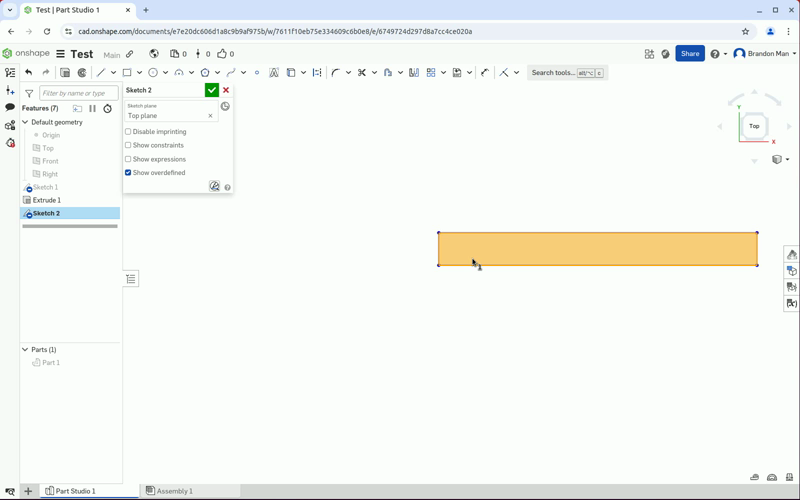
scroll(-6)
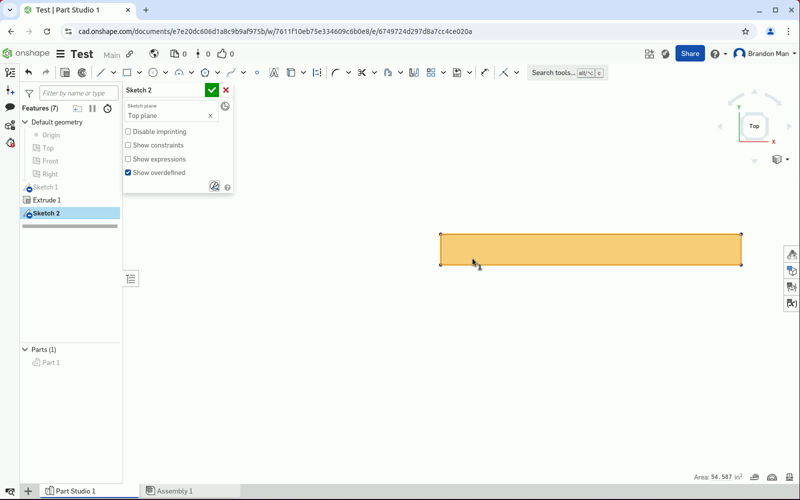
scroll(-6)
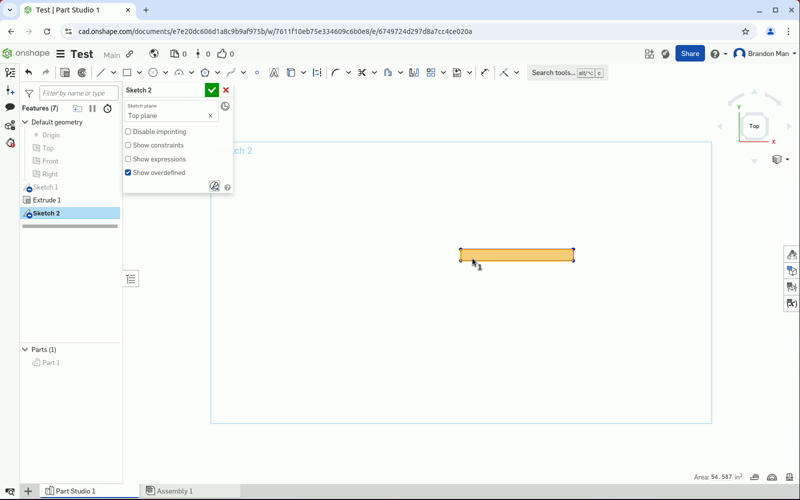
mouse_move(73, 352)
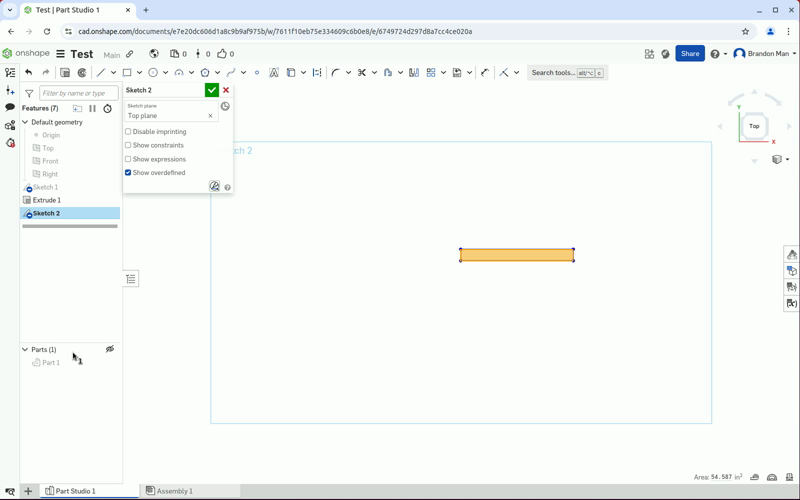
key(shift+y)
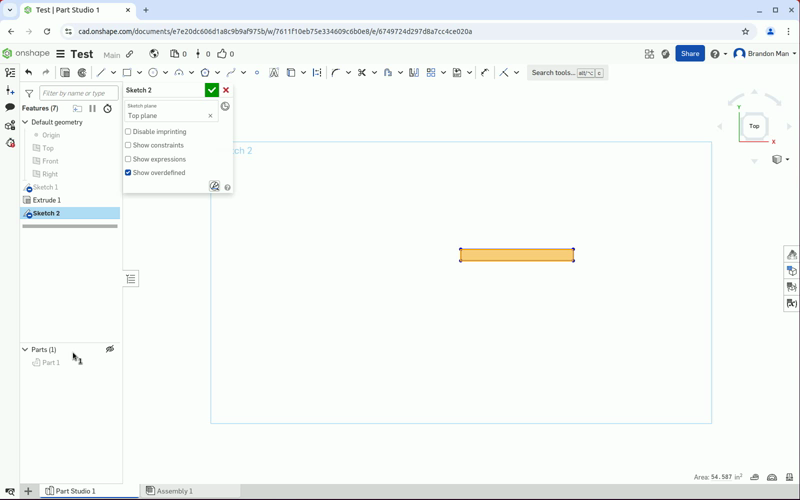
key(shift+e)
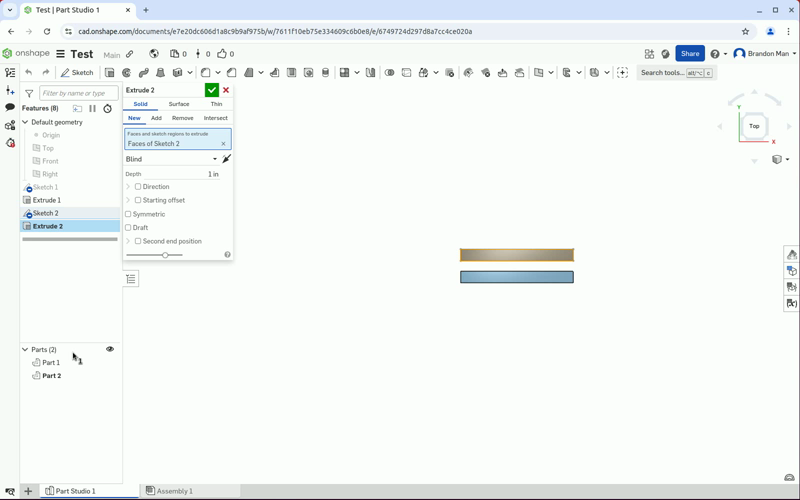
mouse_move(143, 106)
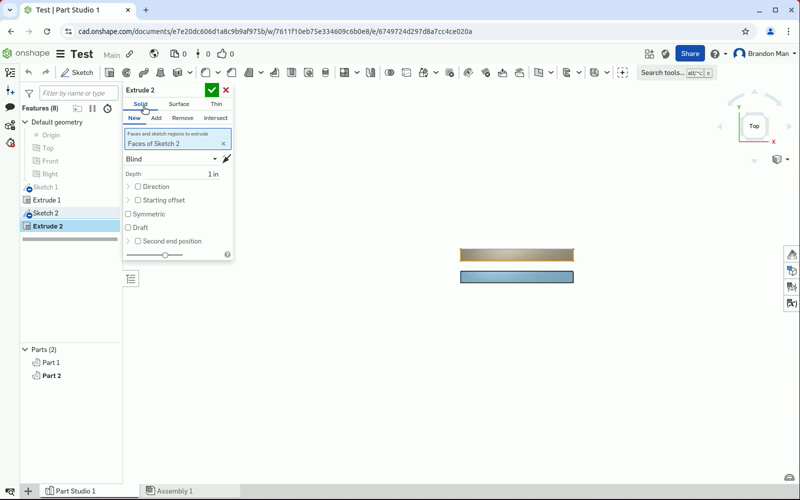
click(143, 106)
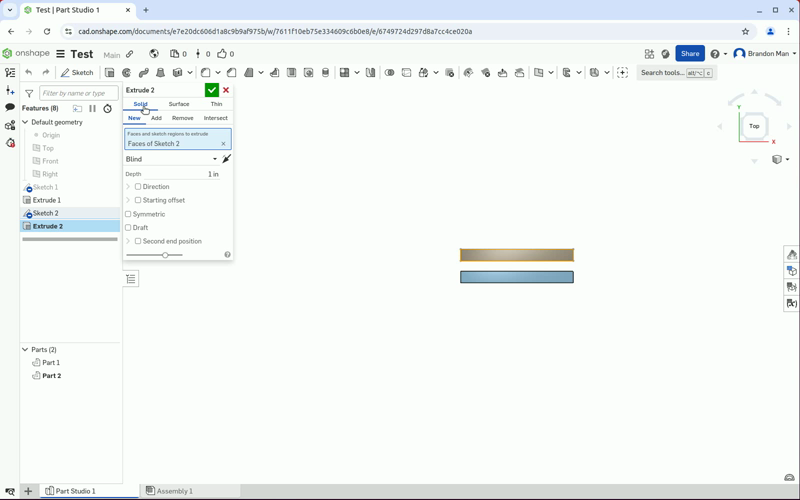
mouse_move(137, 120)
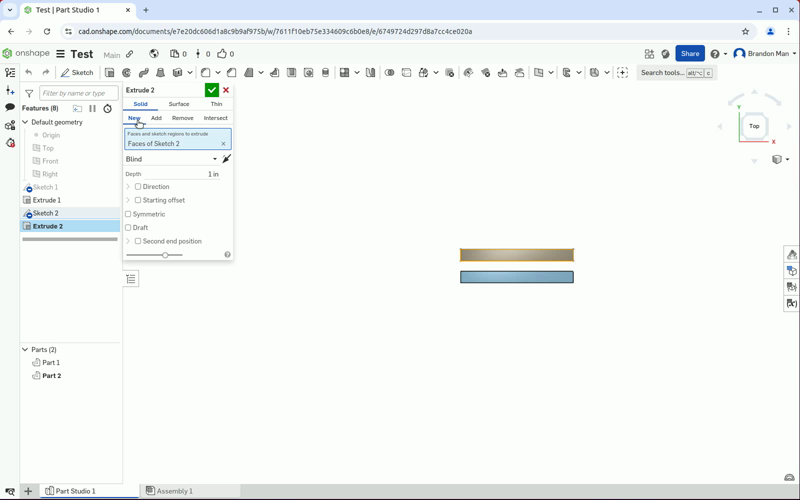
click(137, 120)
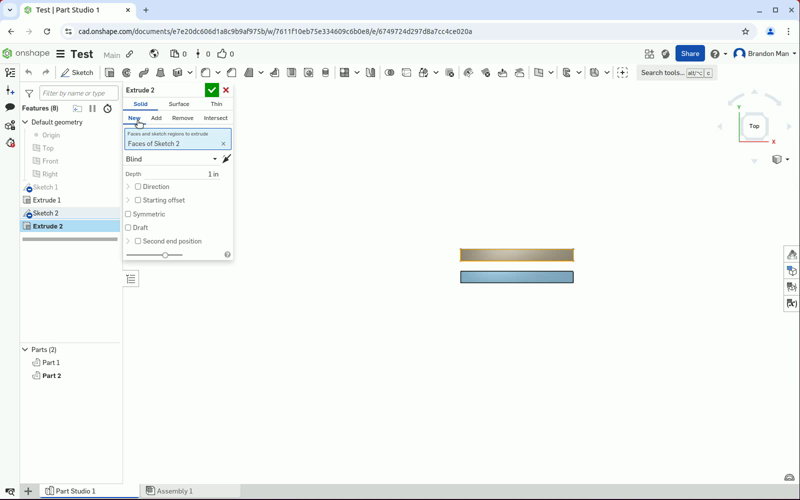
key(tab, 4)
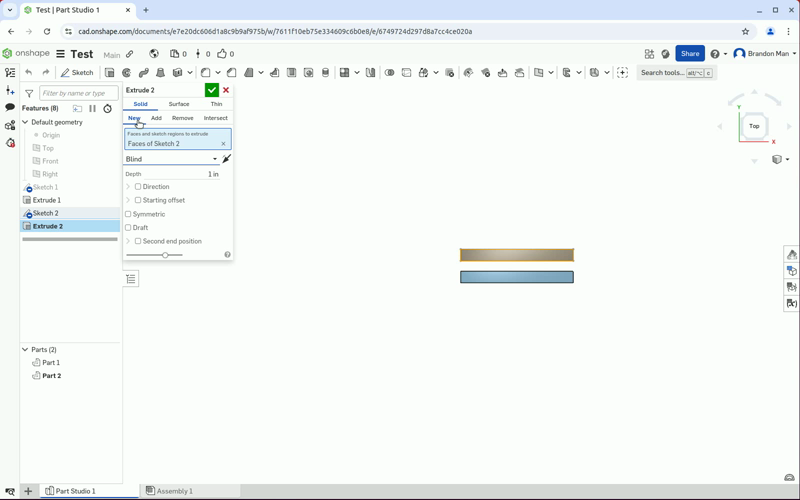
text(2.407)
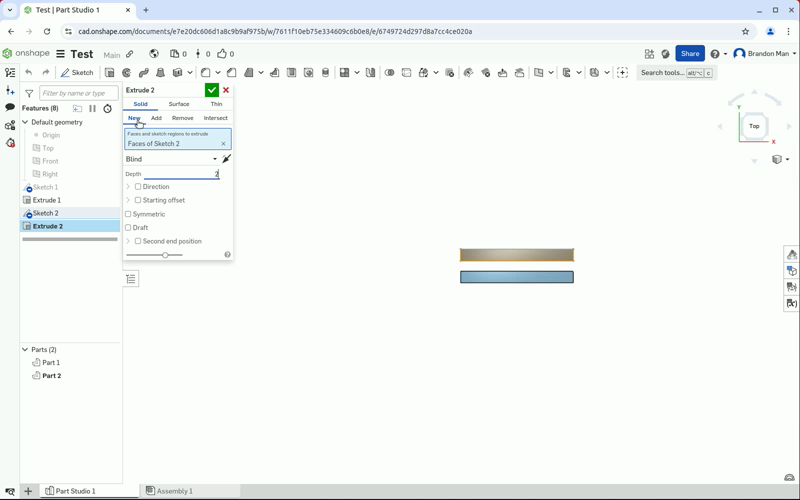
key(enter)
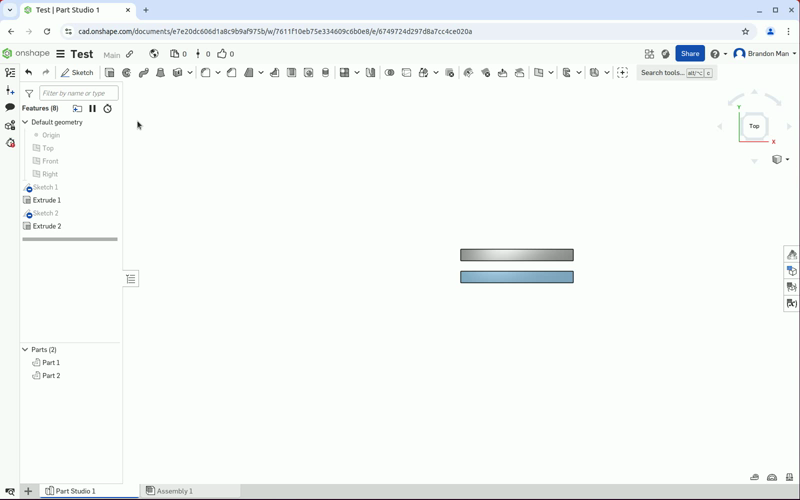
key(shift+h)
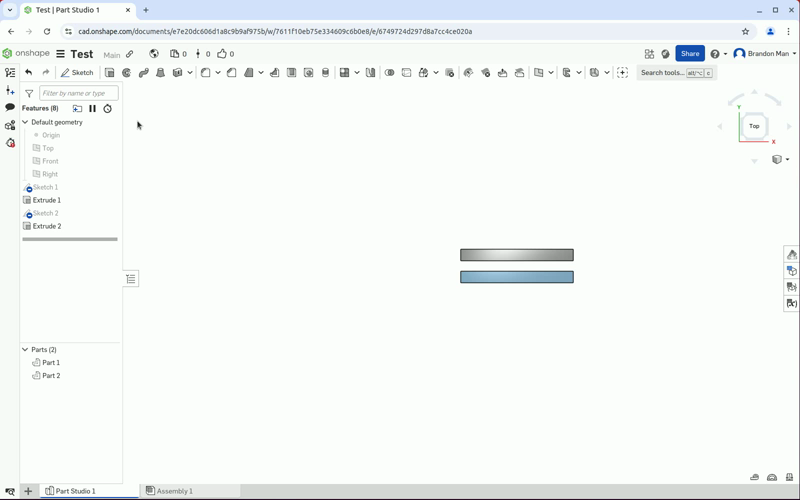
key(shift+h)
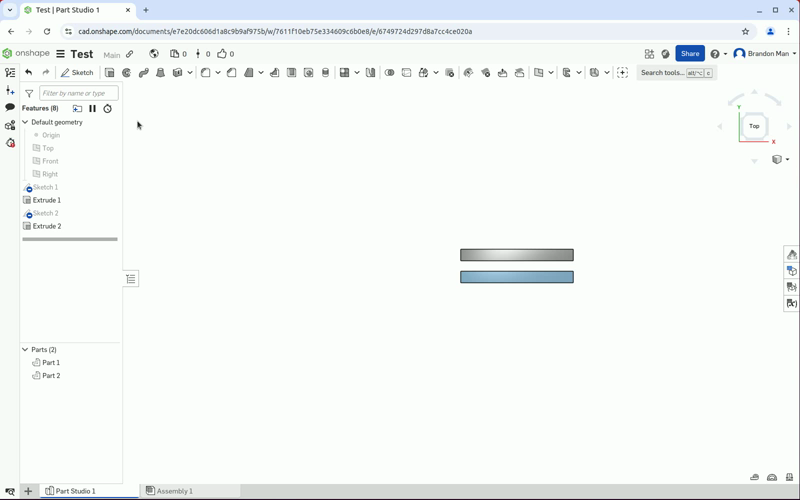
mouse_move(73, 189)
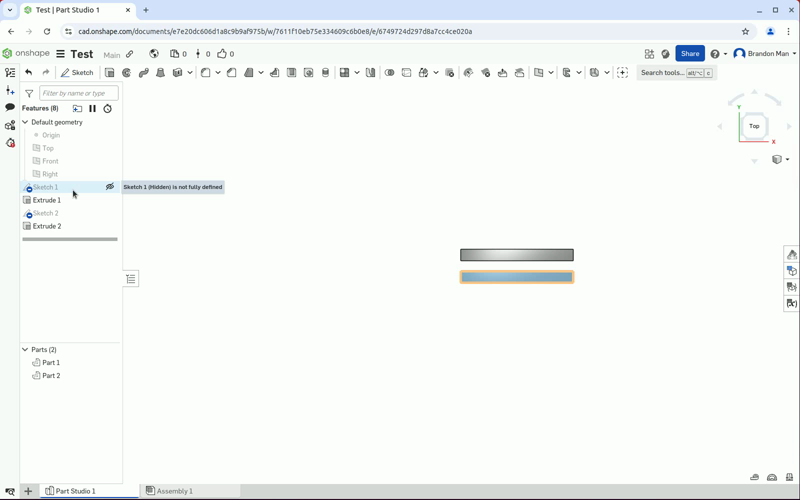
click(73, 189)
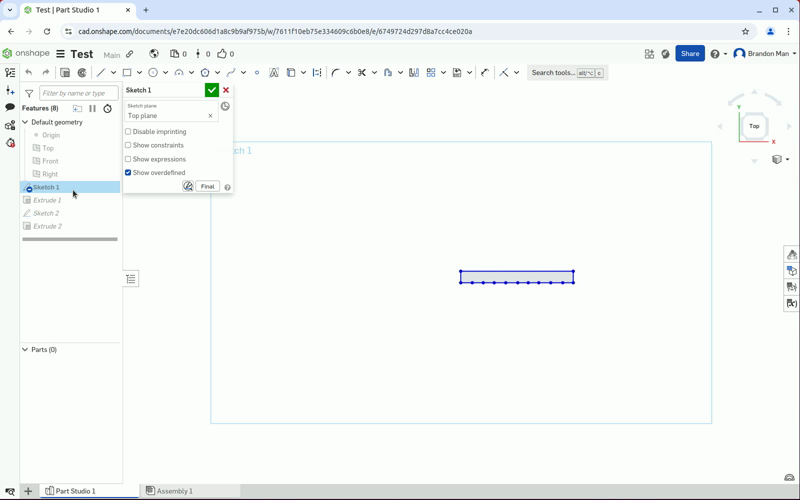
mouse_move(229, 92)
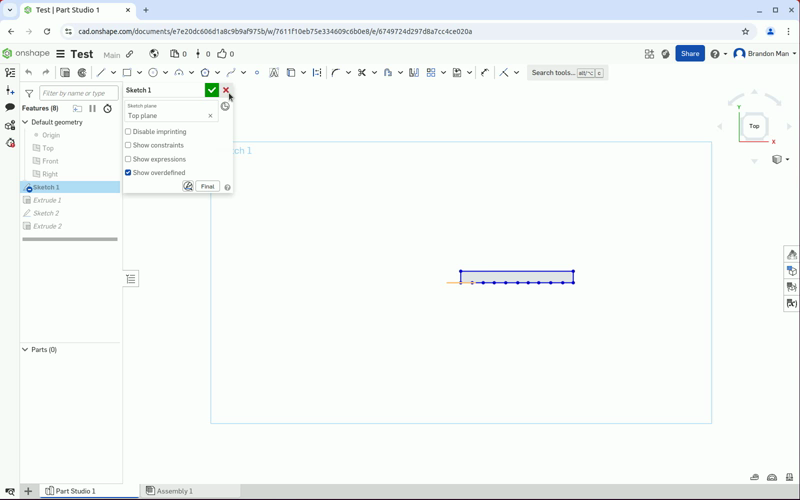
click(229, 92)
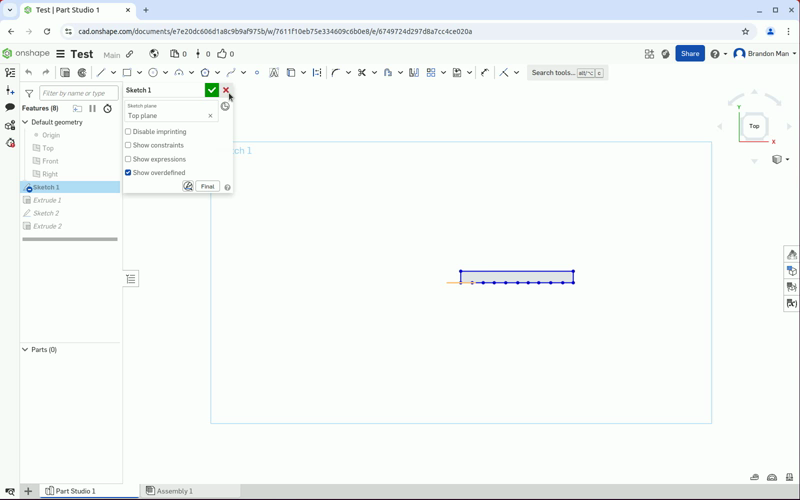
key(shift+s)
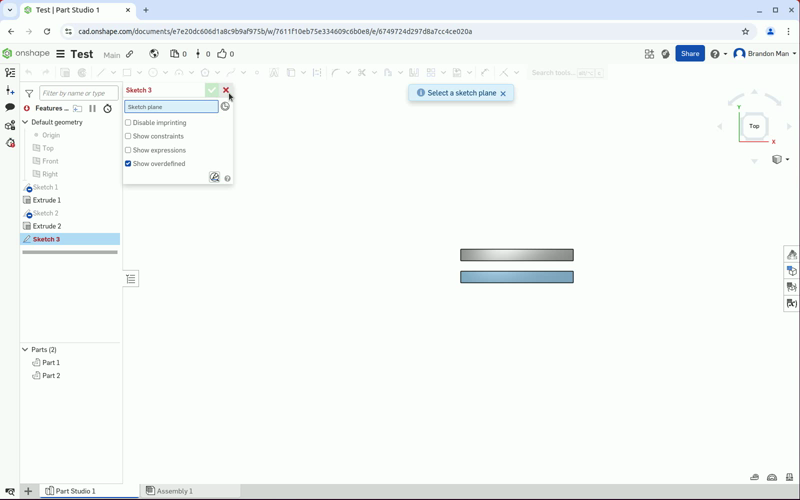
mouse_move(73, 150)
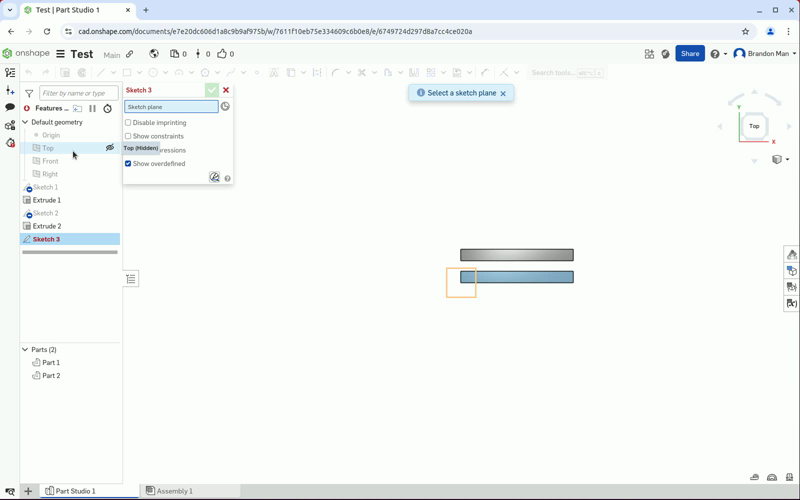
click(73, 150)
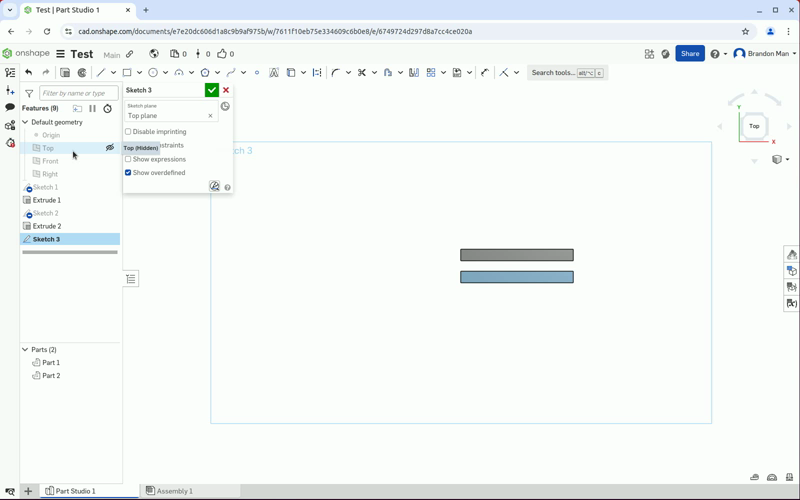
mouse_move(73, 352)
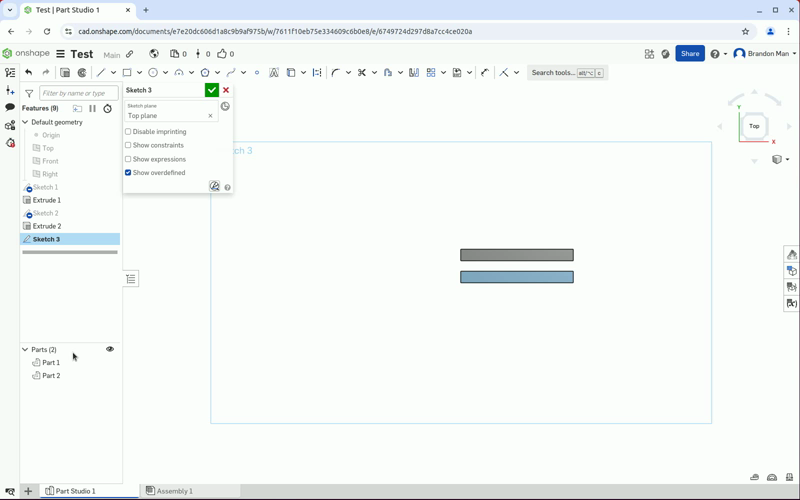
key(y)
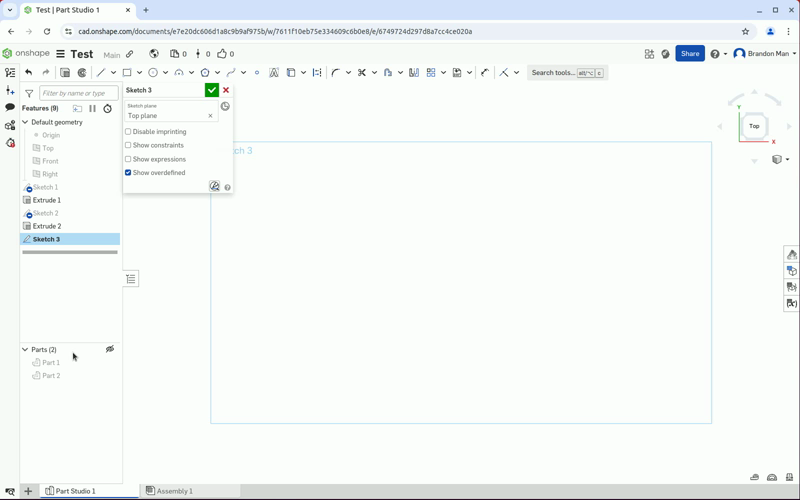
key(l)
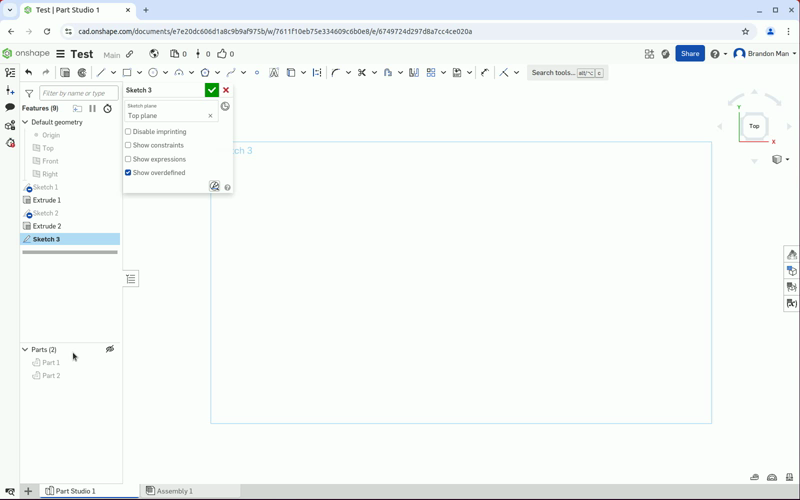
key_down(shift)
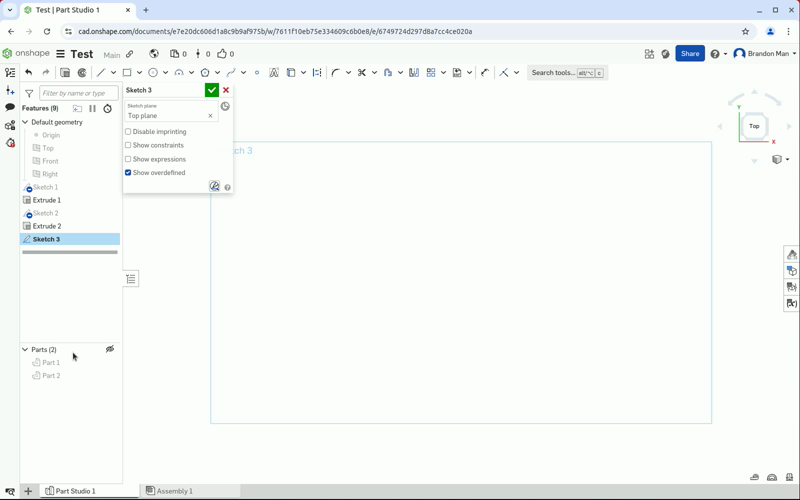
mouse_move(460, 238)
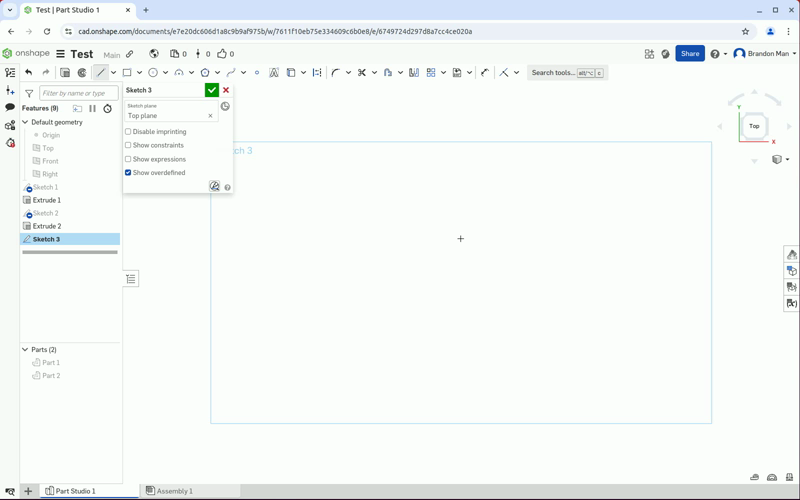
click(460, 238)
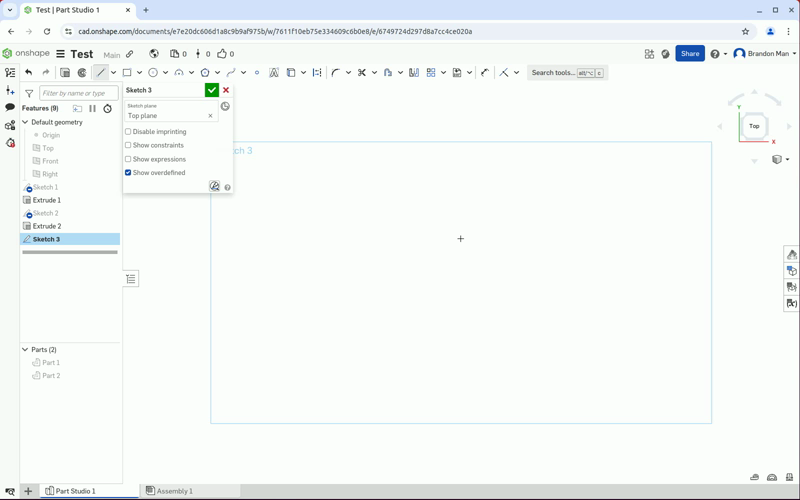
key_up(shift)
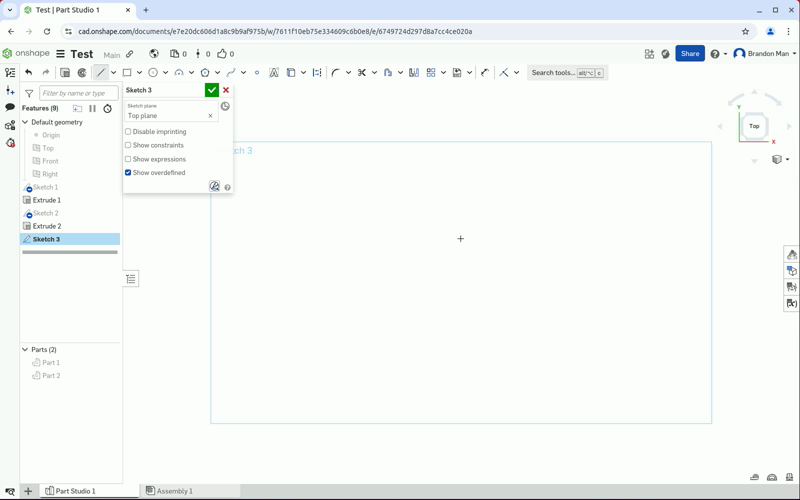
key_down(shift)
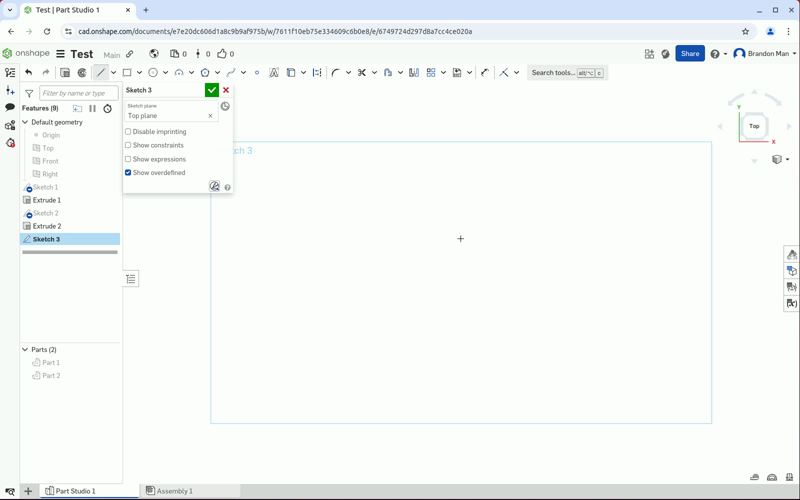
mouse_move(573, 238)
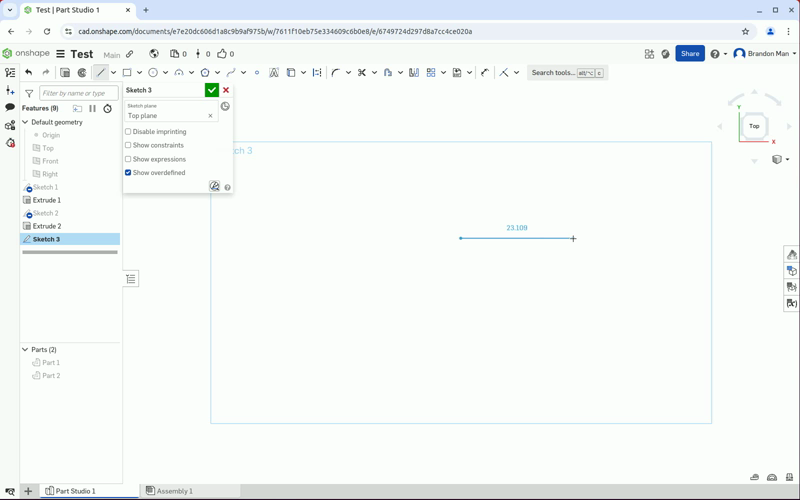
click(573, 238)
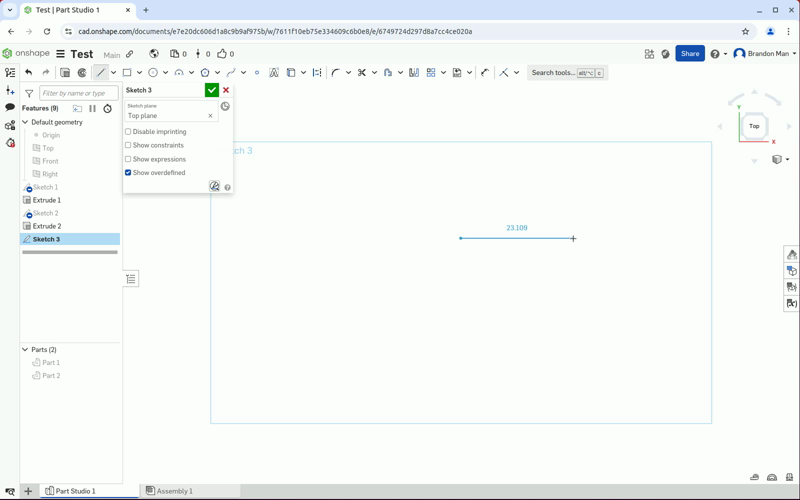
key_up(shift)
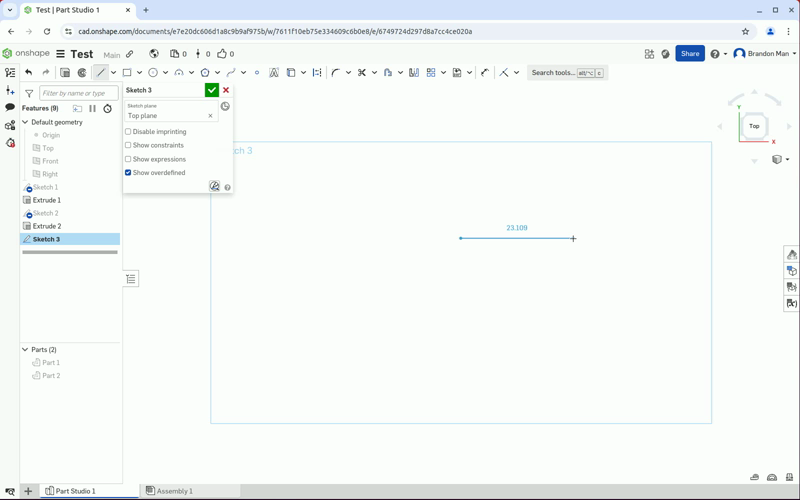
key_down(shift)
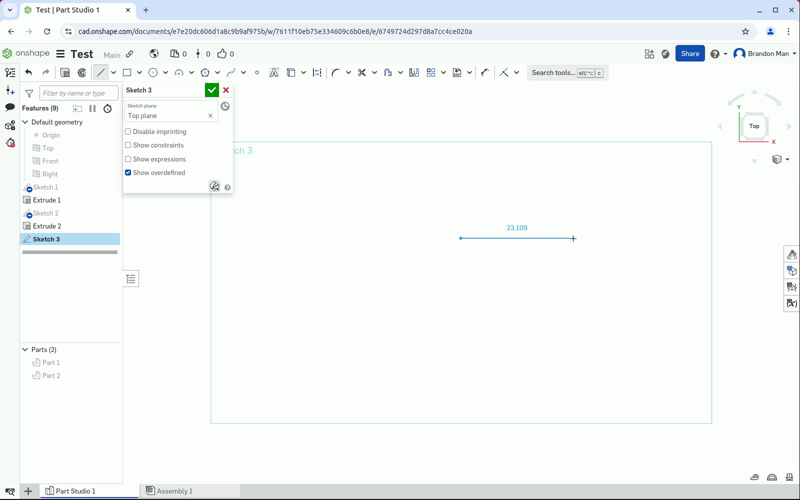
mouse_move(589, 238)
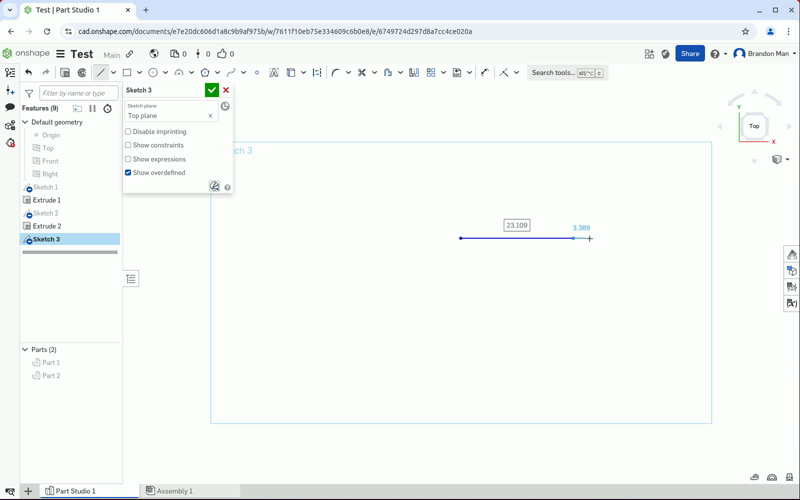
mouse_move(573, 226)
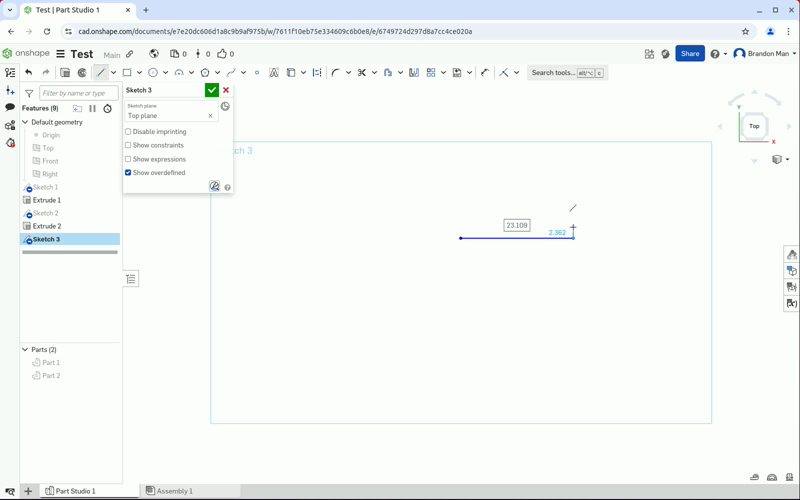
click(573, 226)
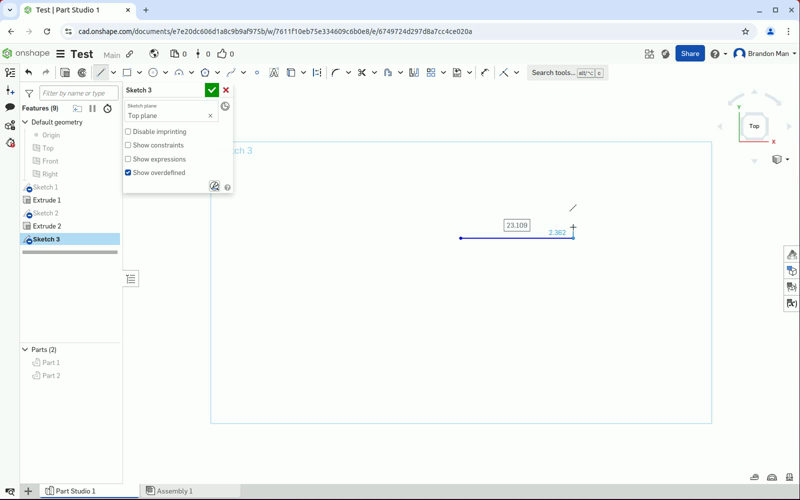
key_up(shift)
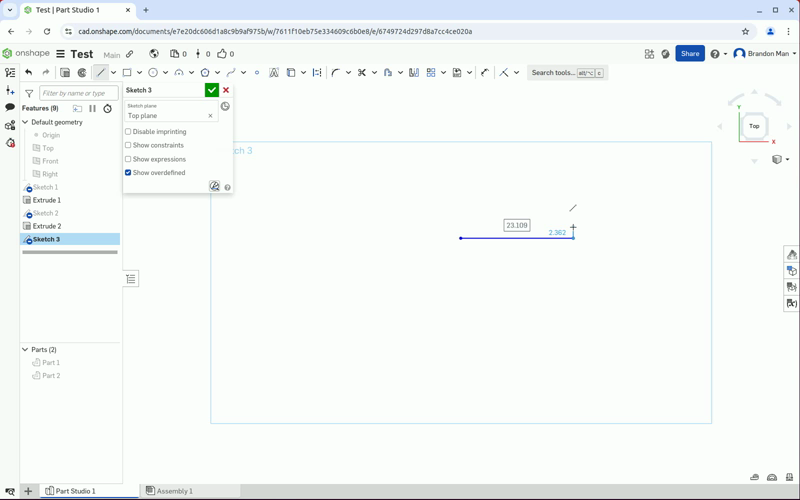
key_down(shift)
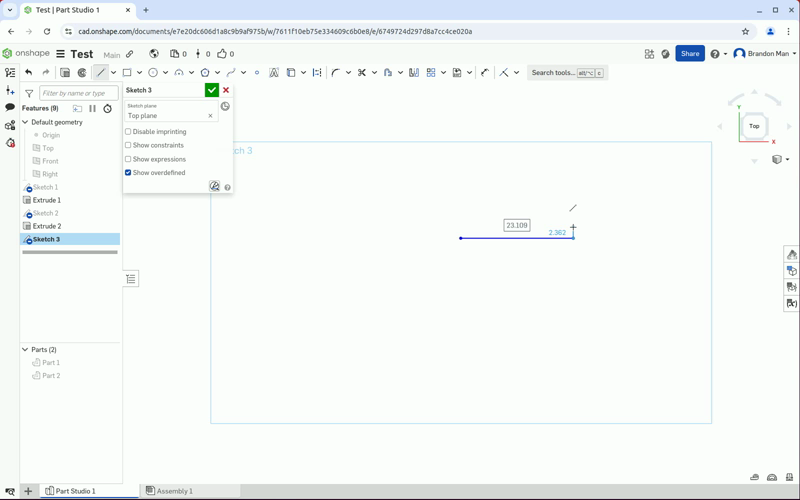
mouse_move(460, 226)
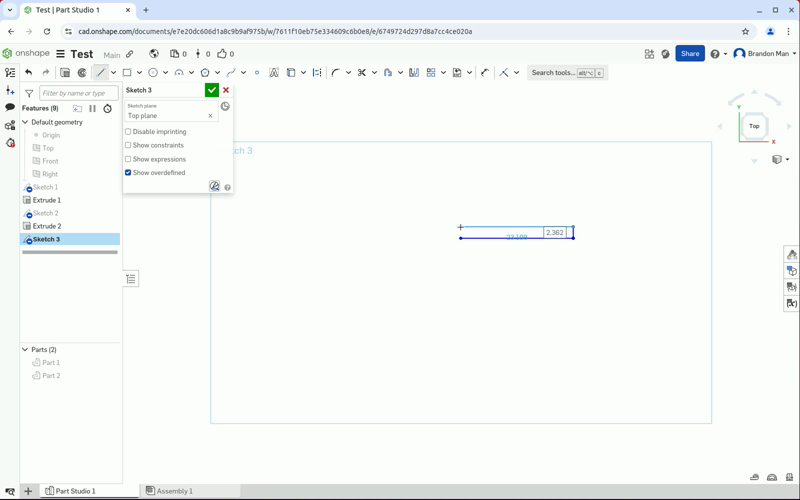
click(460, 226)
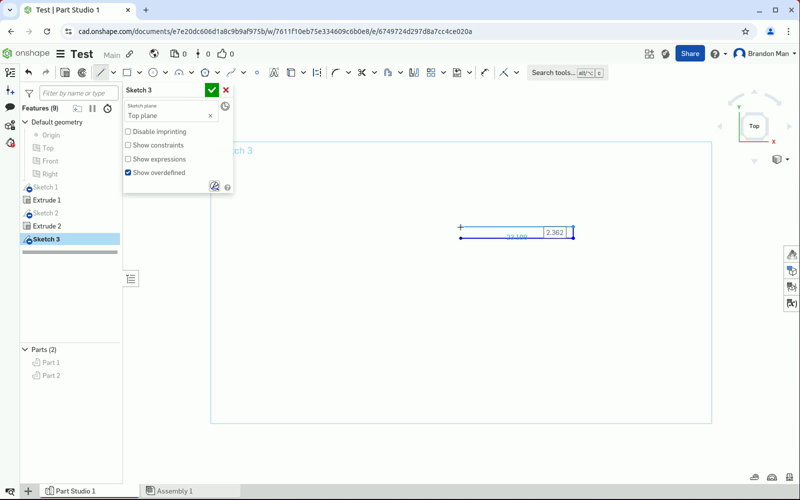
key_up(shift)
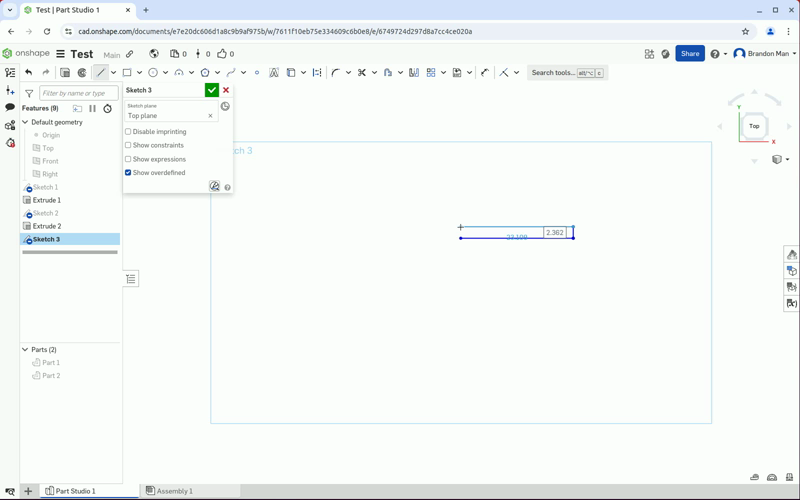
mouse_move(490, 226)
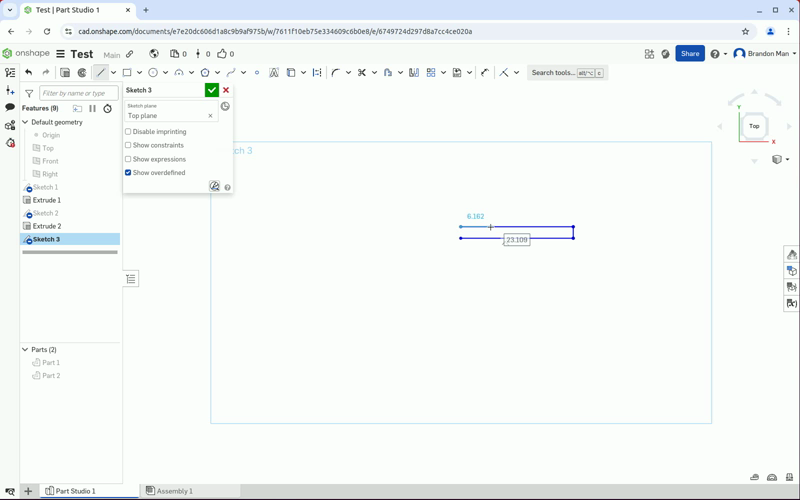
key_down(shift)
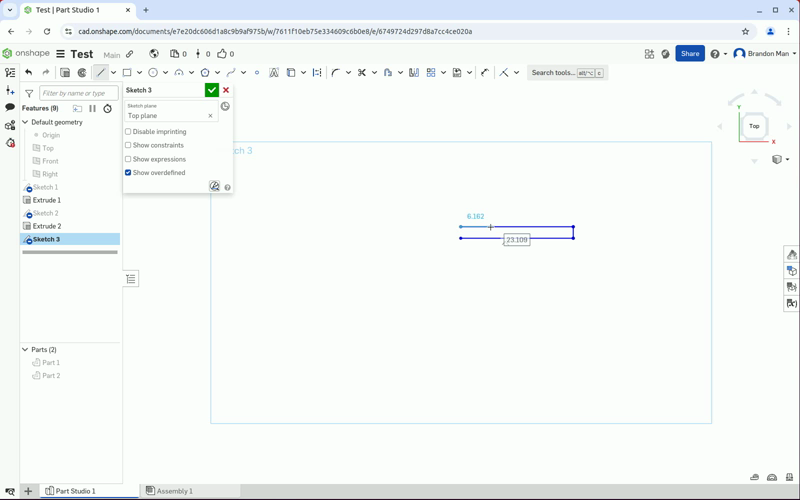
mouse_move(460, 238)
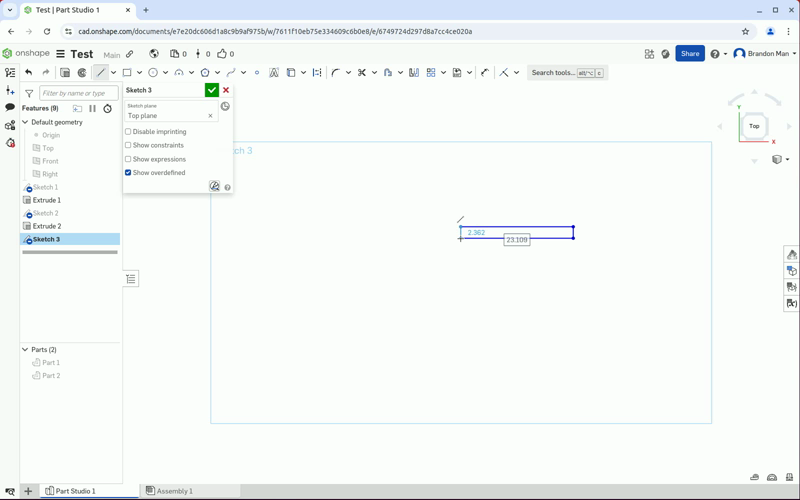
key_up(shift)
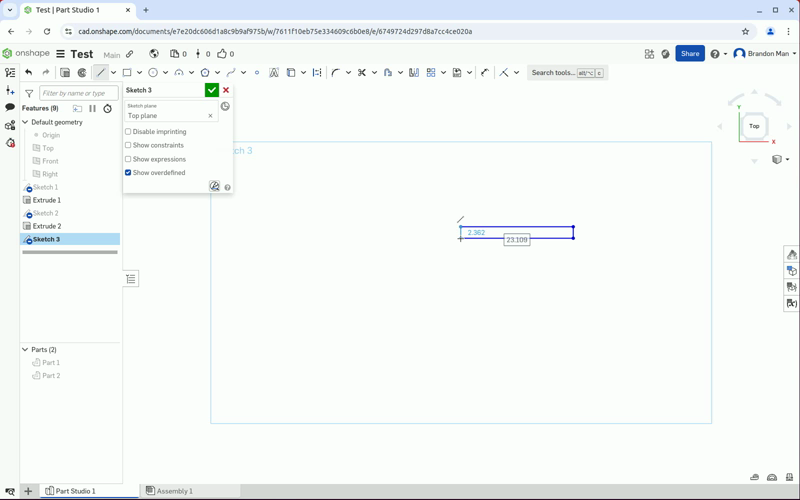
click(460, 238)
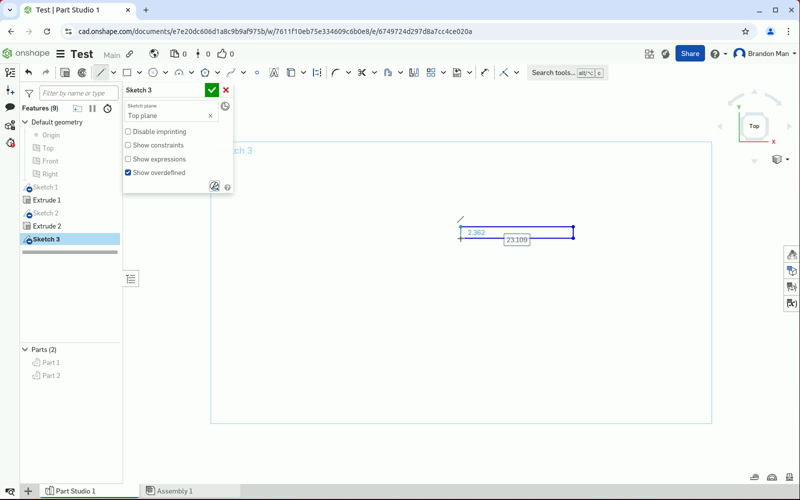
key(esc)
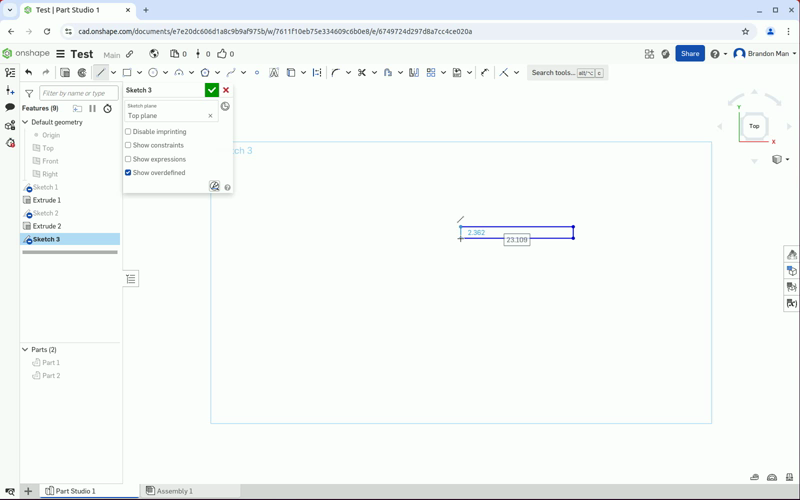
mouse_move(469, 230)
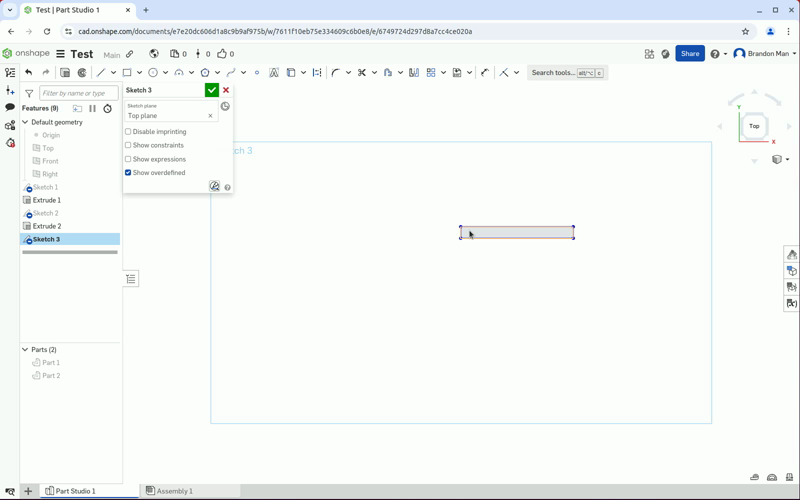
scroll(6)
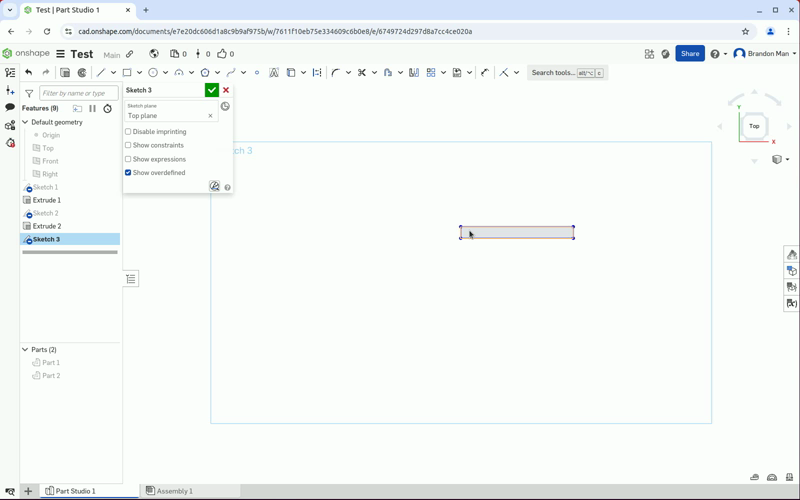
scroll(6)
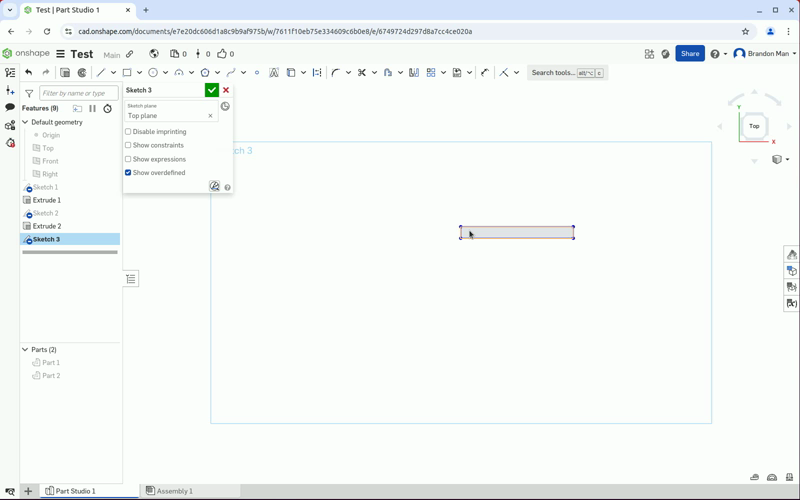
scroll(6)
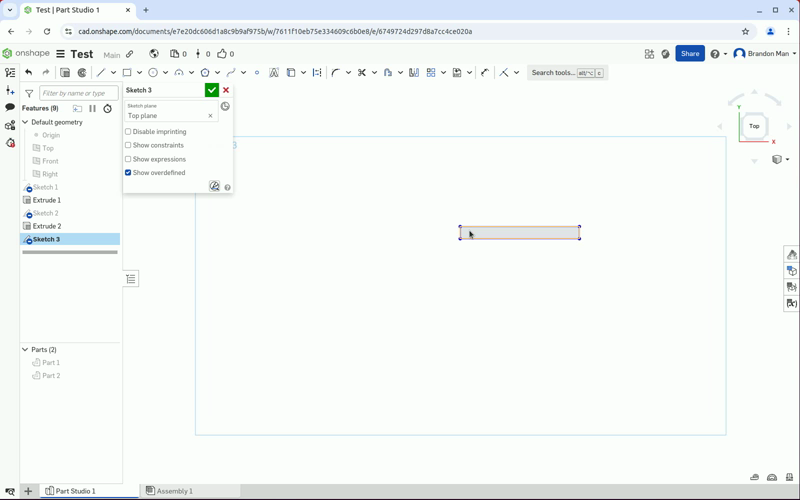
scroll(6)
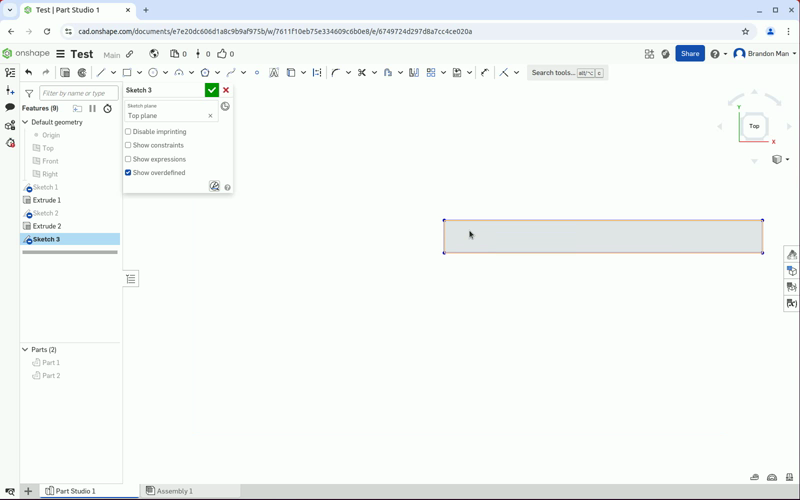
scroll(6)
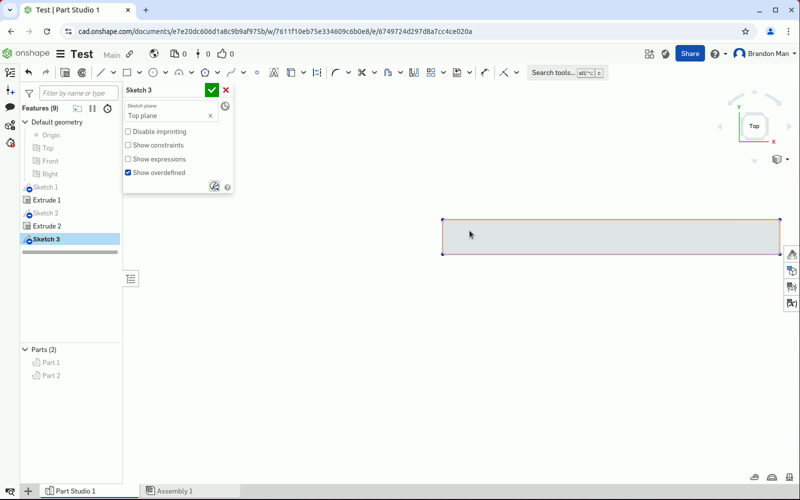
scroll(6)
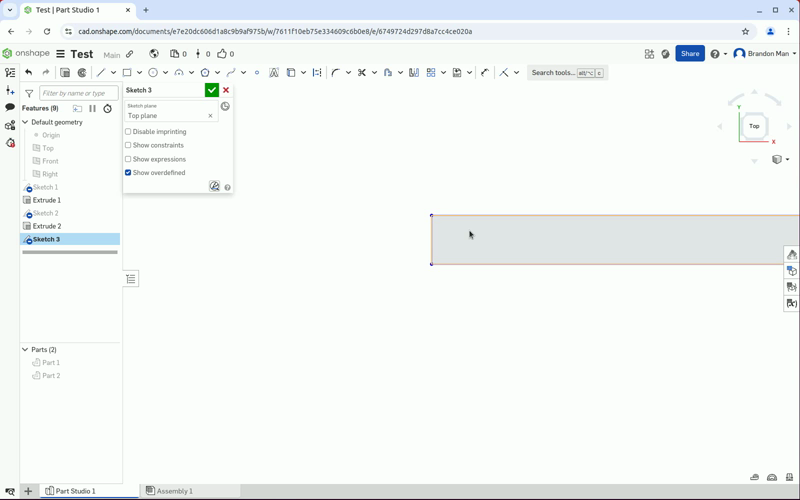
scroll(6)
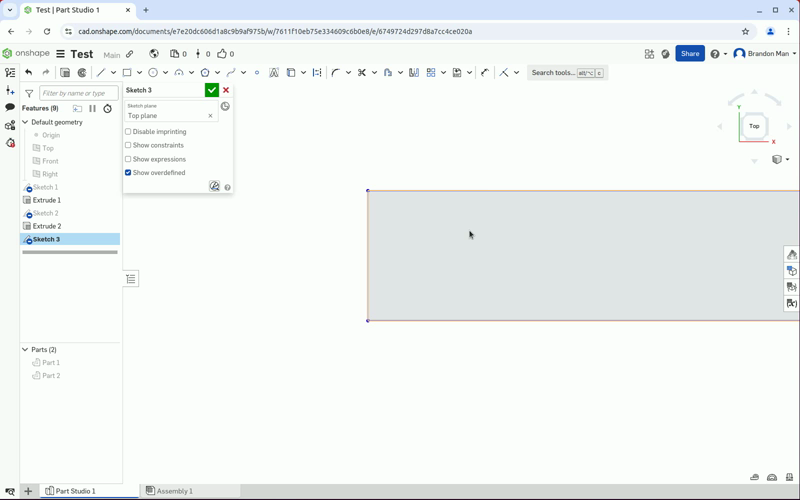
click(469, 230)
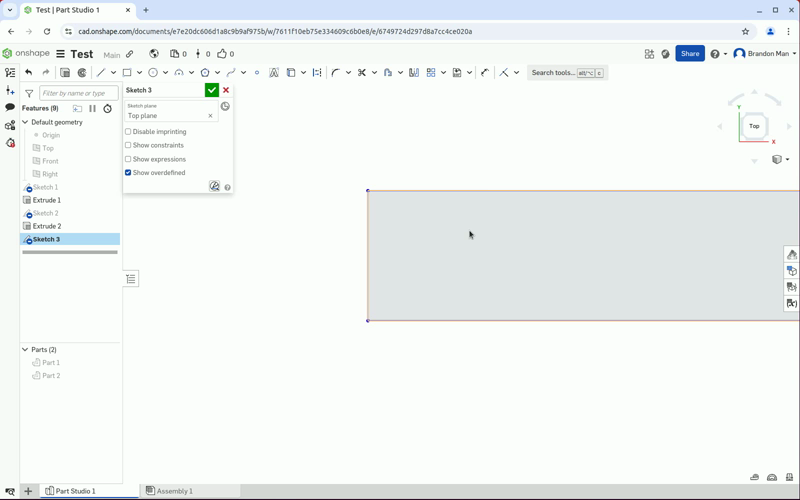
scroll(-6)
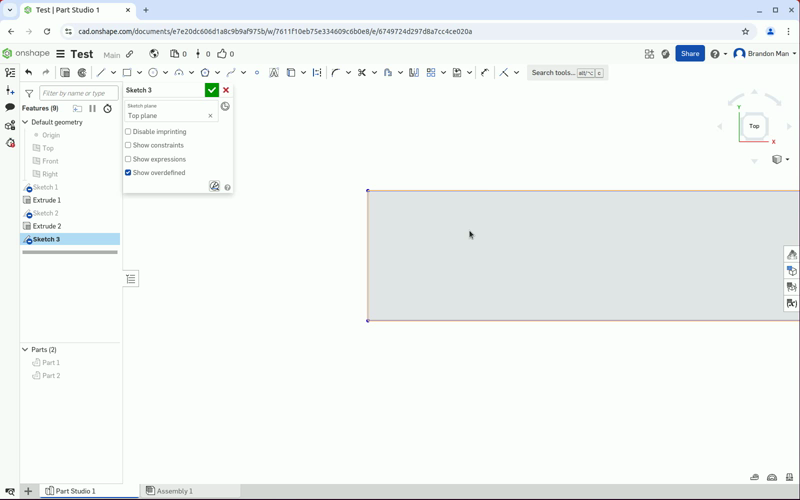
scroll(-6)
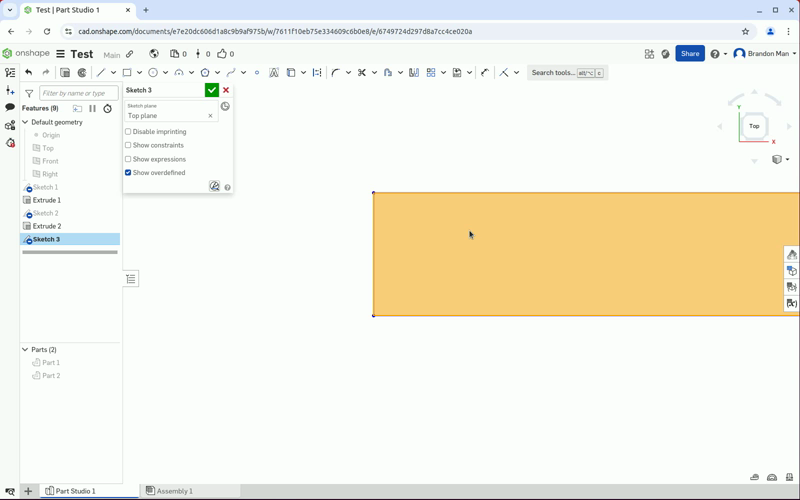
scroll(-6)
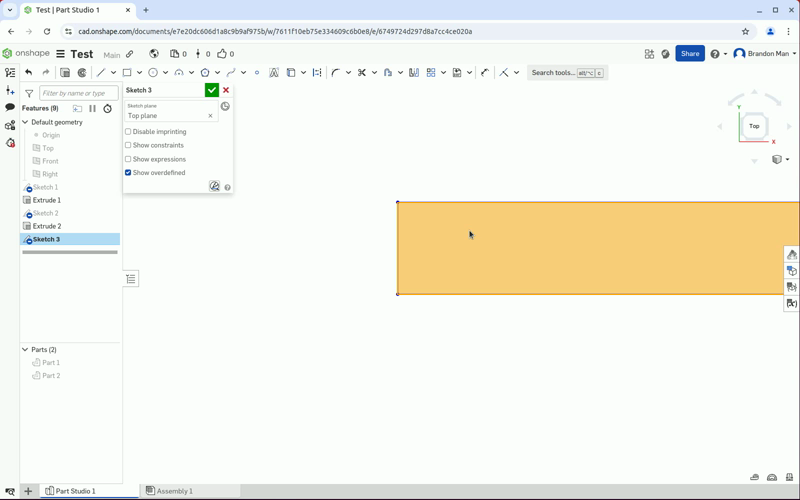
scroll(-6)
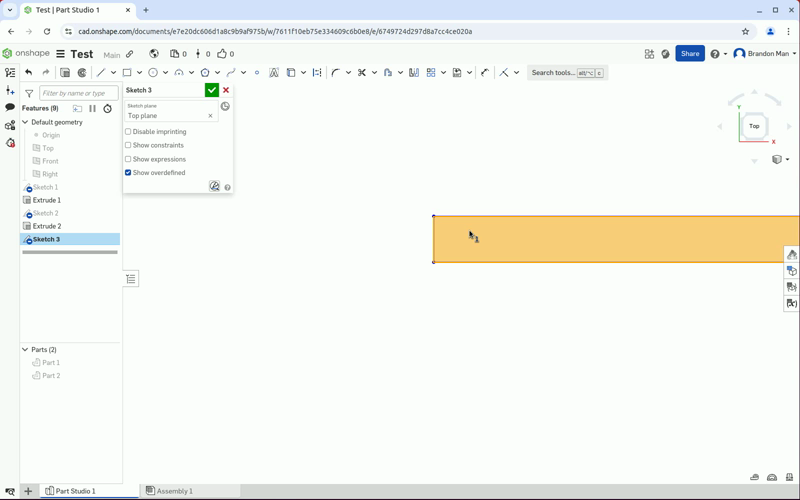
scroll(-6)
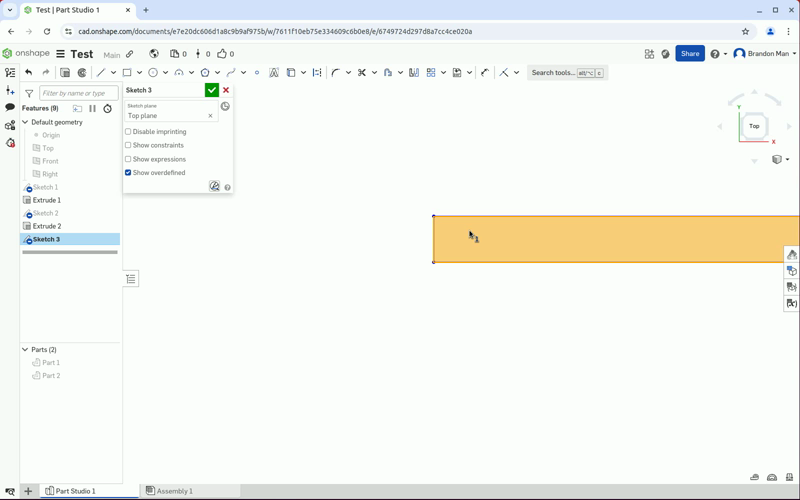
scroll(-6)
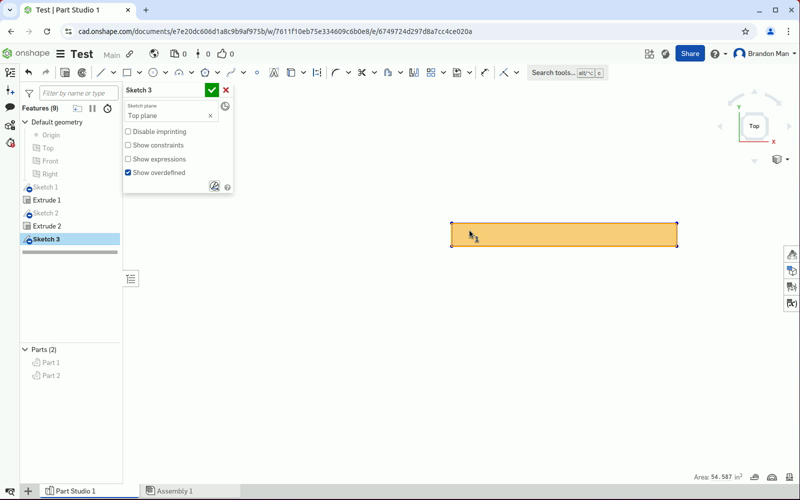
scroll(-6)
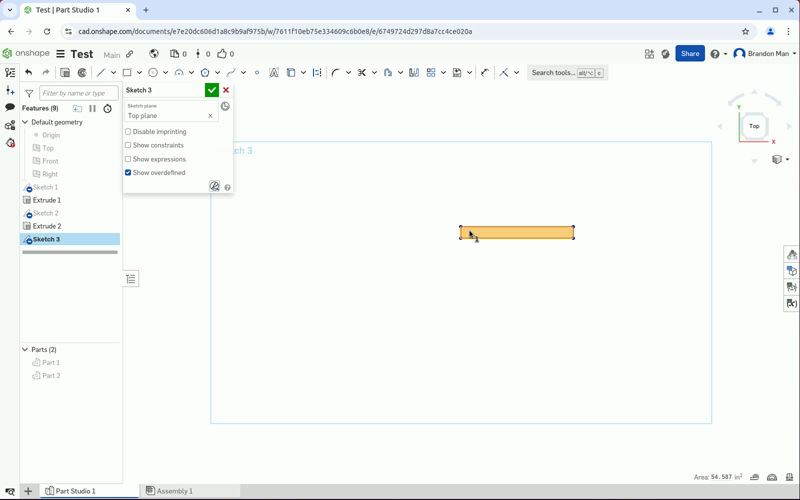
mouse_move(73, 352)
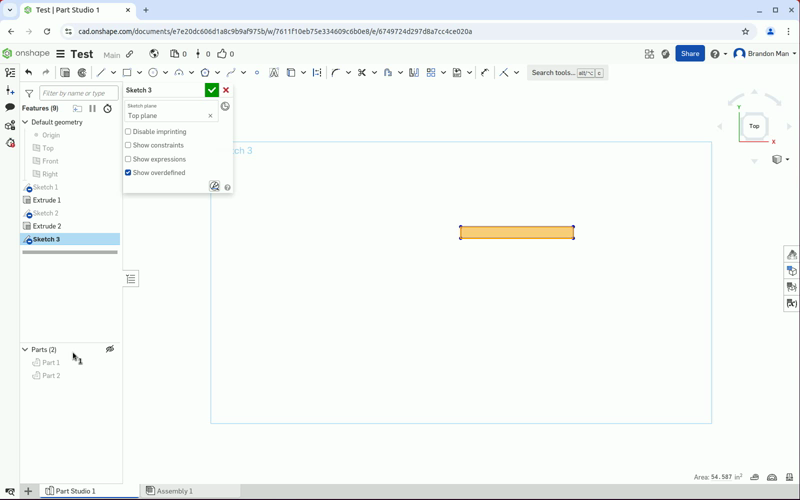
key(shift+y)
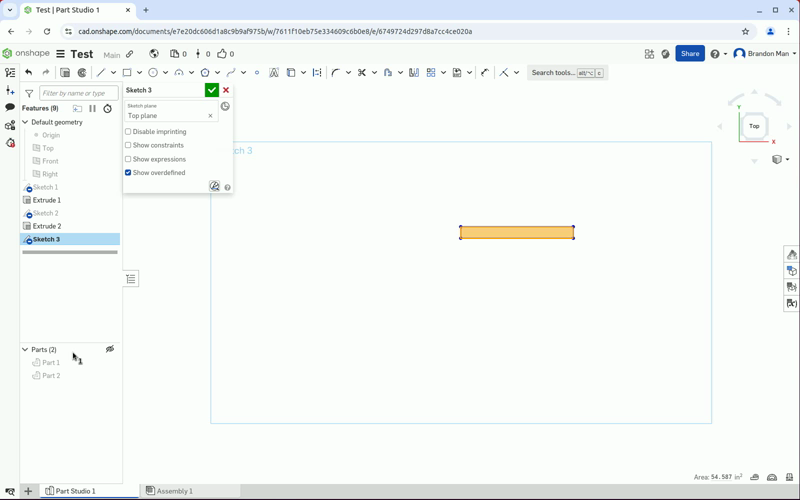
key(shift+e)
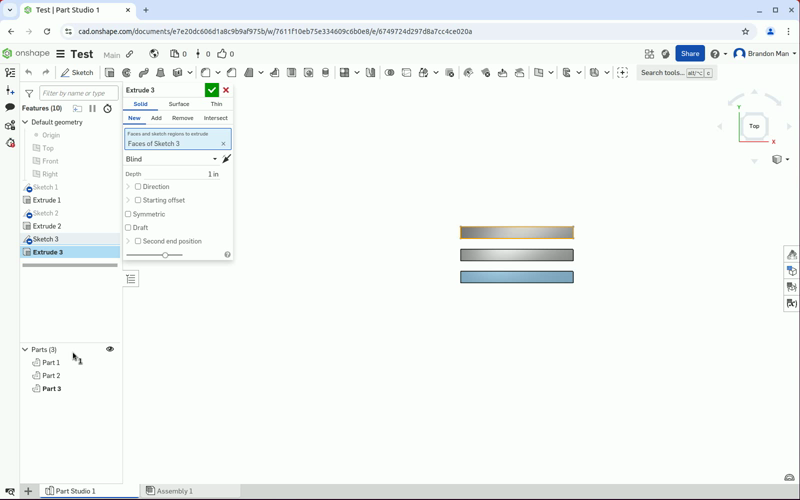
mouse_move(143, 106)
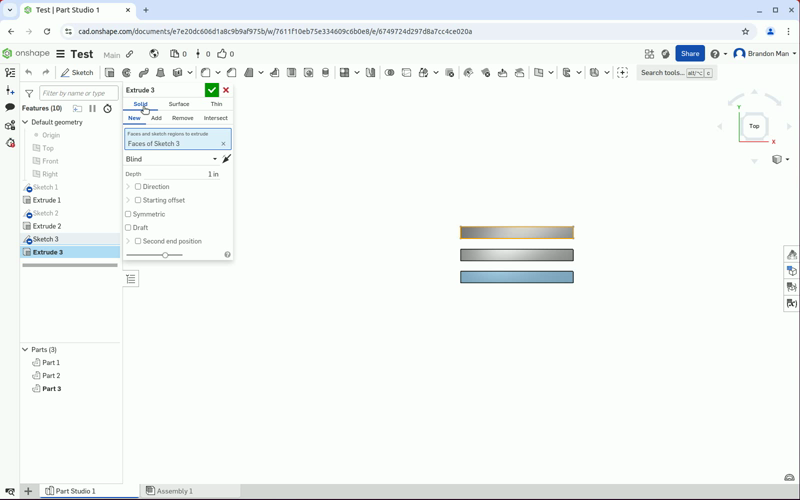
click(143, 106)
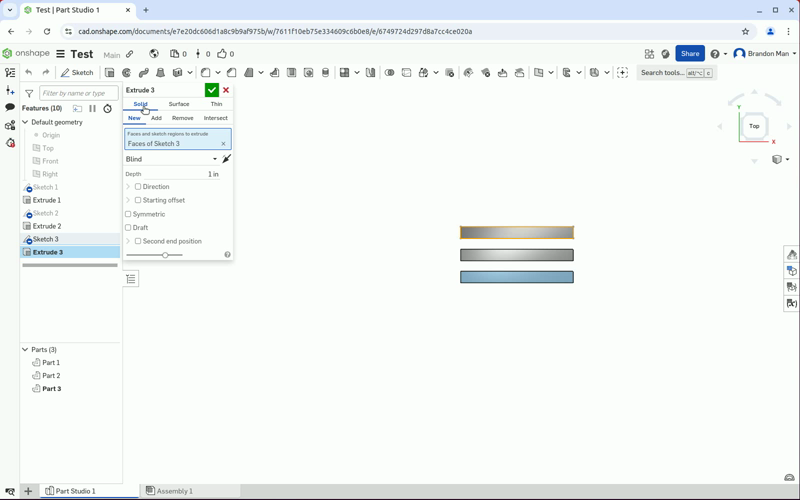
mouse_move(137, 120)
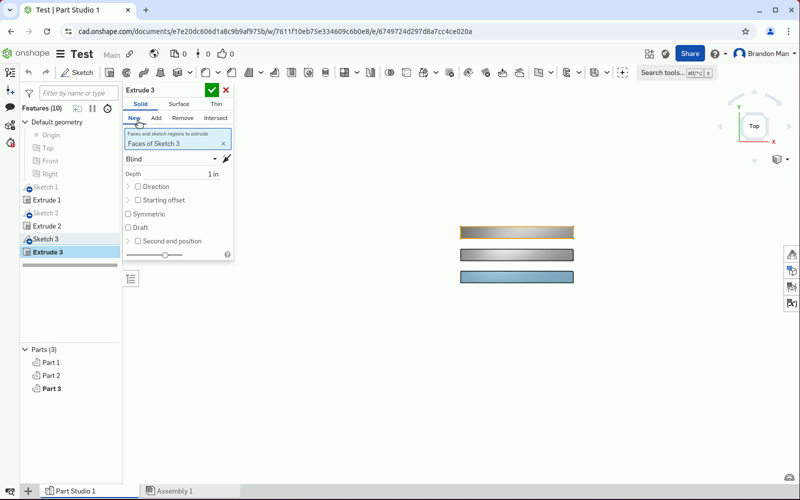
click(137, 120)
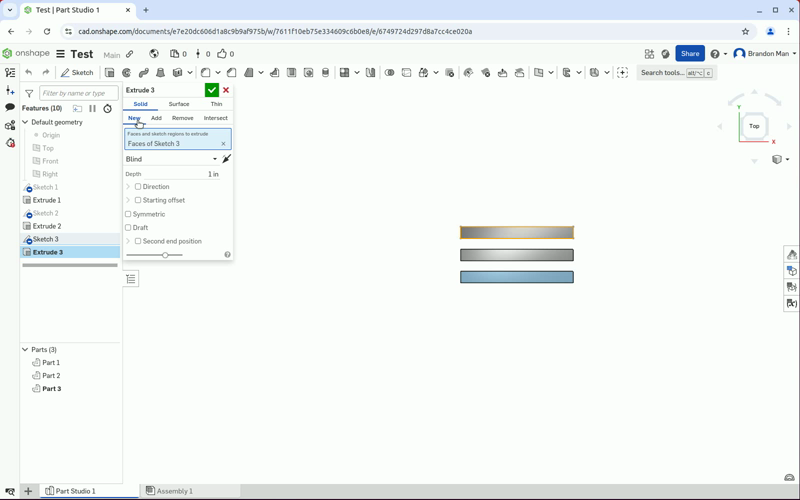
key(tab, 4)
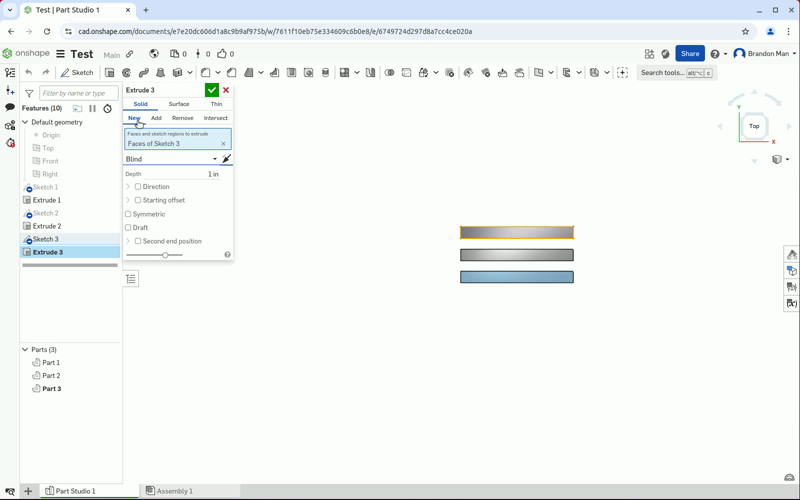
text(2.407)
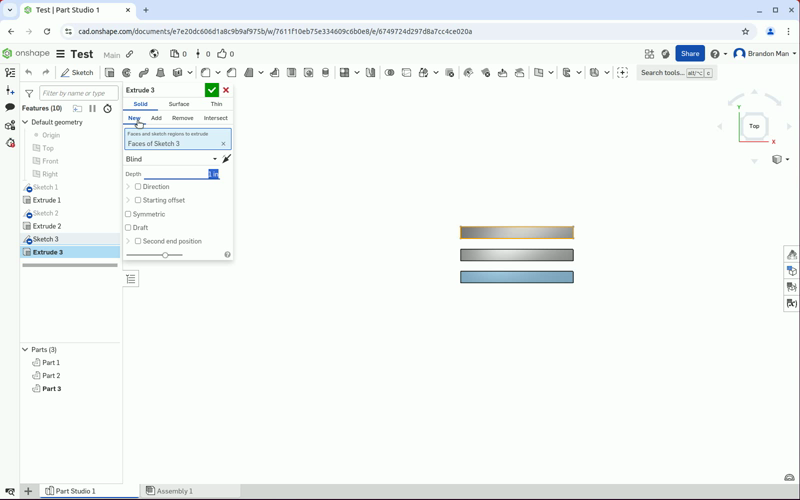
key(enter)
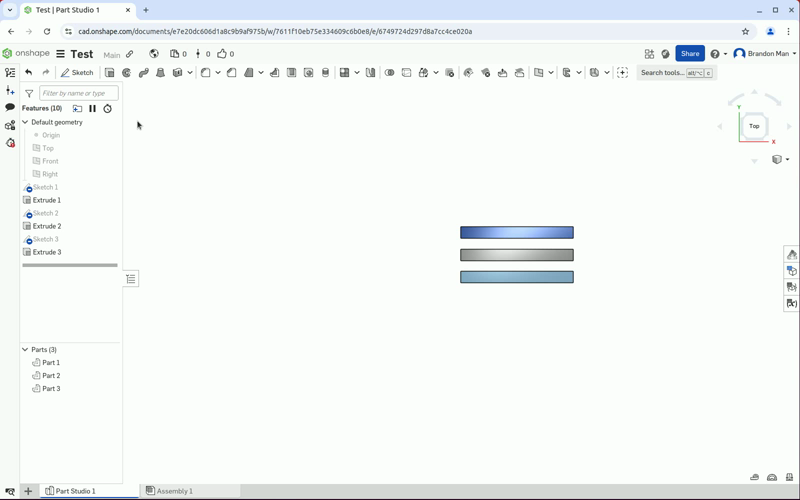
key(shift+h)
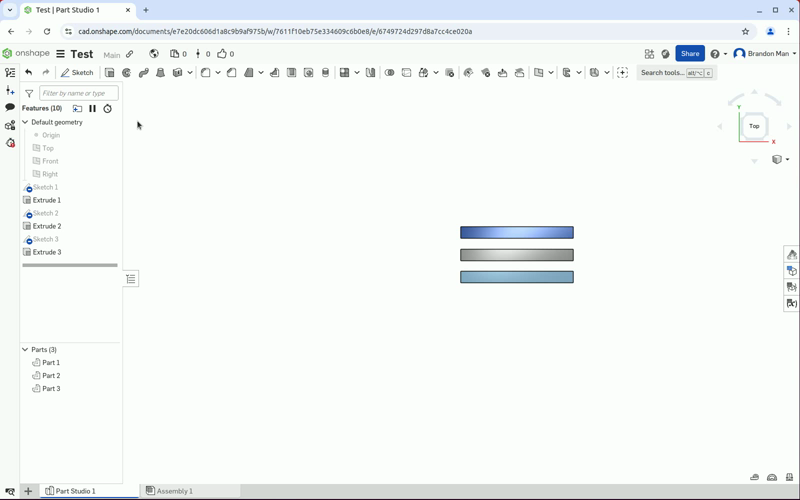
key(shift+h)
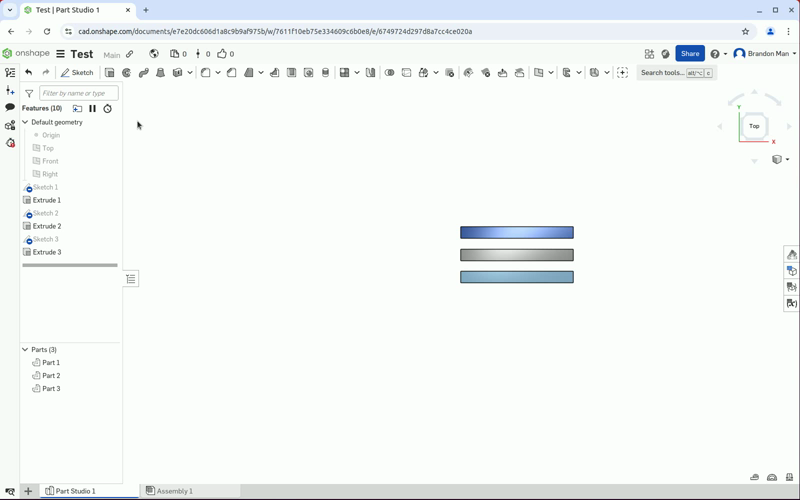
mouse_move(73, 189)
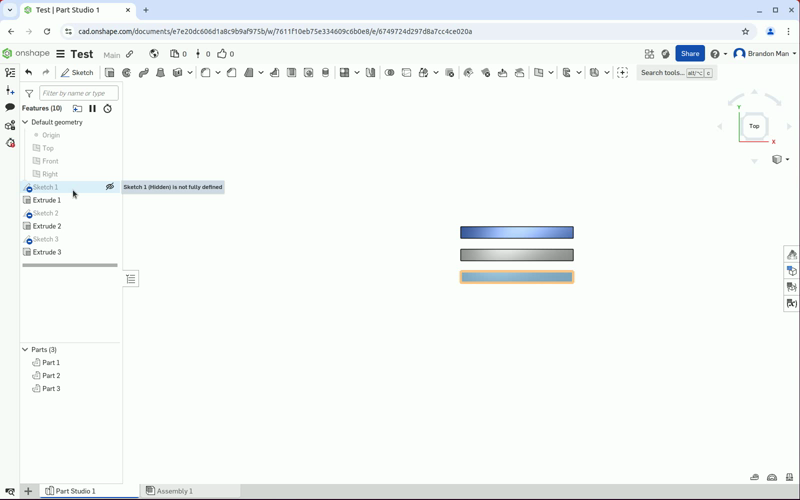
click(73, 189)
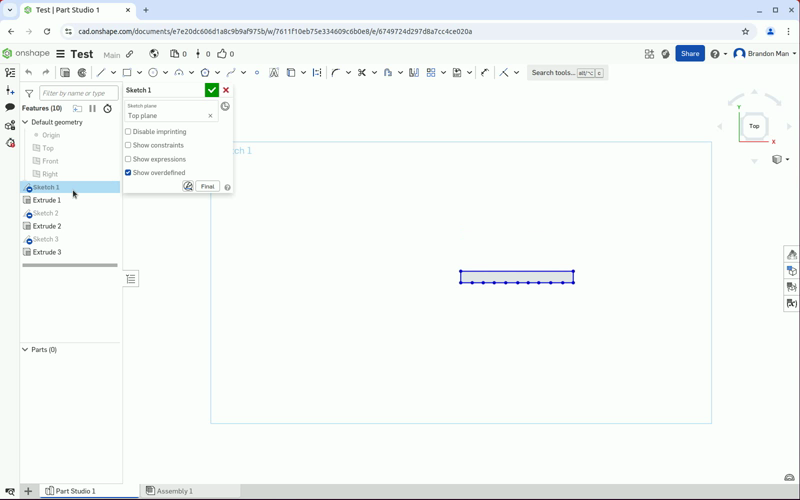
mouse_move(229, 92)
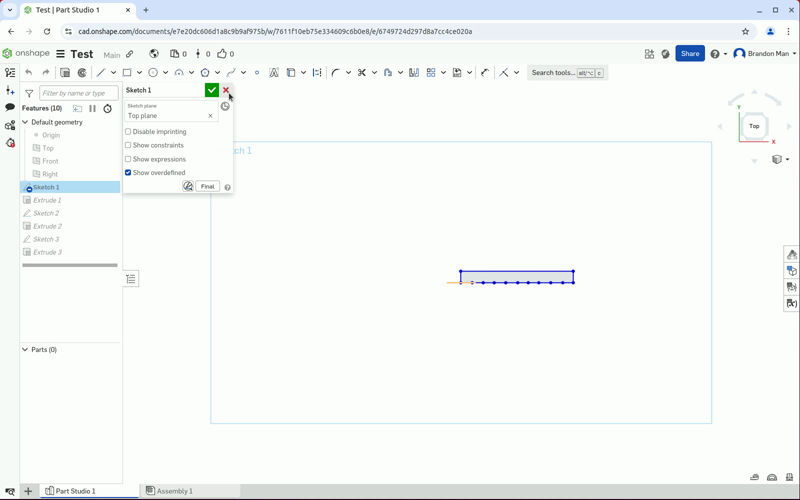
click(229, 92)
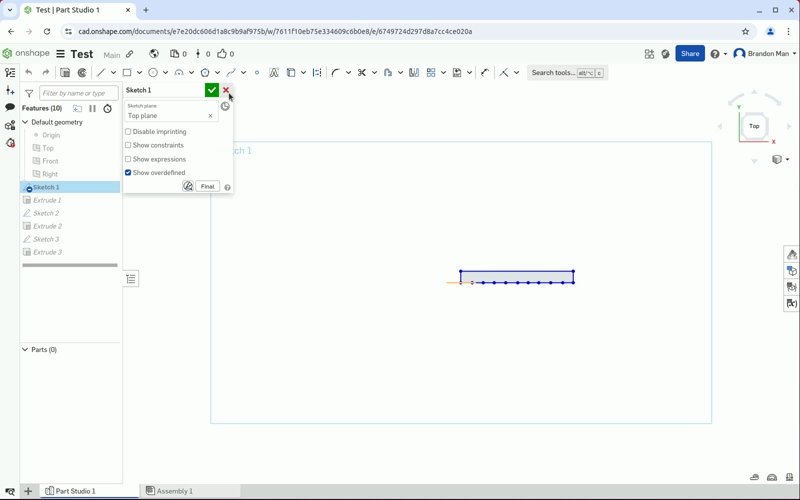
key(shift+s)
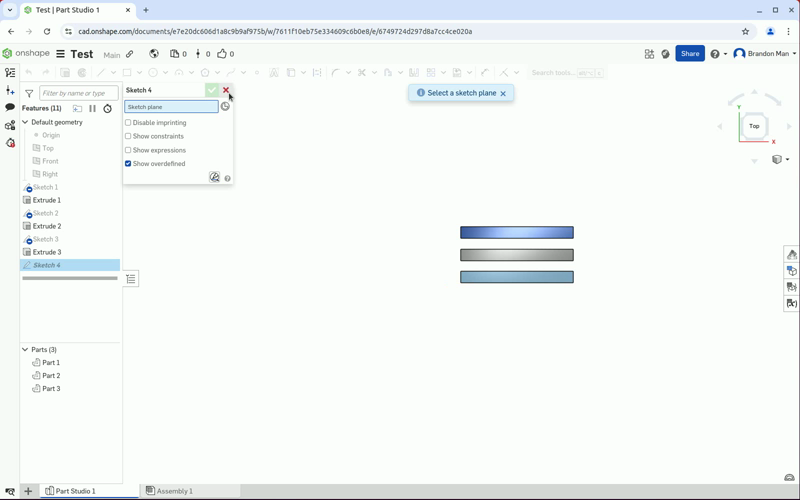
mouse_move(73, 150)
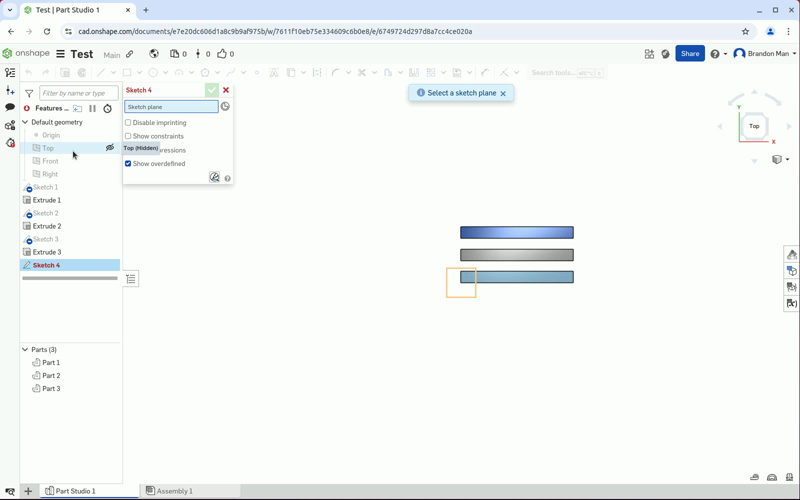
click(73, 150)
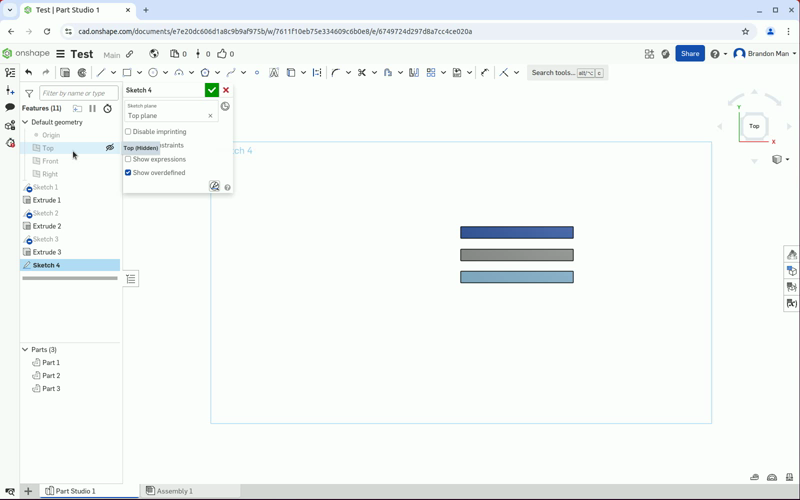
mouse_move(73, 352)
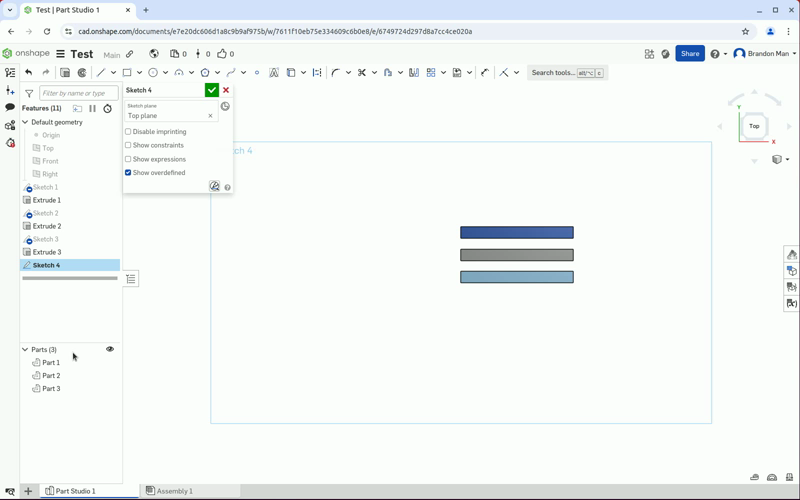
key(y)
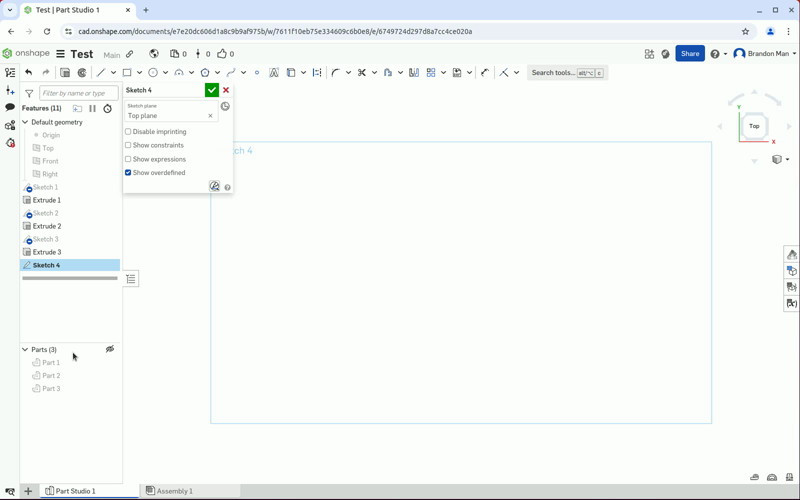
key(l)
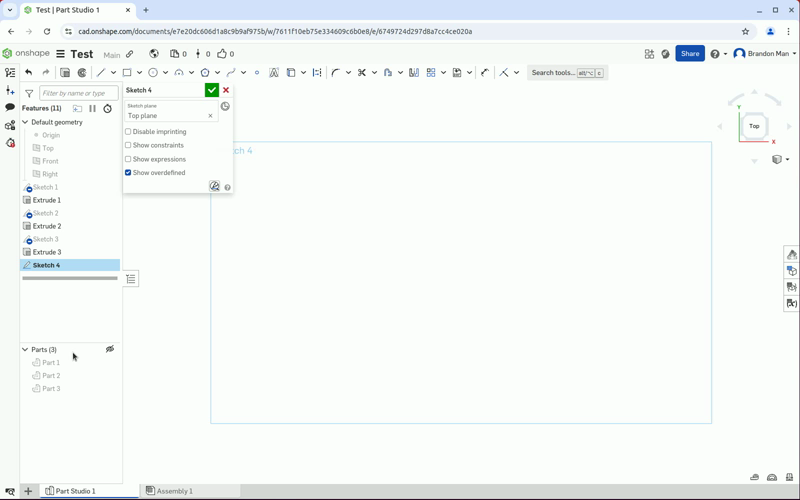
key_down(shift)
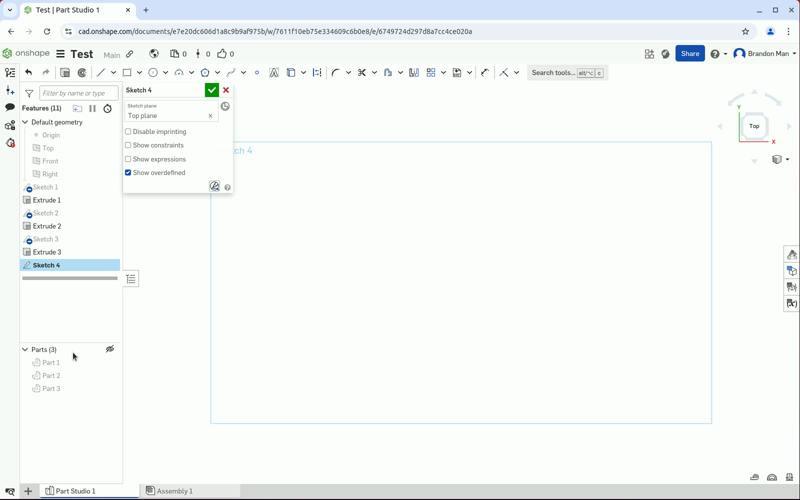
mouse_move(460, 215)
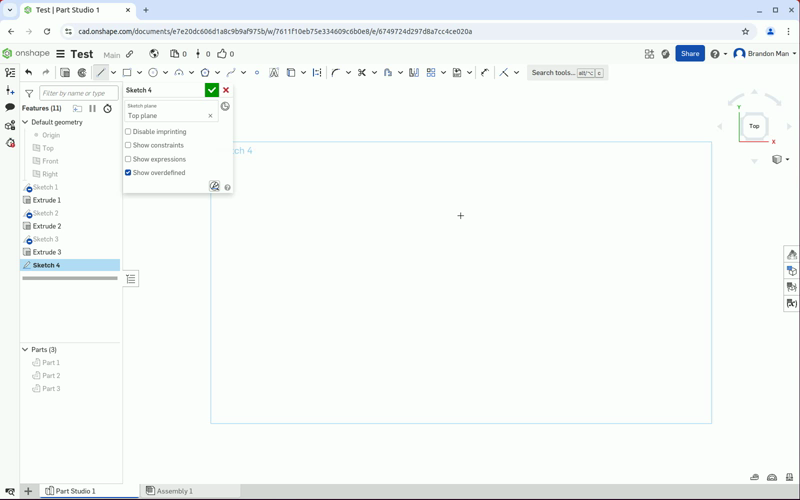
click(460, 215)
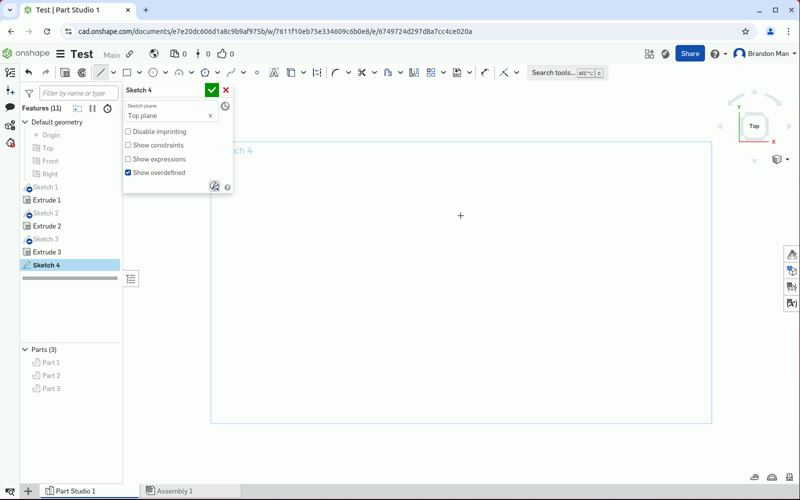
key_up(shift)
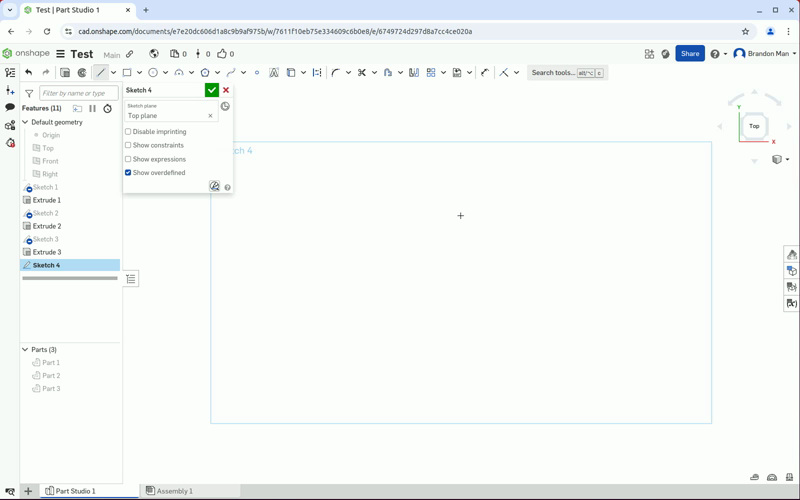
key_down(shift)
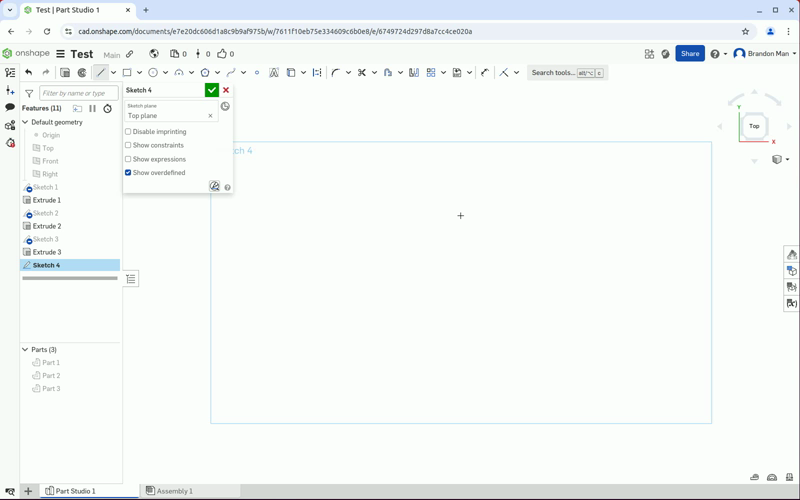
mouse_move(573, 215)
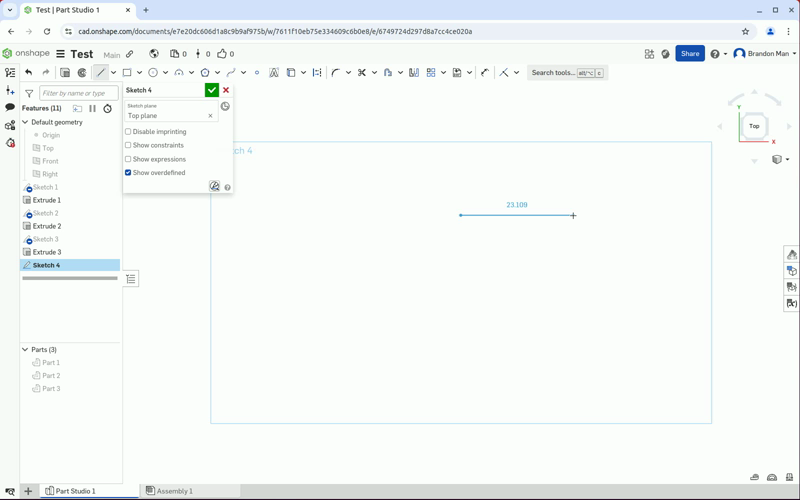
click(573, 215)
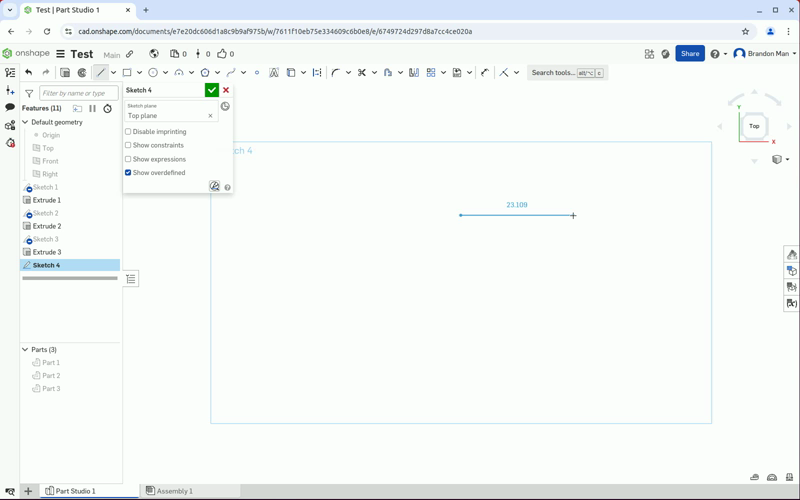
key_up(shift)
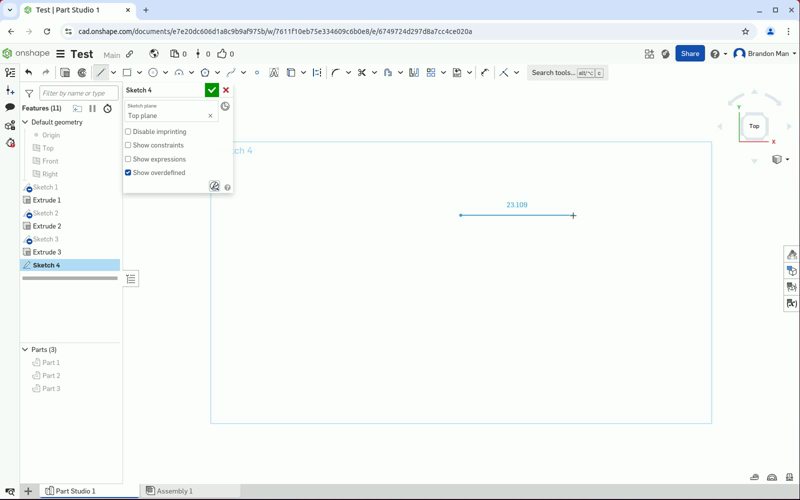
key_down(shift)
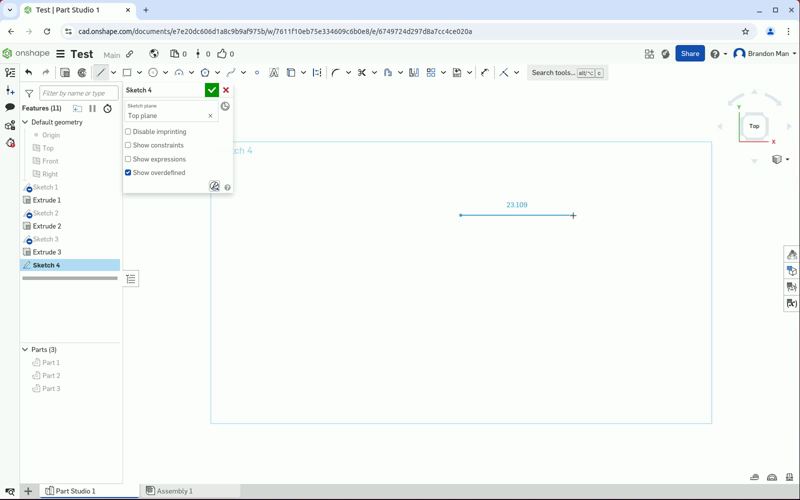
mouse_move(589, 215)
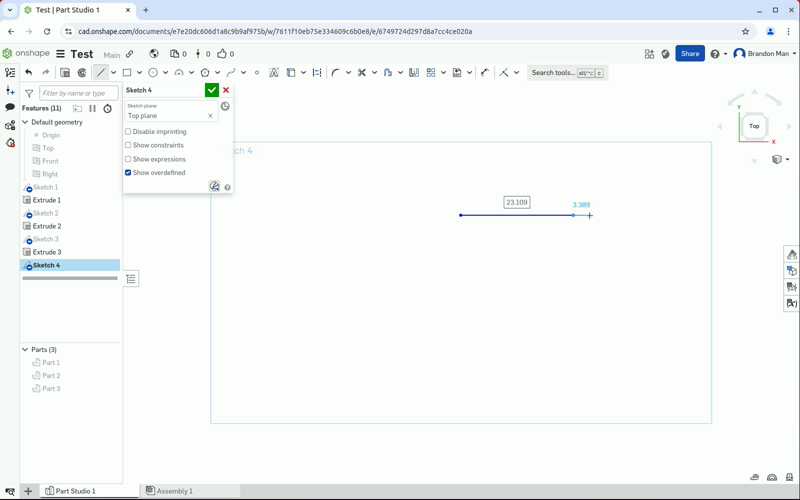
mouse_move(573, 203)
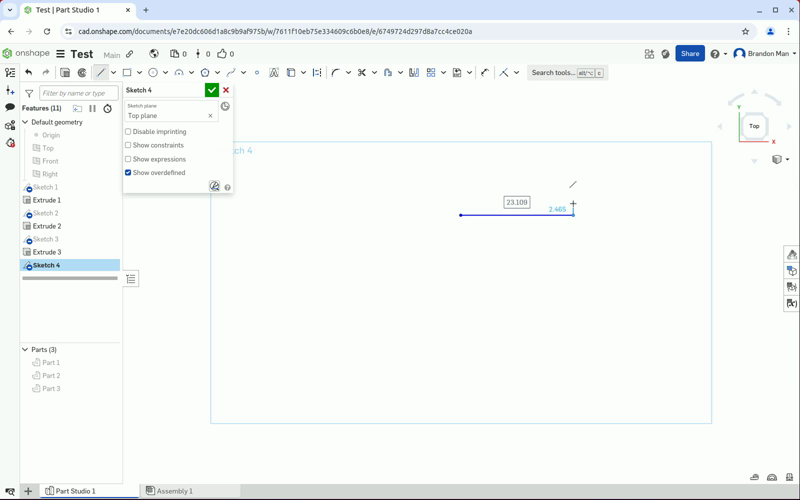
click(573, 203)
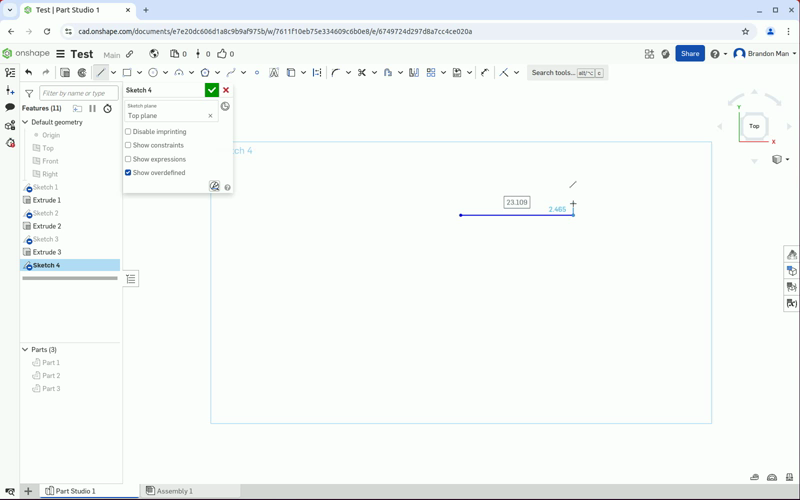
key_up(shift)
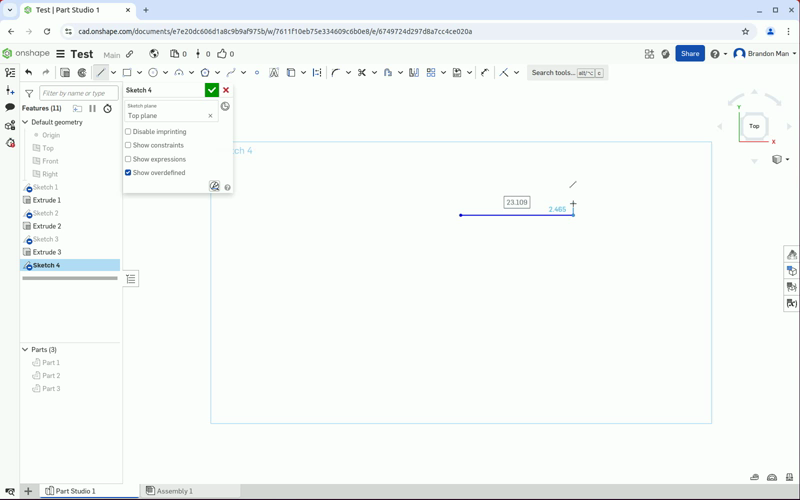
key_down(shift)
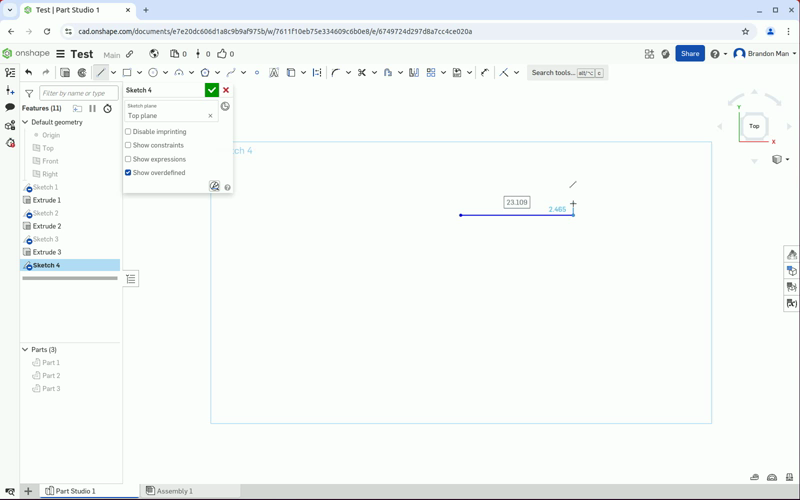
mouse_move(460, 203)
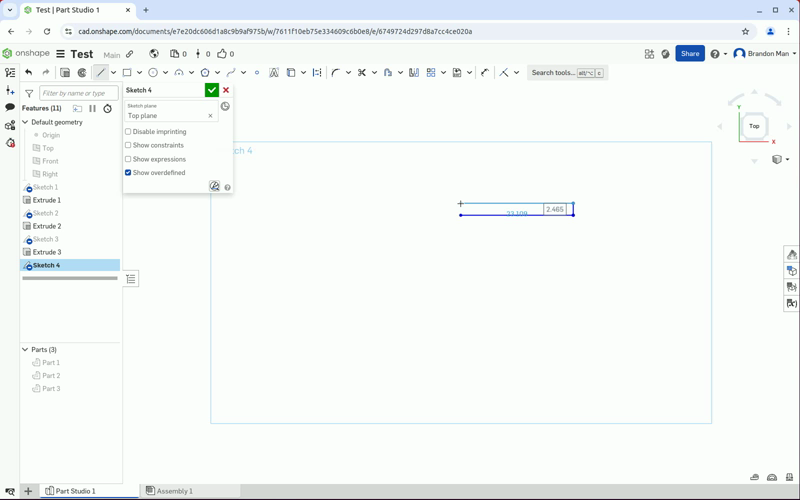
click(460, 203)
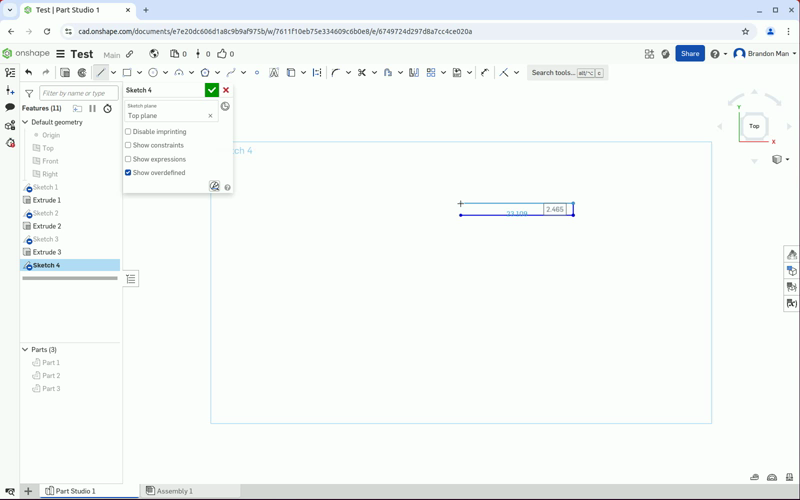
key_up(shift)
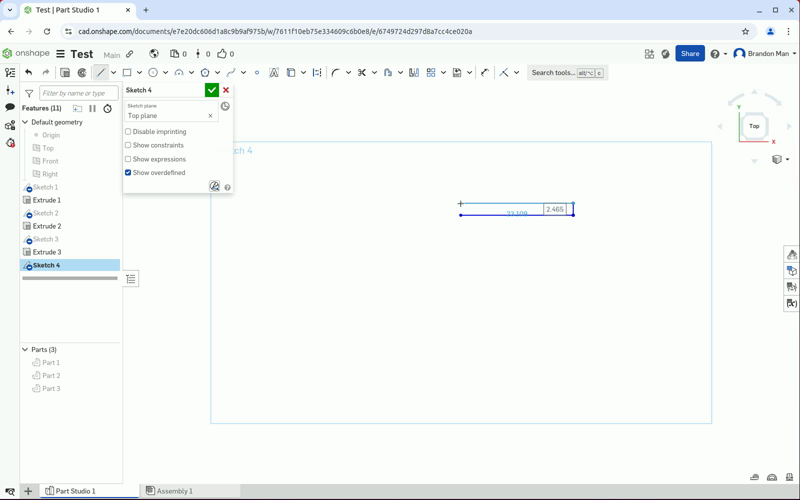
mouse_move(490, 203)
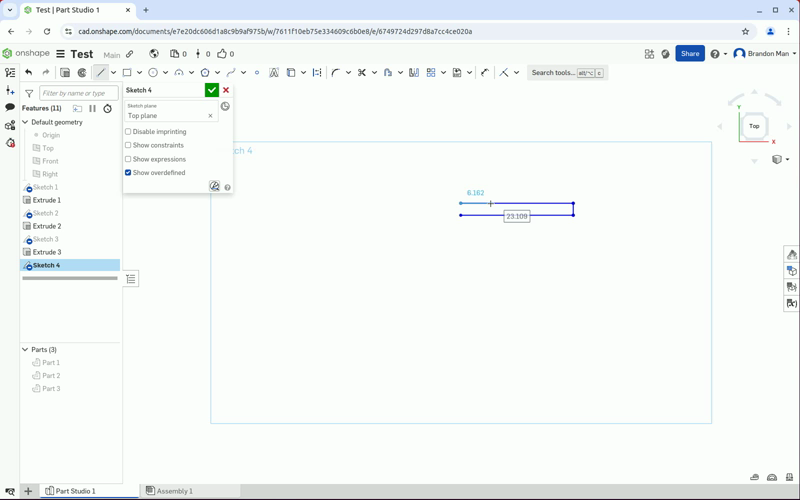
key_down(shift)
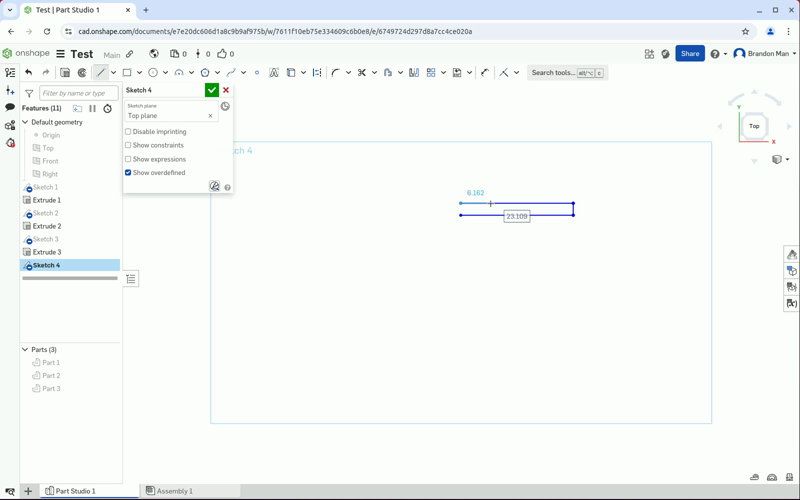
mouse_move(460, 215)
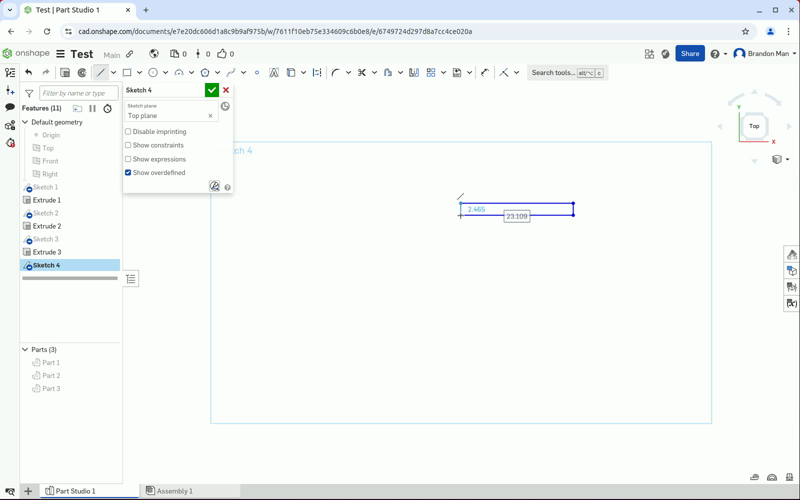
key_up(shift)
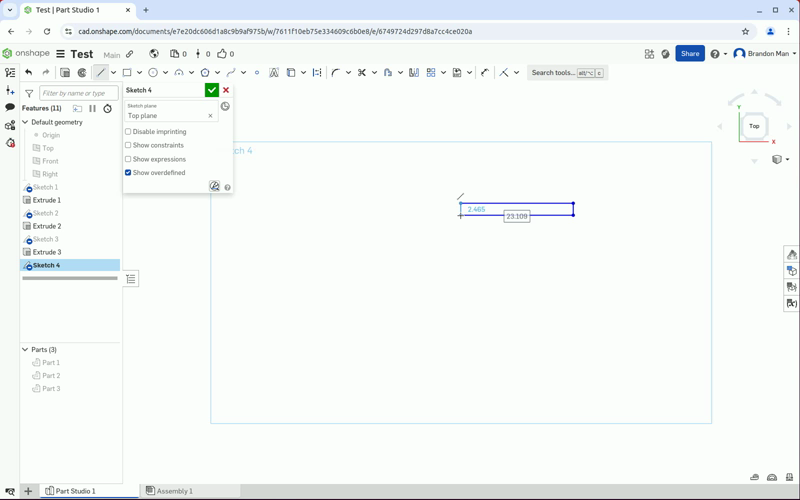
click(460, 215)
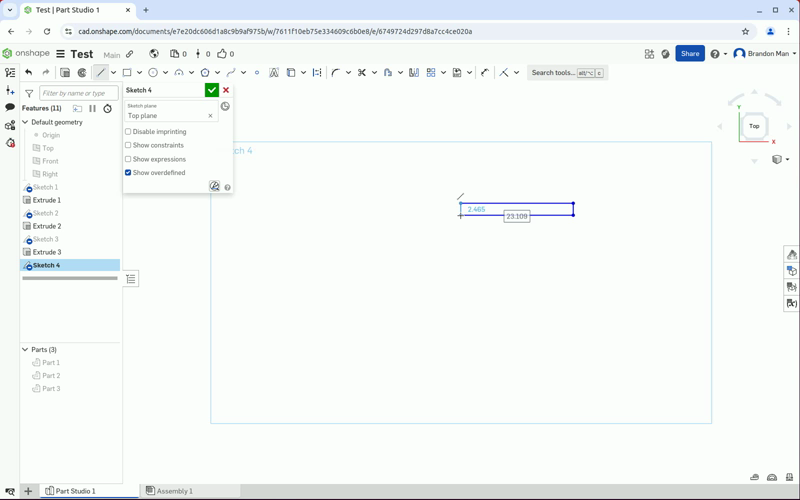
key(esc)
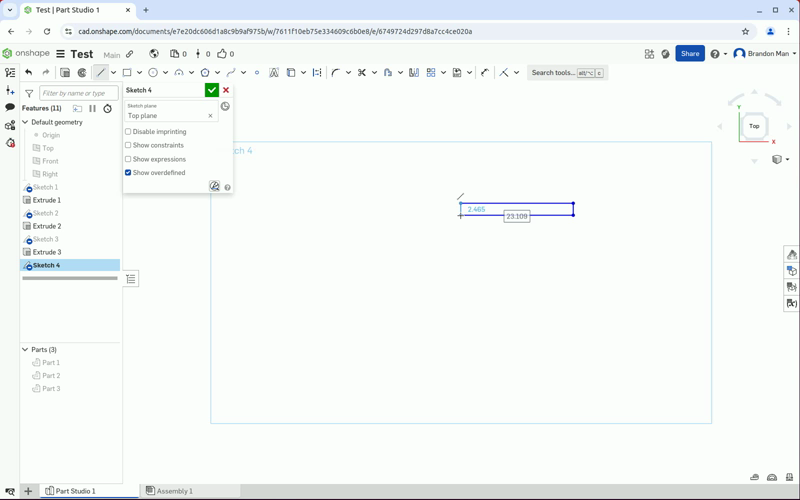
mouse_move(487, 207)
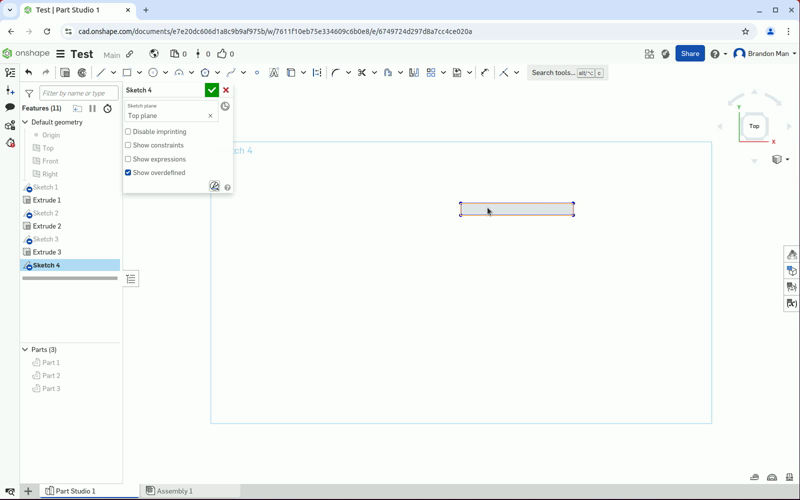
scroll(6)
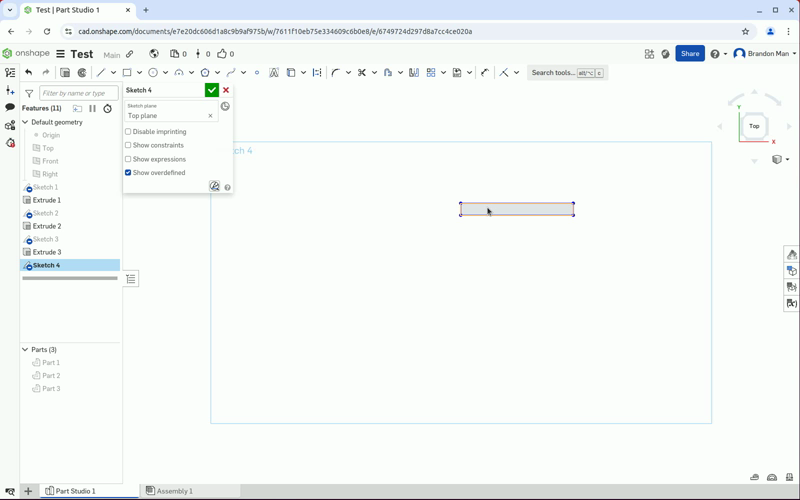
scroll(6)
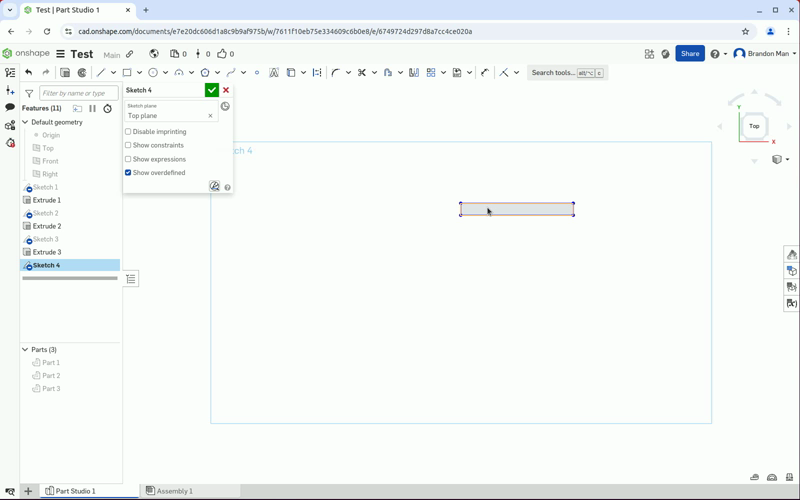
scroll(6)
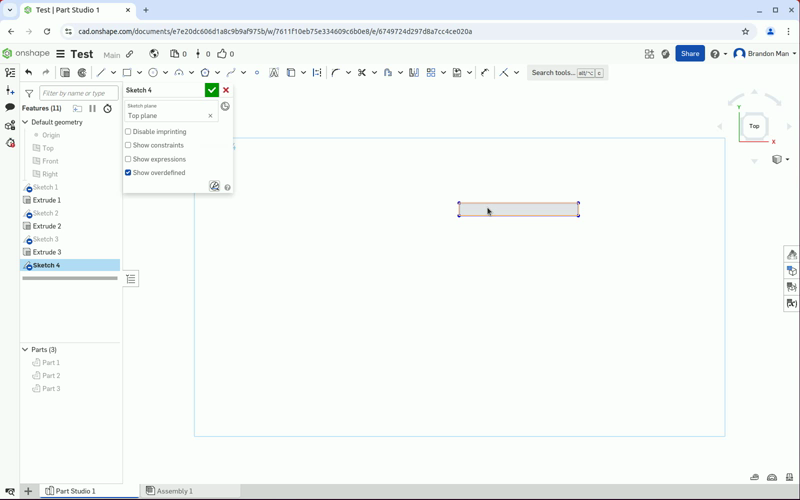
scroll(6)
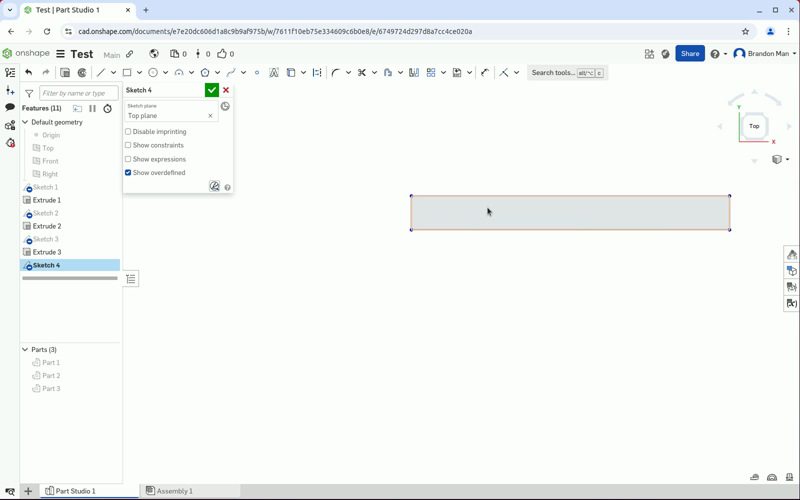
scroll(6)
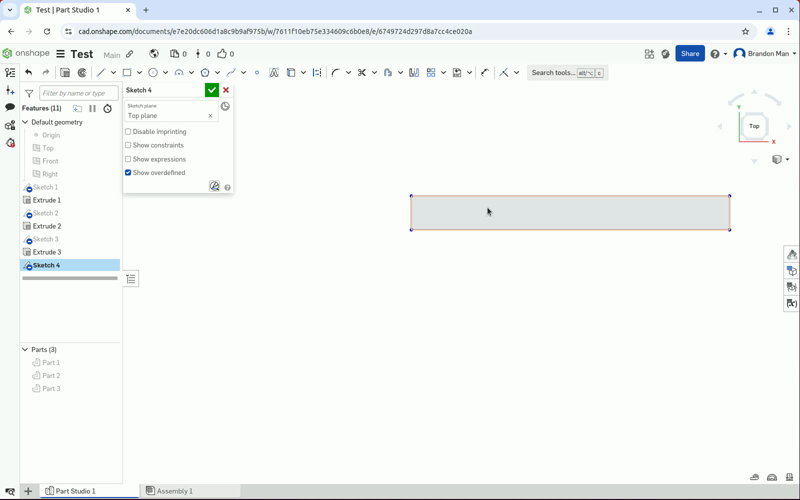
scroll(6)
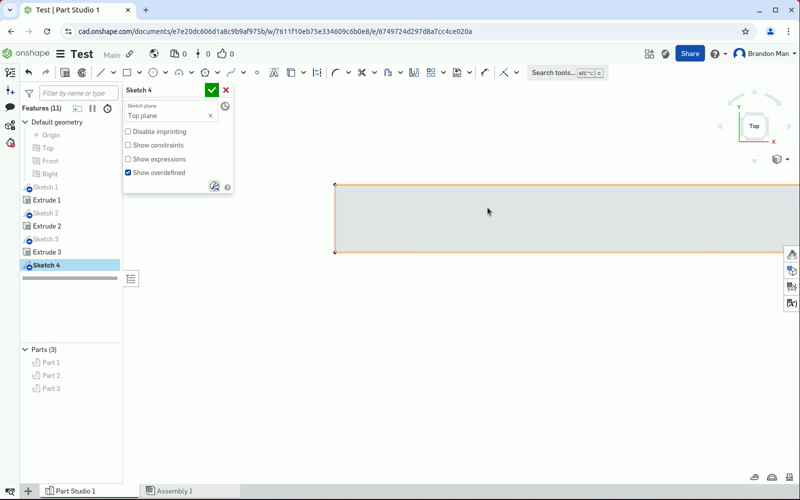
scroll(6)
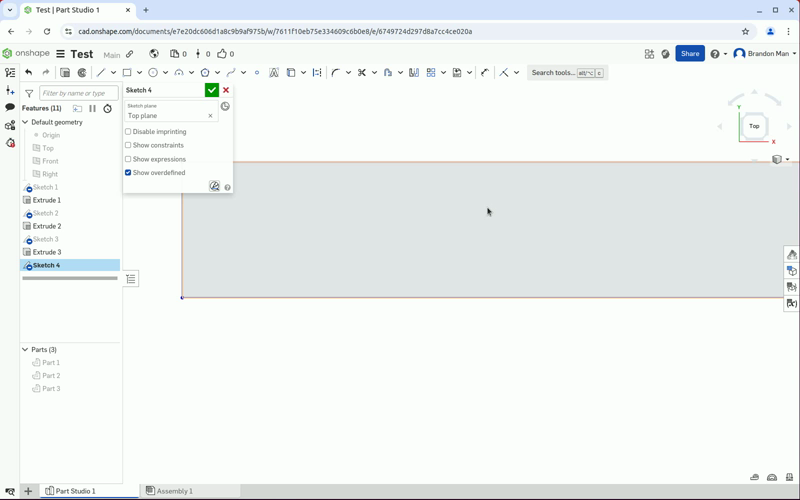
click(487, 207)
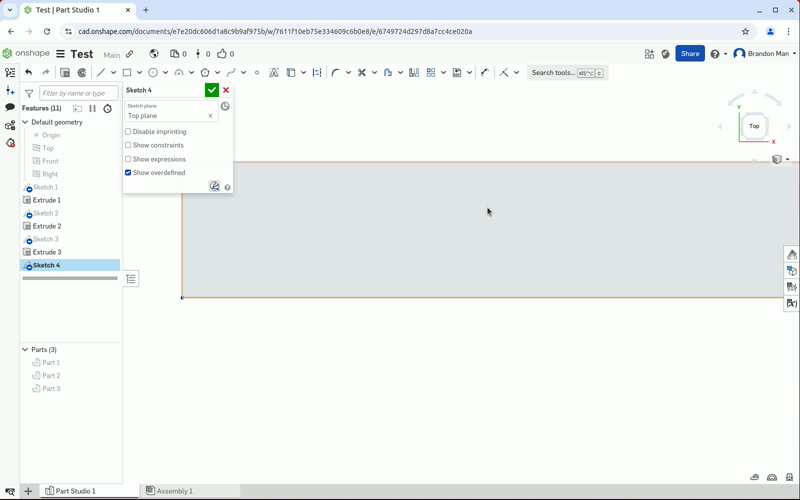
scroll(-6)
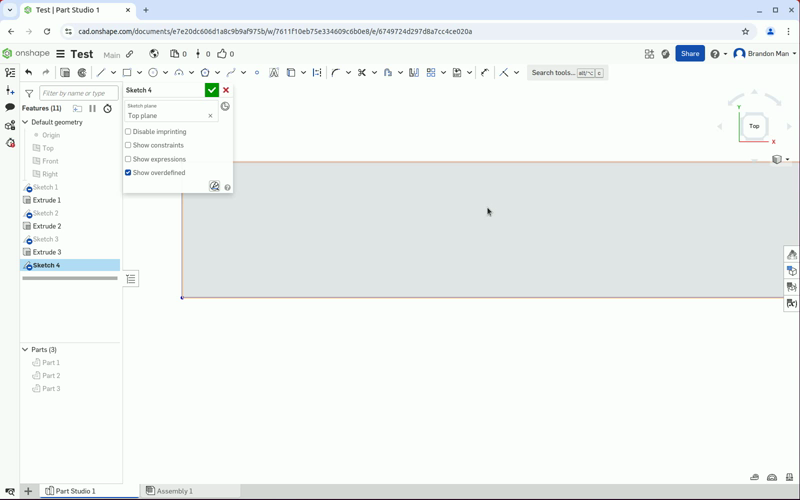
scroll(-6)
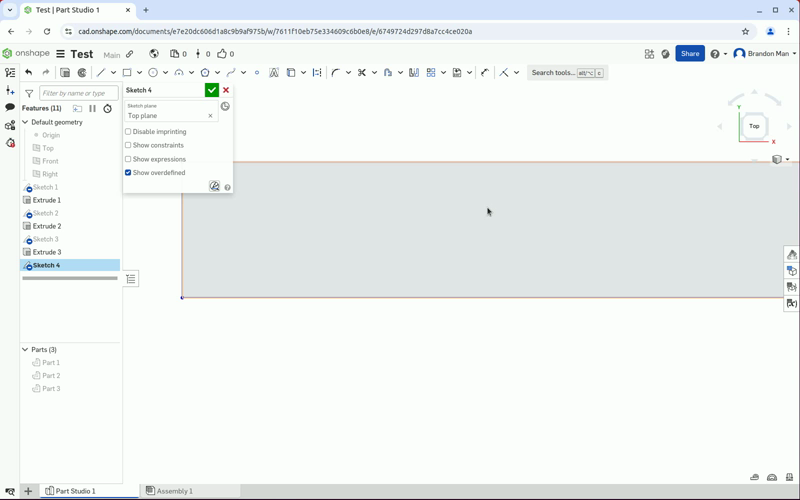
scroll(-6)
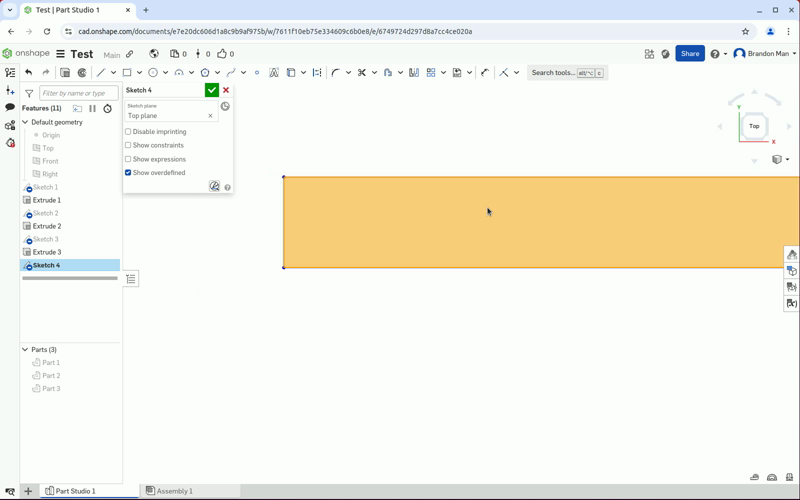
scroll(-6)
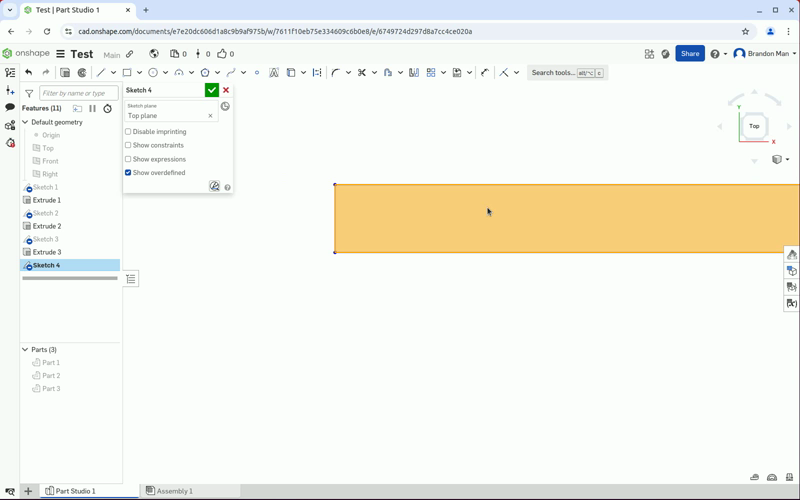
scroll(-6)
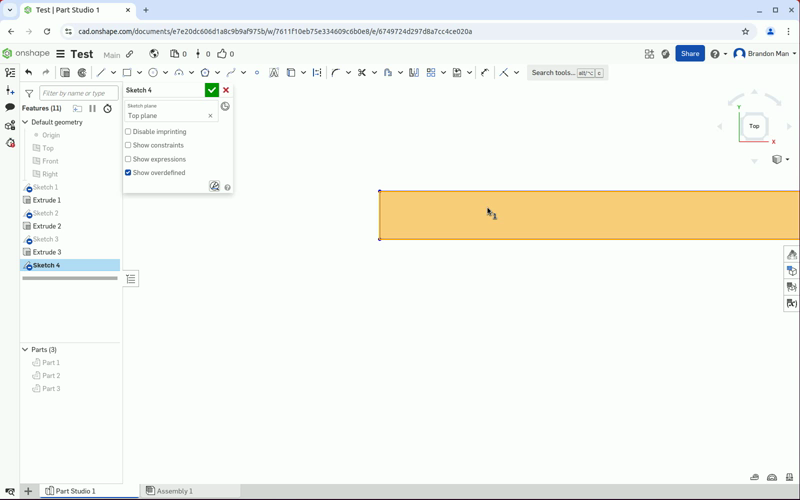
scroll(-6)
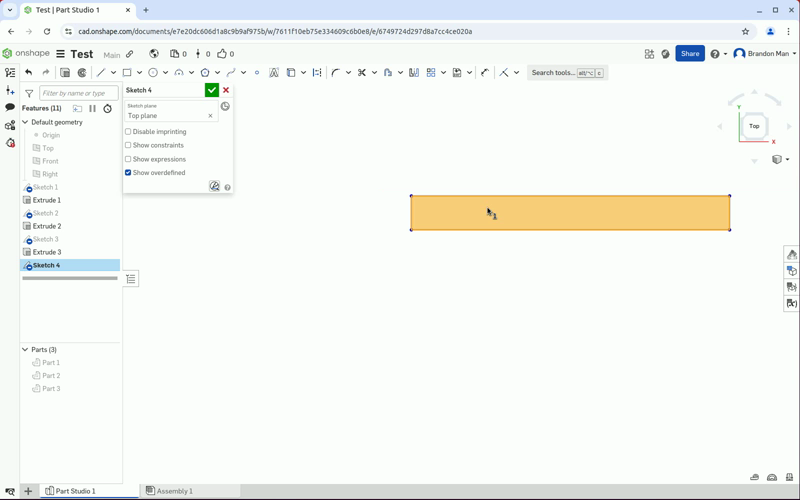
scroll(-6)
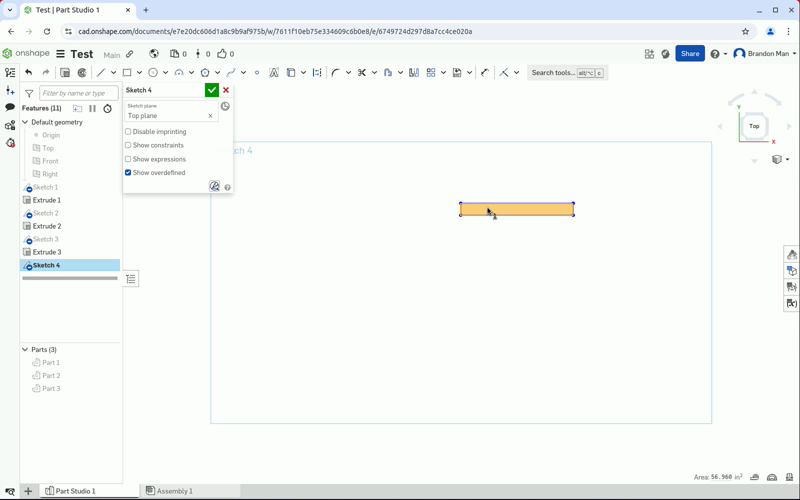
mouse_move(73, 352)
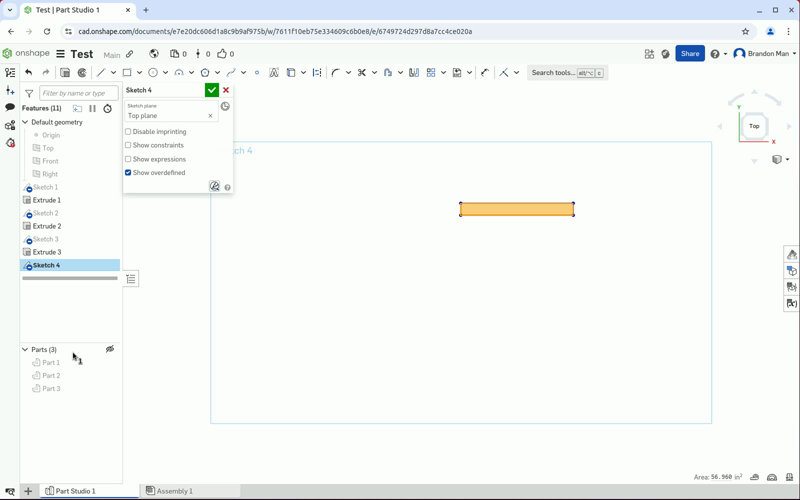
key(shift+y)
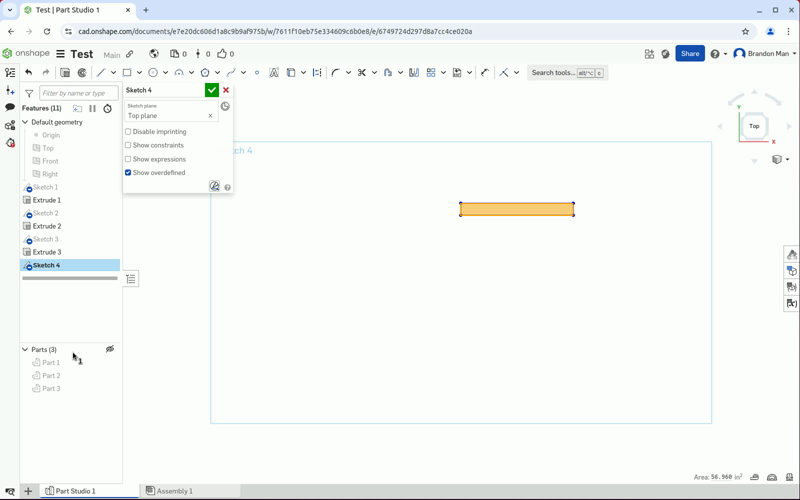
key(shift+e)
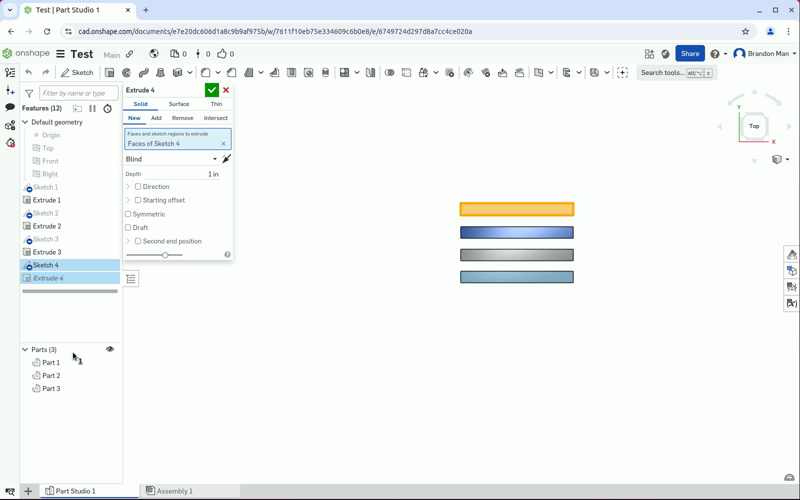
mouse_move(143, 106)
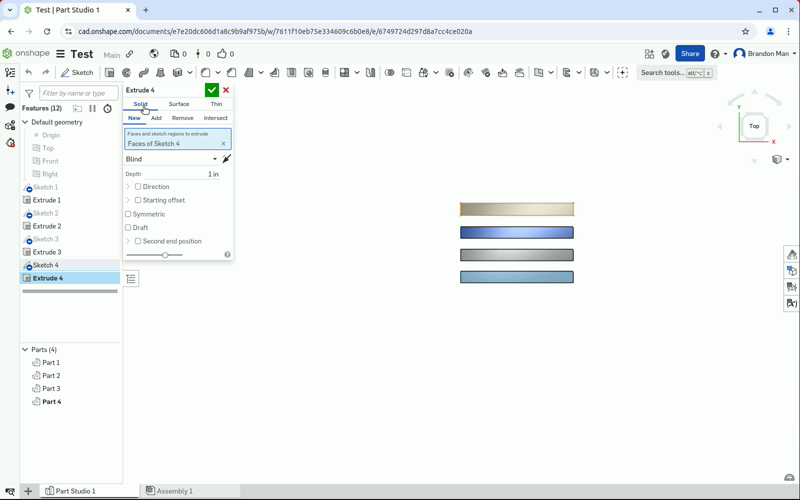
click(143, 106)
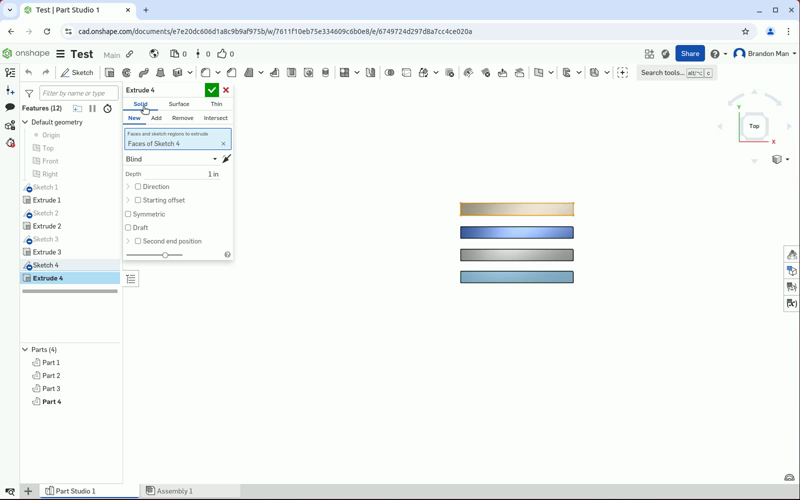
mouse_move(137, 120)
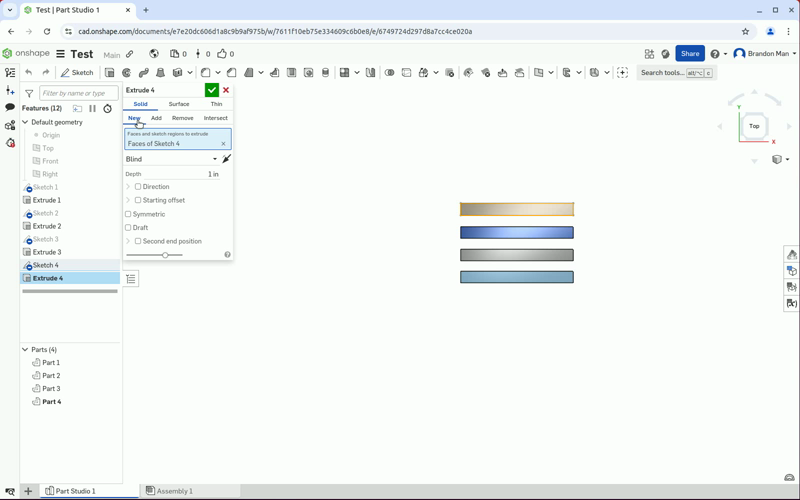
click(137, 120)
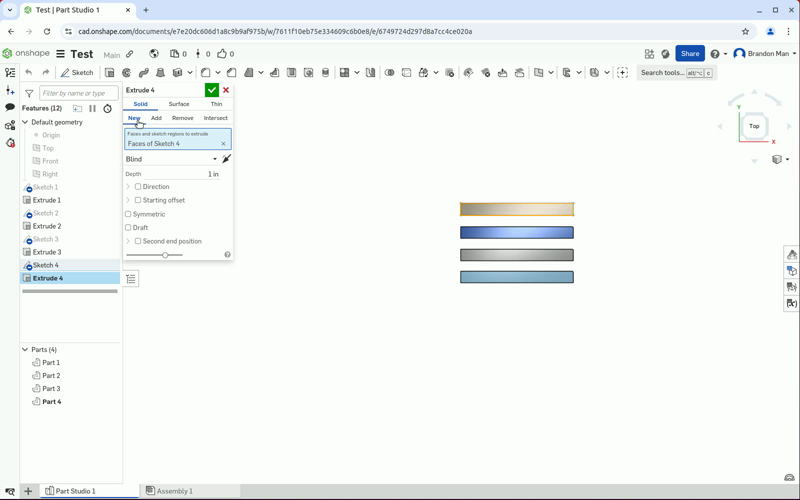
key(tab, 4)
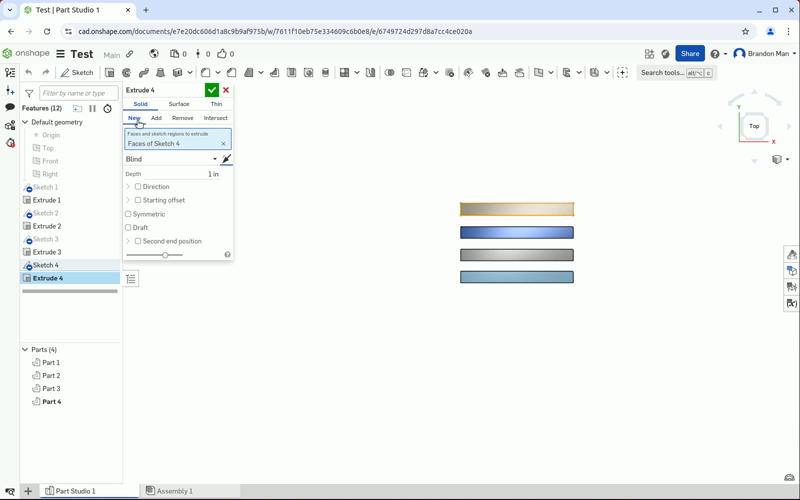
text(2.407)
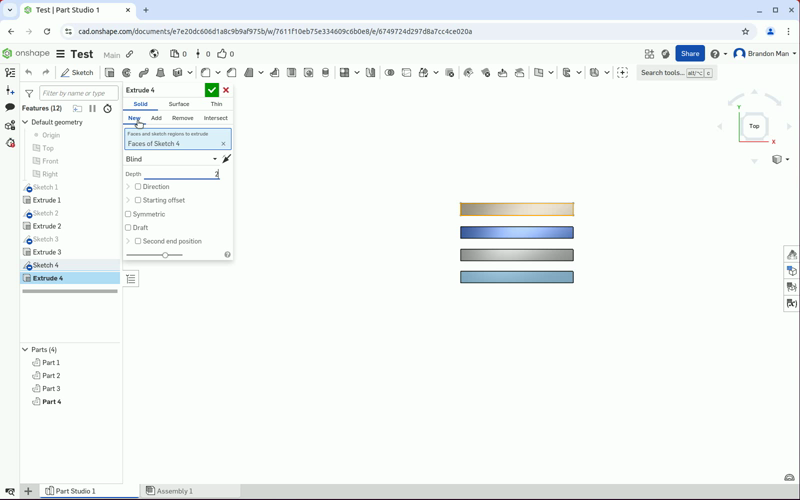
key(enter)
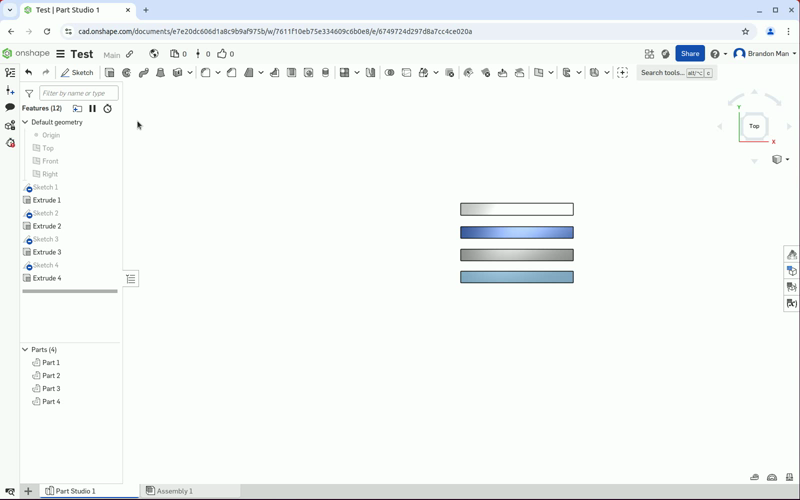
key(shift+h)
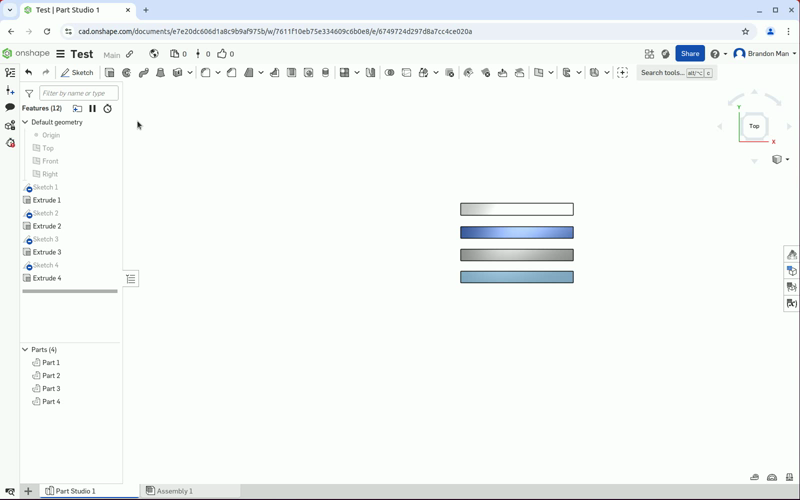
key(shift+h)
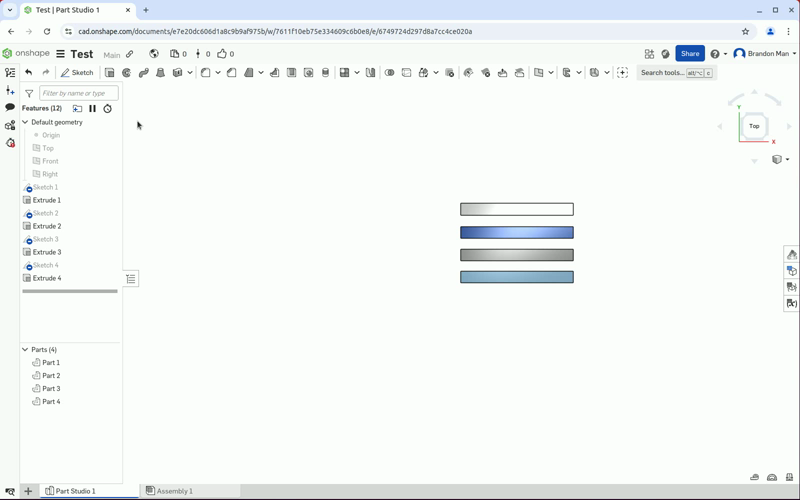
key(shift+7)
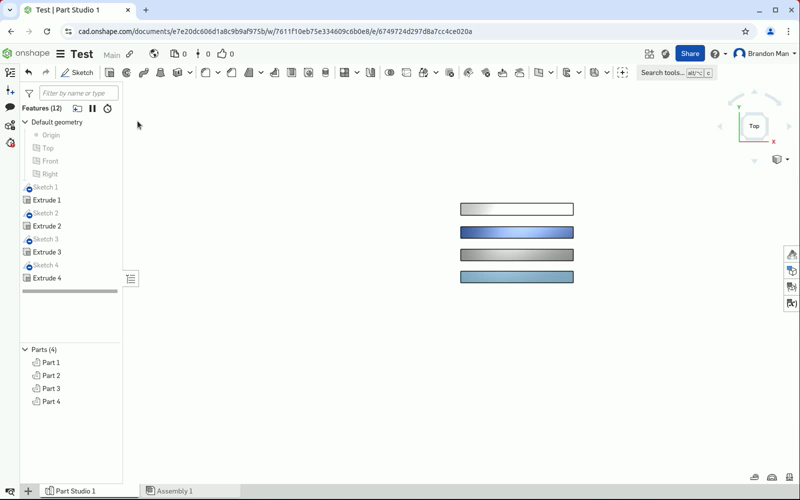
key(up, 3)
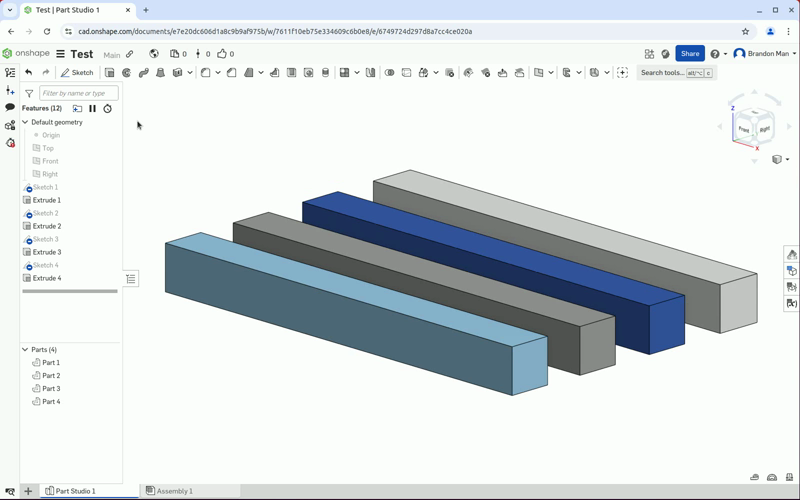
key(left, 3)
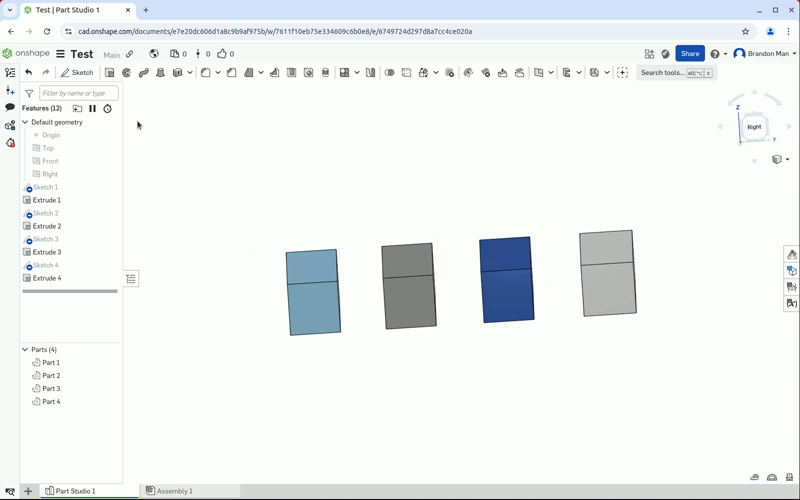
key(right, 3)
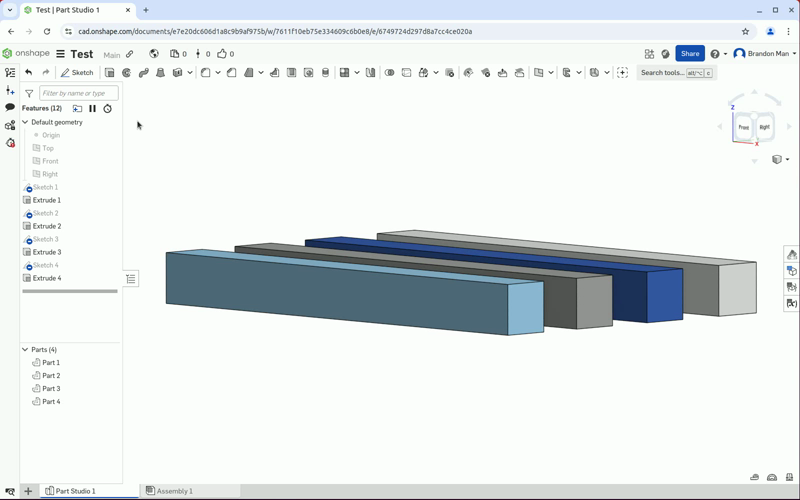
key(down, 3)
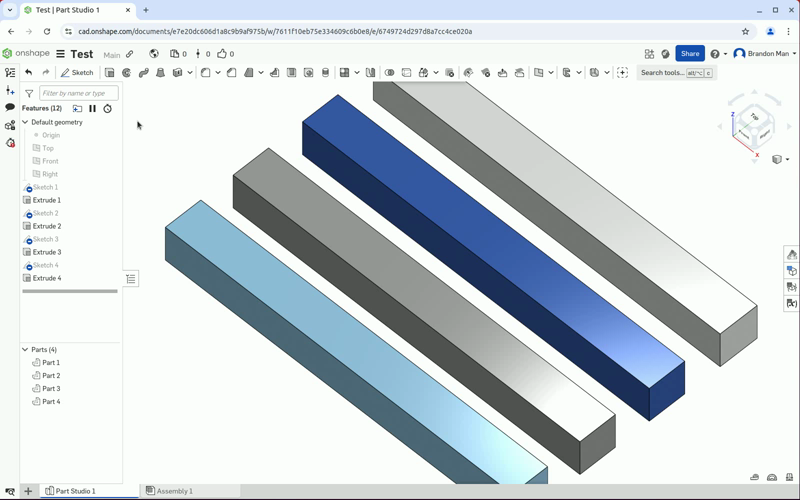
mouse_move(73, 189)
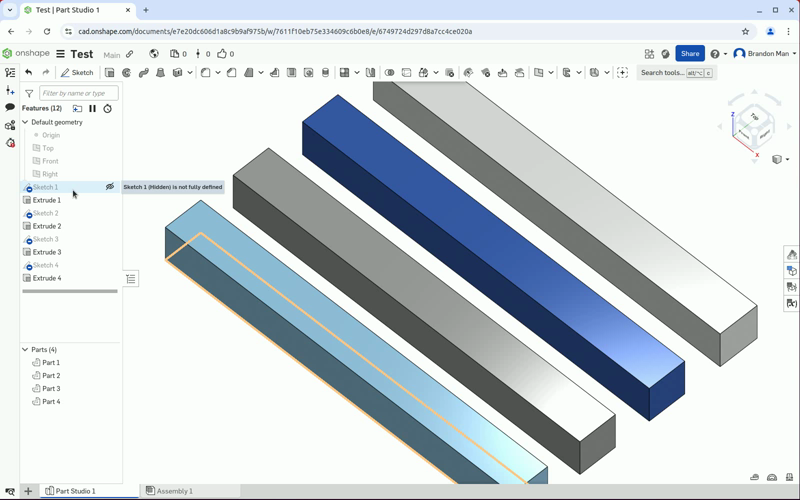
click(73, 189)